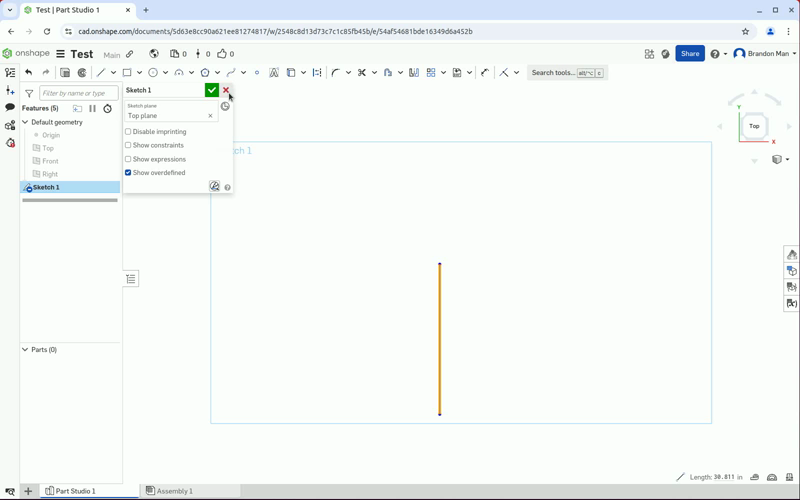
key(shift+h)
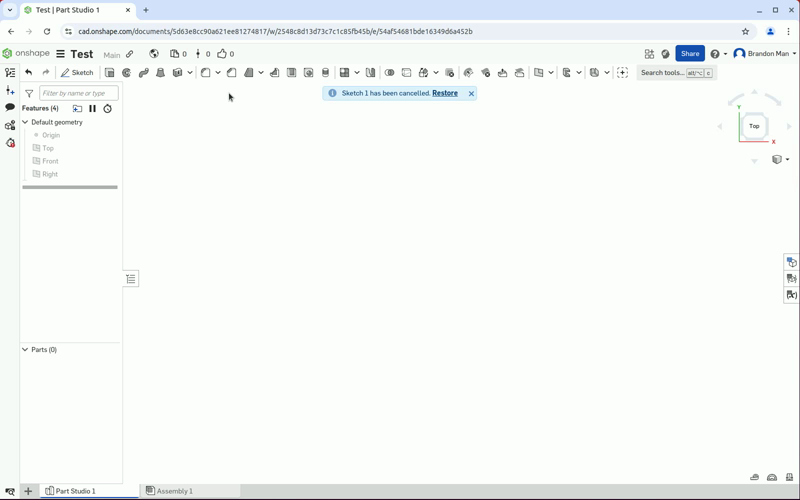
mouse_move(73, 352)
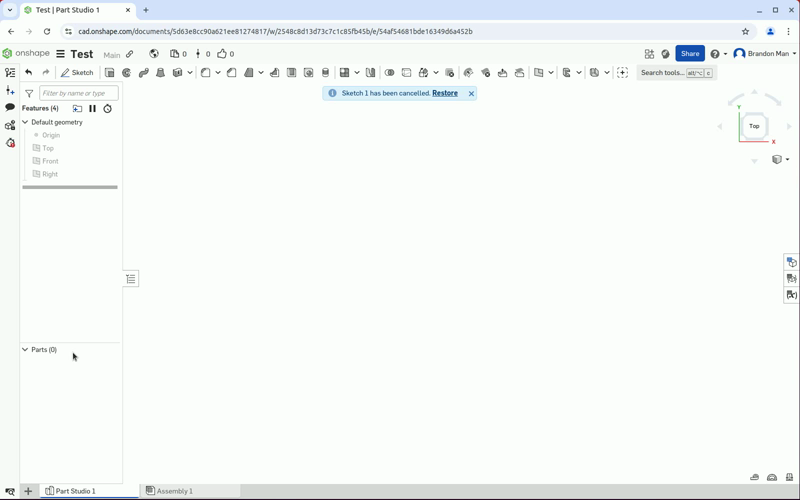
key(y)
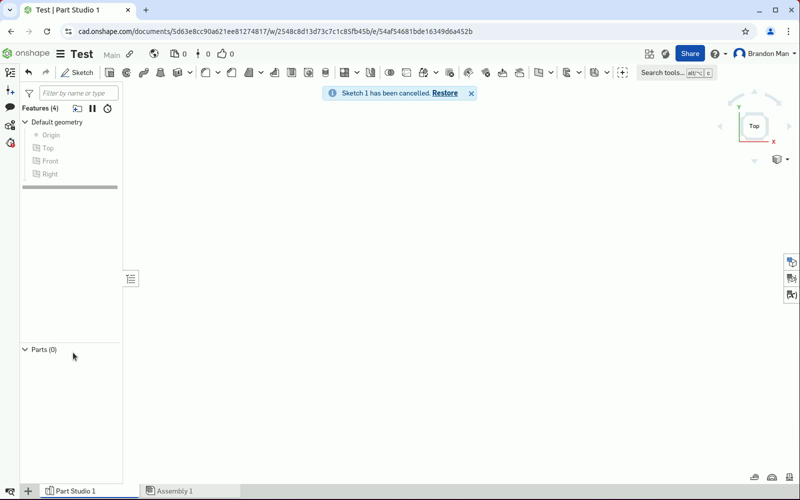
key(shift+p)
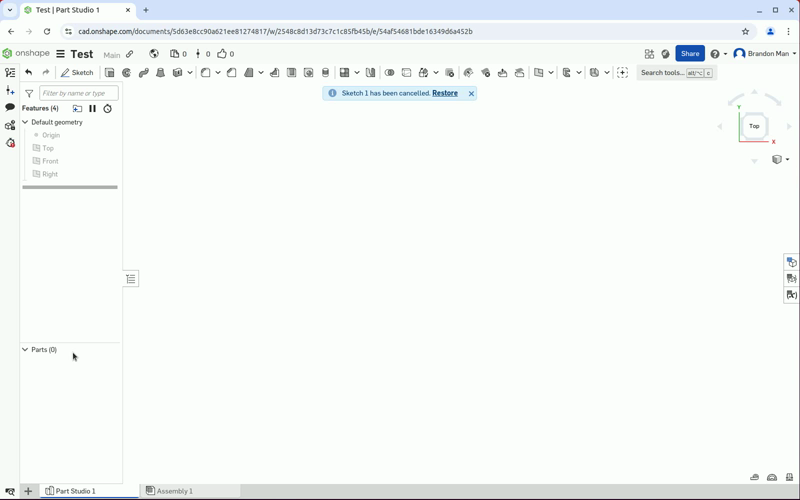
key(space)
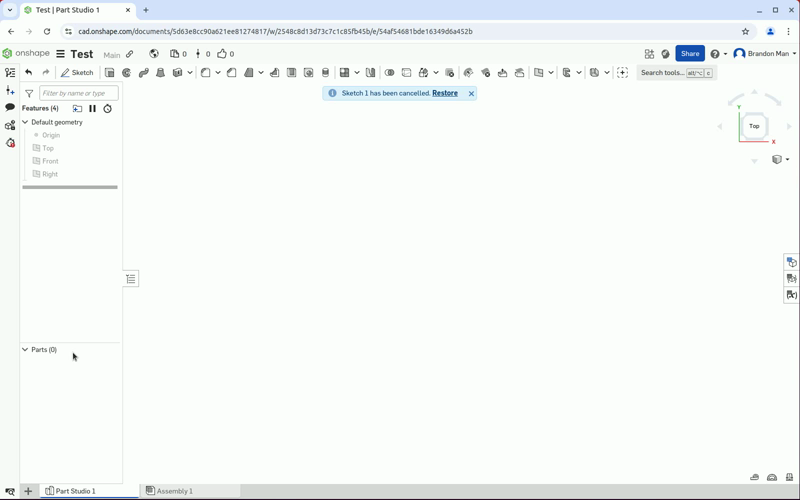
key_down(shift)
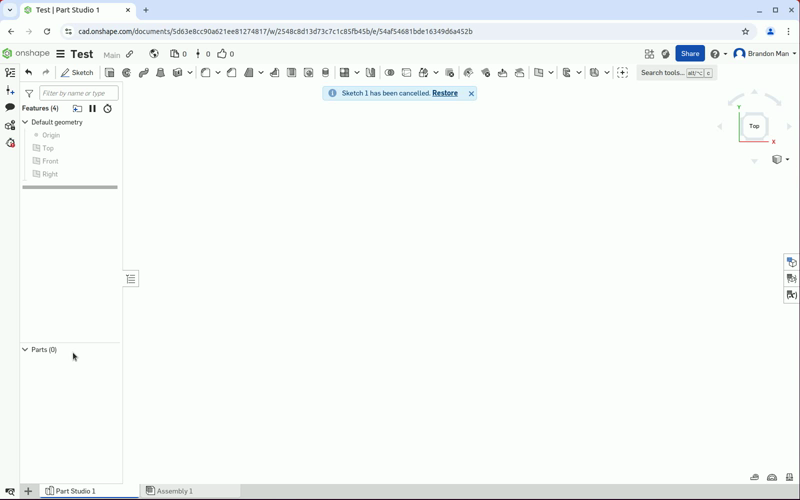
key(up)
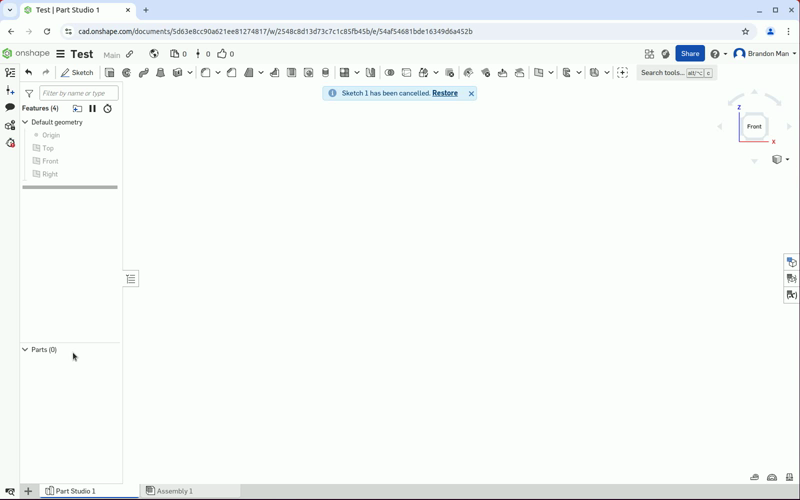
key_up(shift)
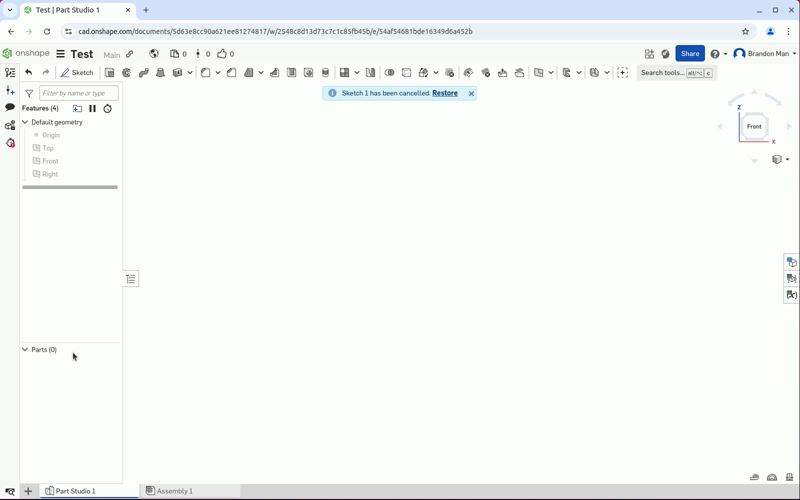
mouse_move(73, 352)
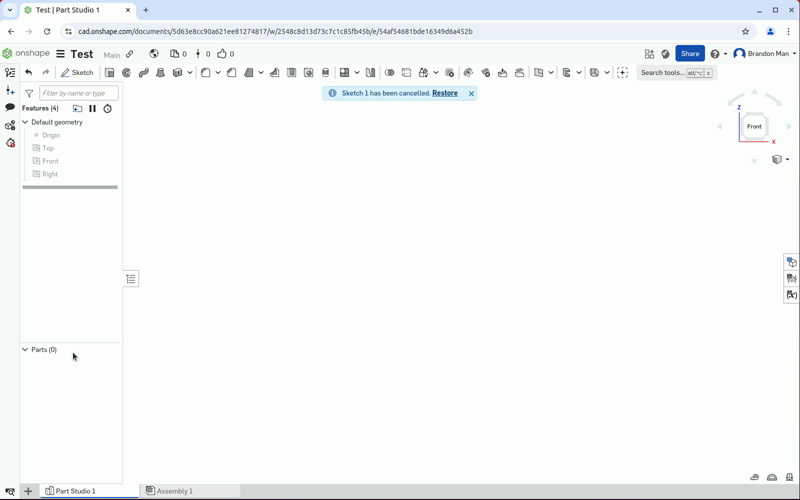
key(shift+y)
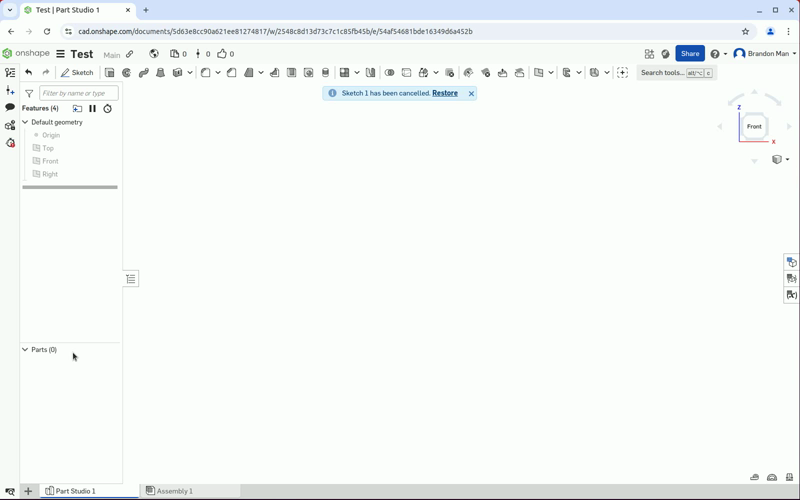
key(shift+s)
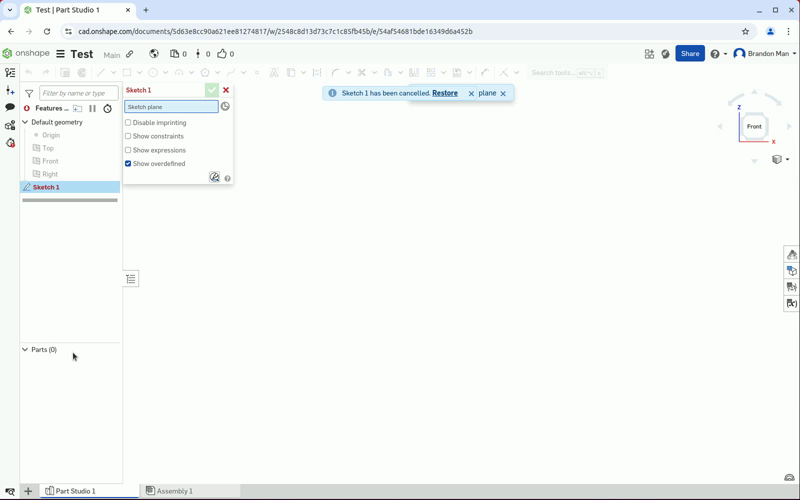
mouse_move(73, 163)
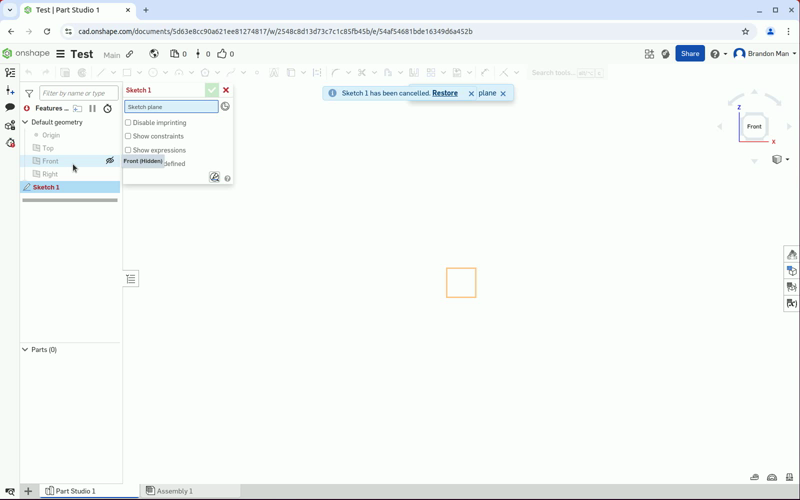
click(73, 163)
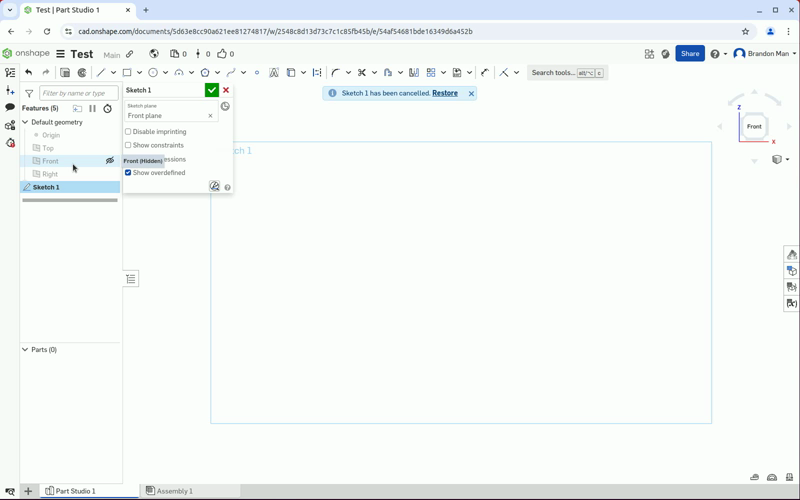
mouse_move(73, 352)
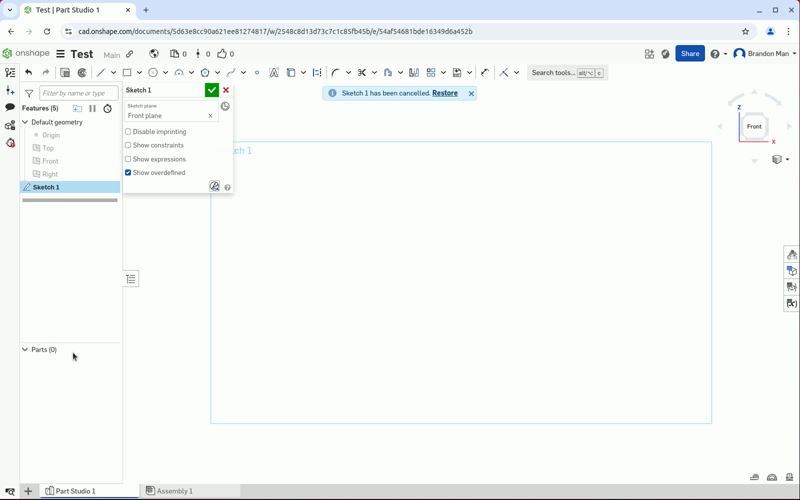
key(y)
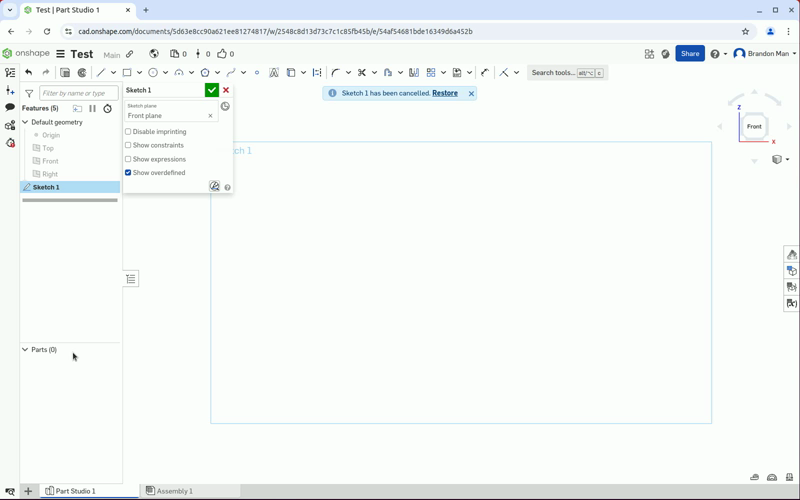
key(l)
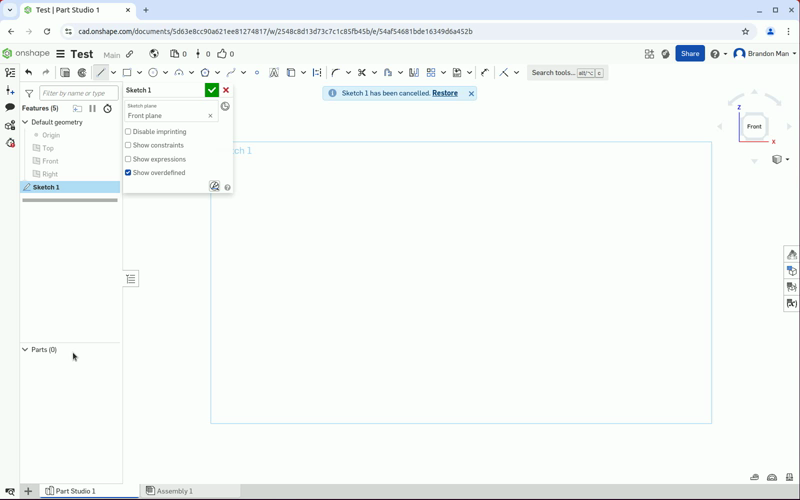
key_down(shift)
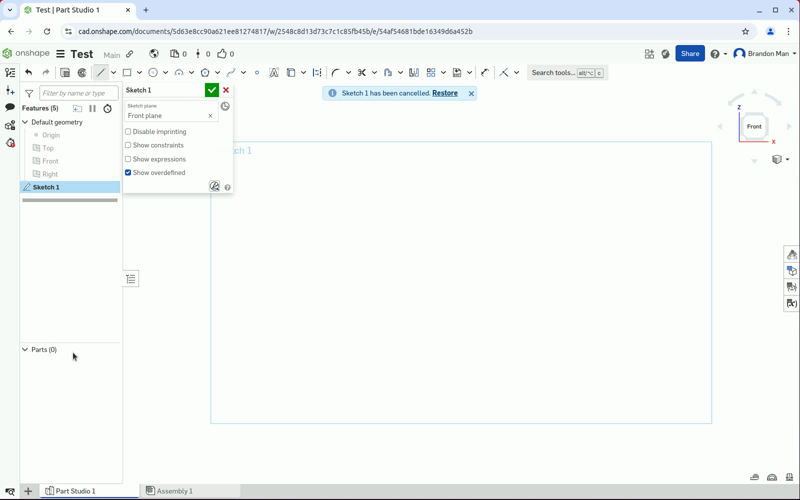
mouse_move(460, 282)
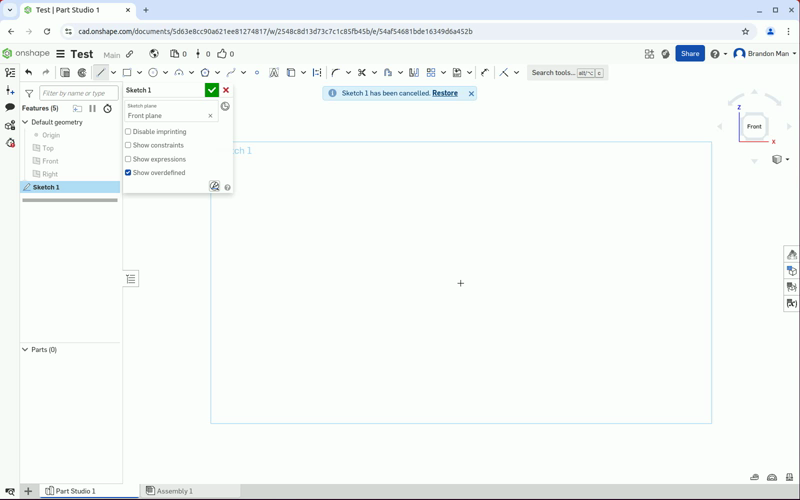
click(460, 282)
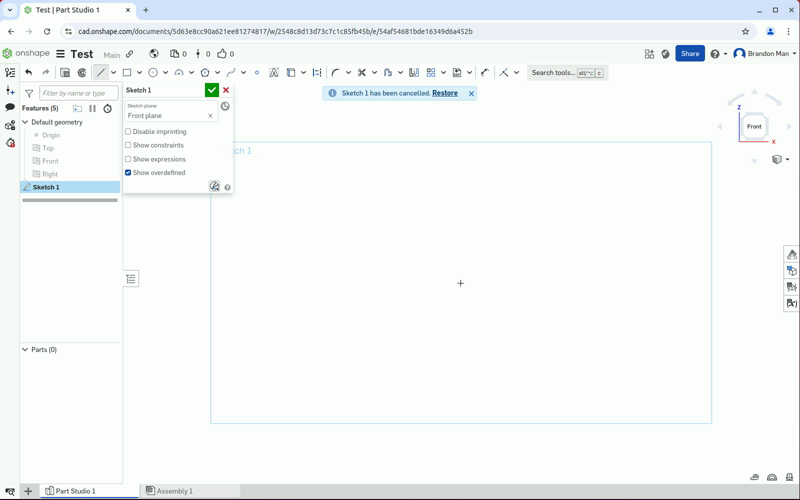
key_up(shift)
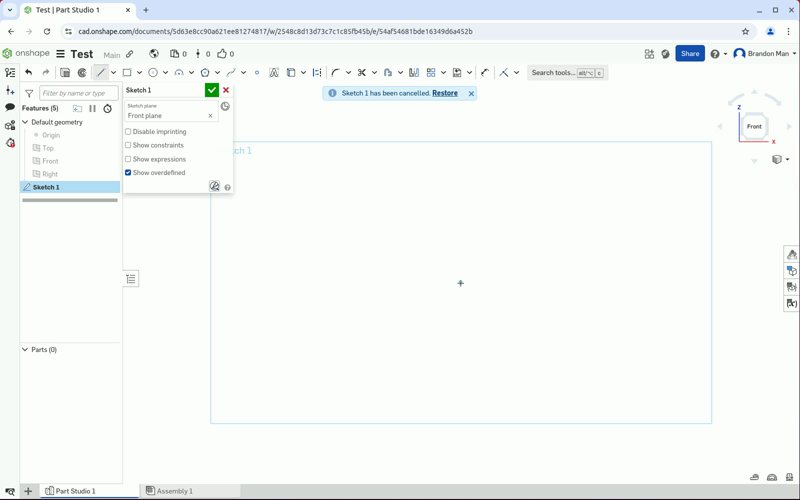
key_down(shift)
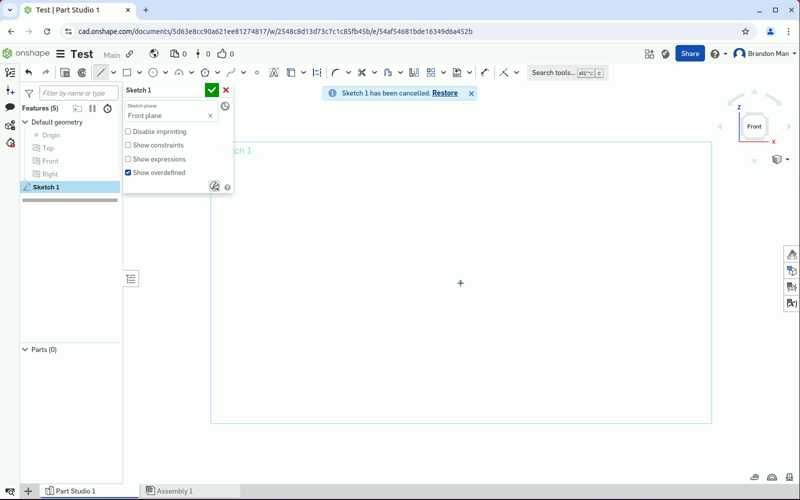
mouse_move(573, 282)
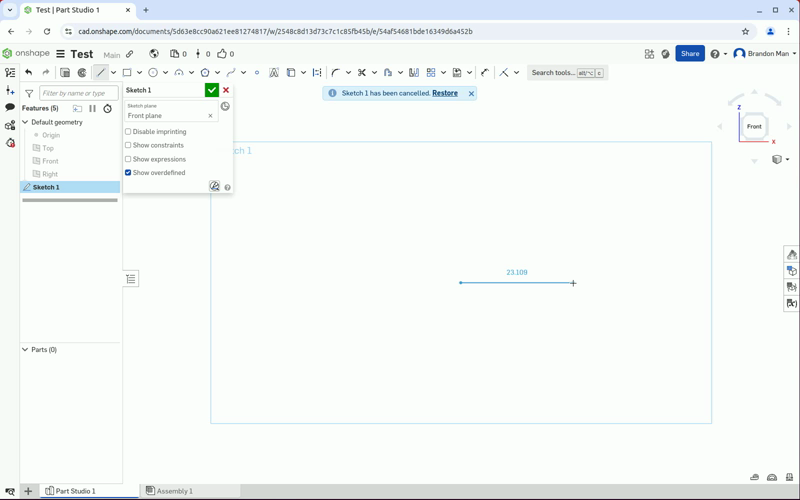
click(573, 282)
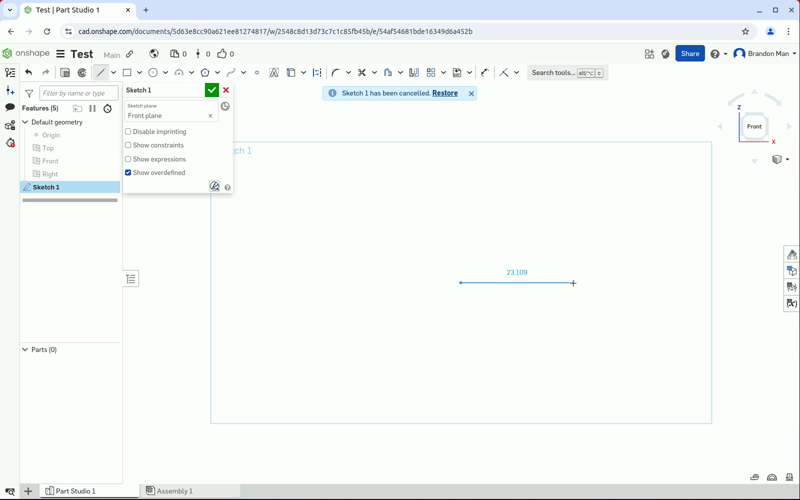
key_up(shift)
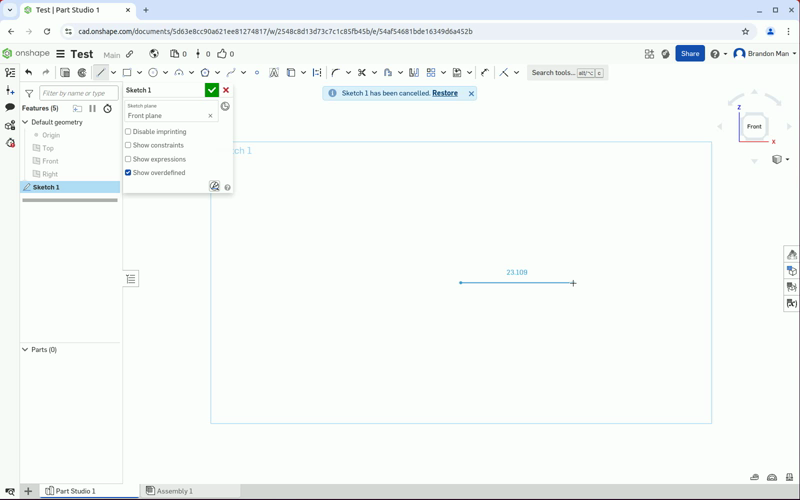
key_down(shift)
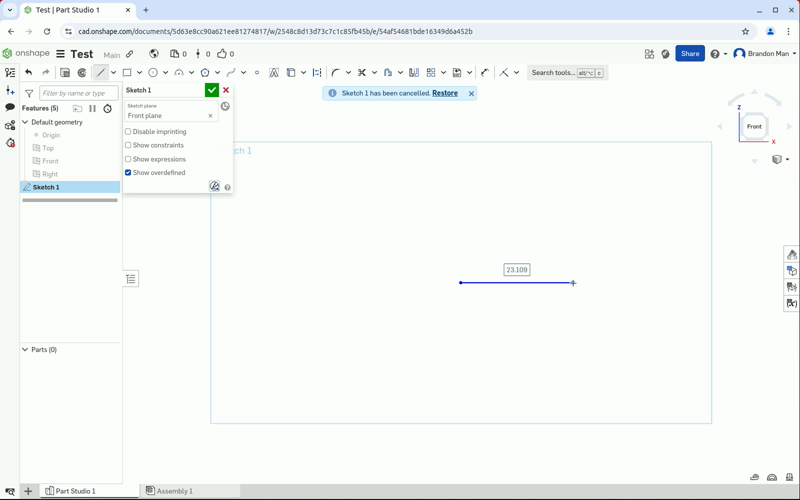
mouse_move(573, 208)
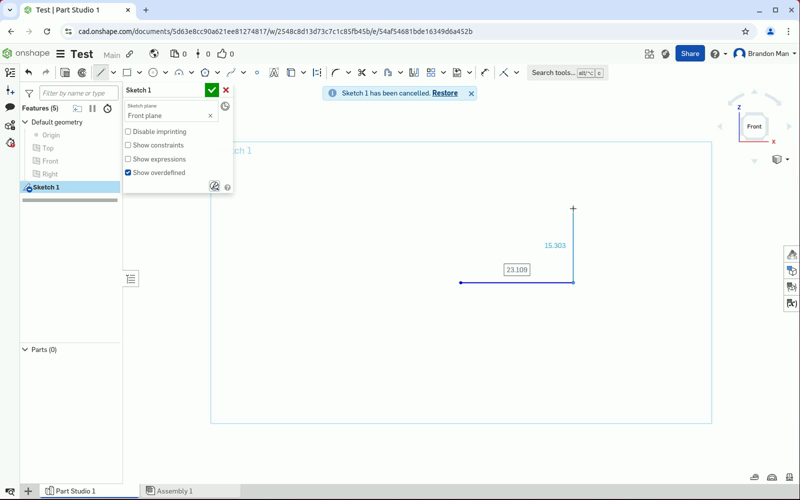
click(573, 208)
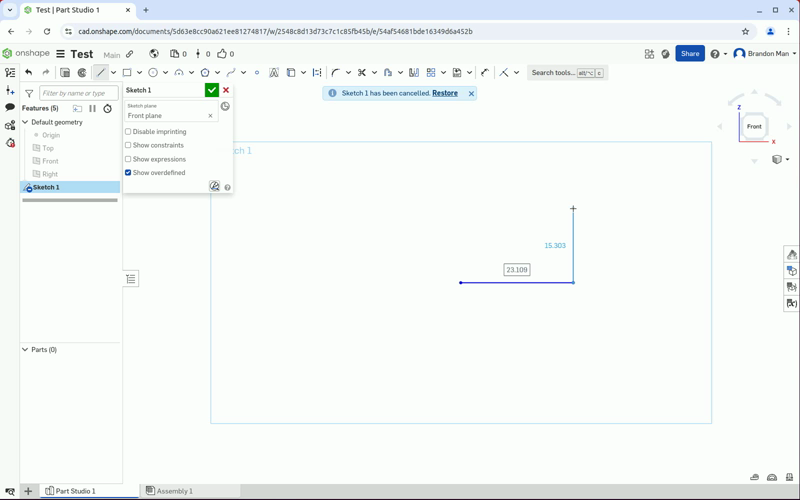
key_up(shift)
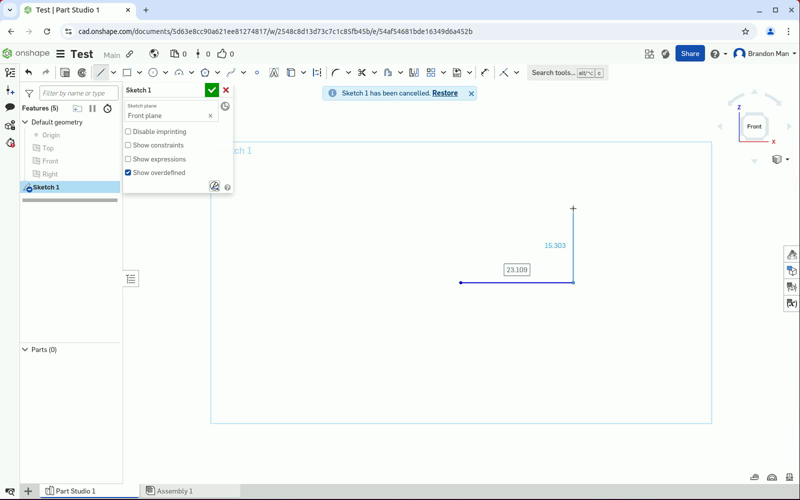
key_down(shift)
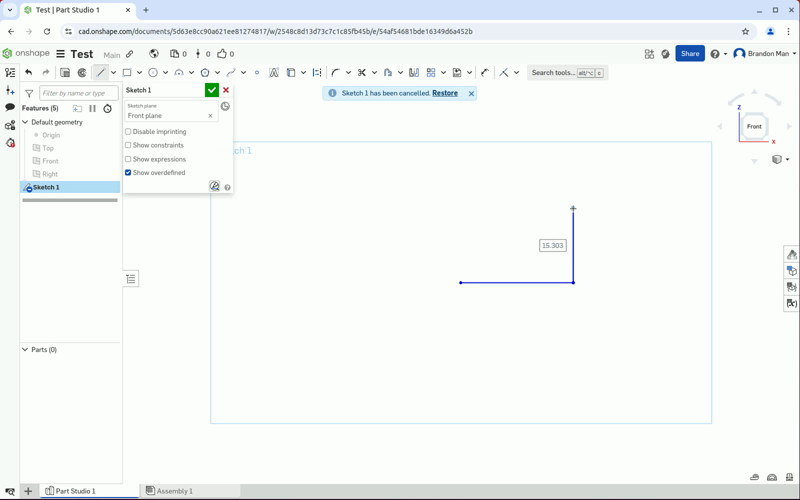
mouse_move(460, 208)
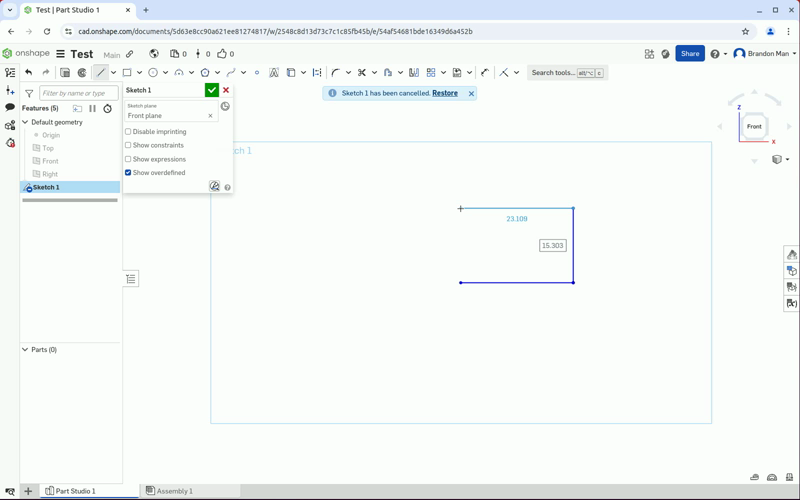
click(460, 208)
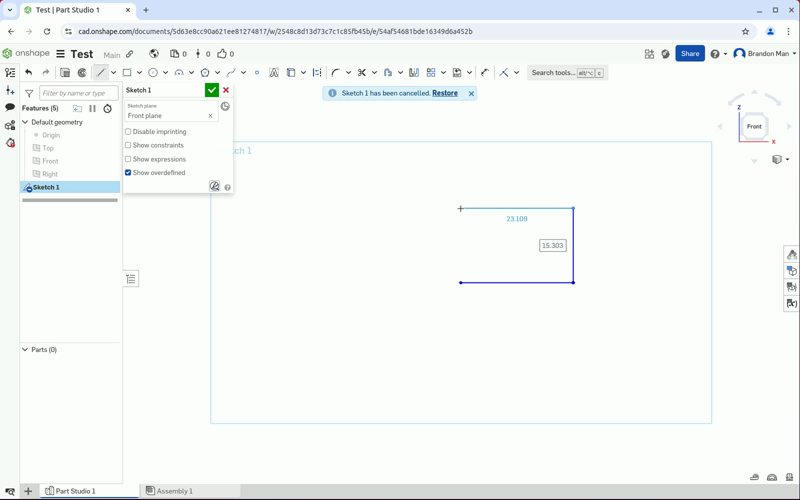
key_up(shift)
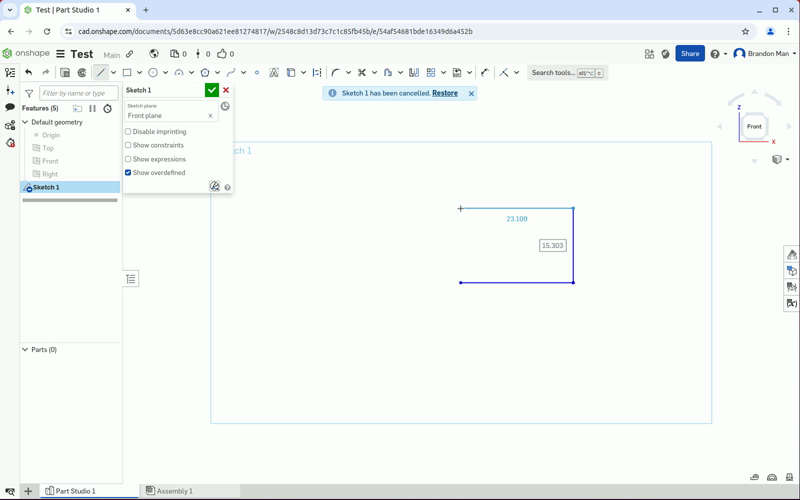
key_down(shift)
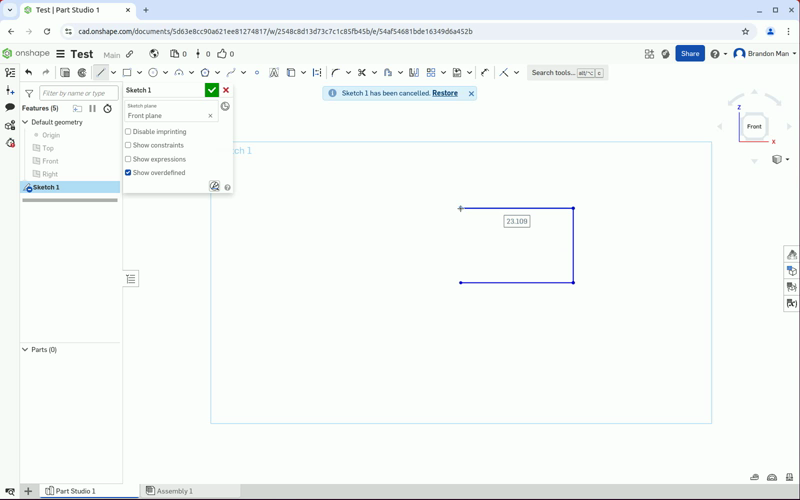
mouse_move(460, 282)
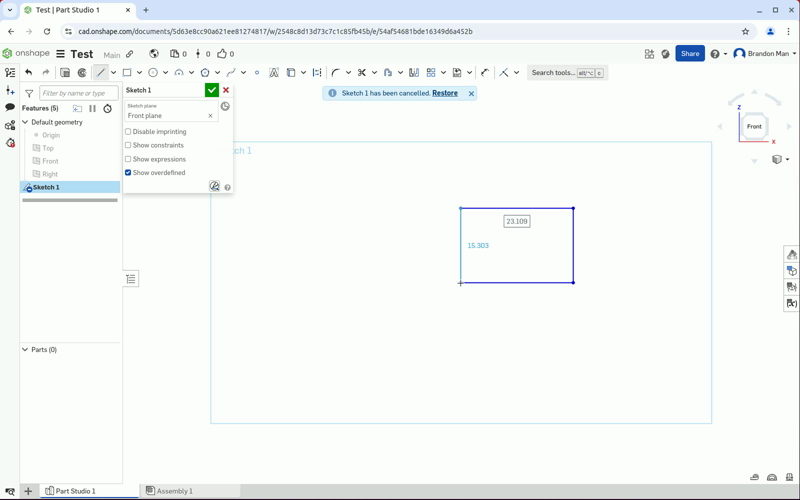
key_up(shift)
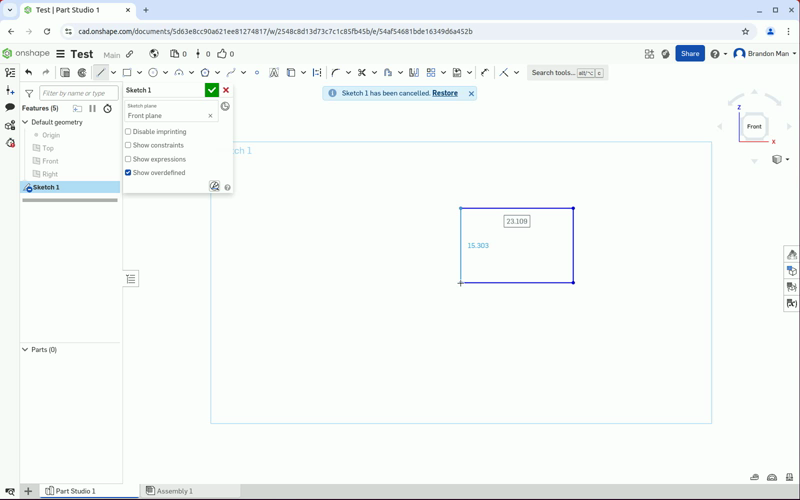
click(460, 282)
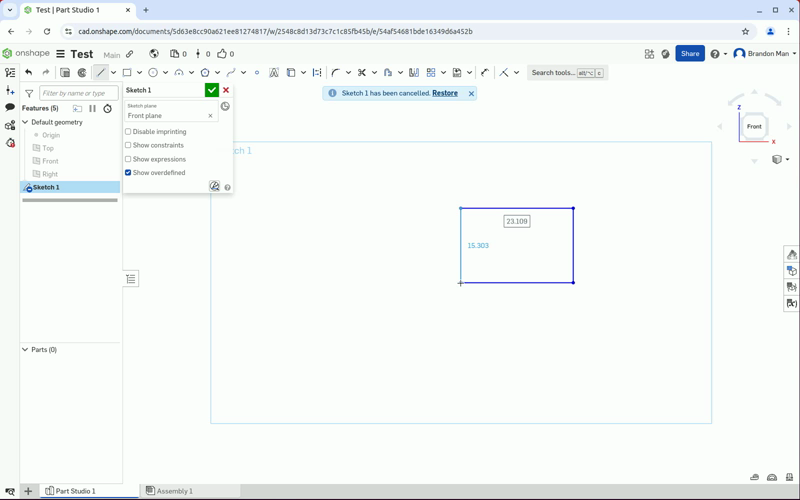
key(esc)
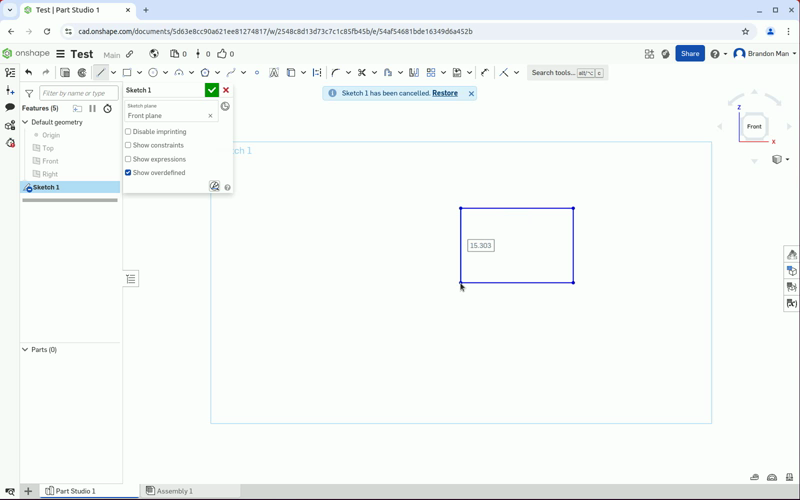
mouse_move(563, 215)
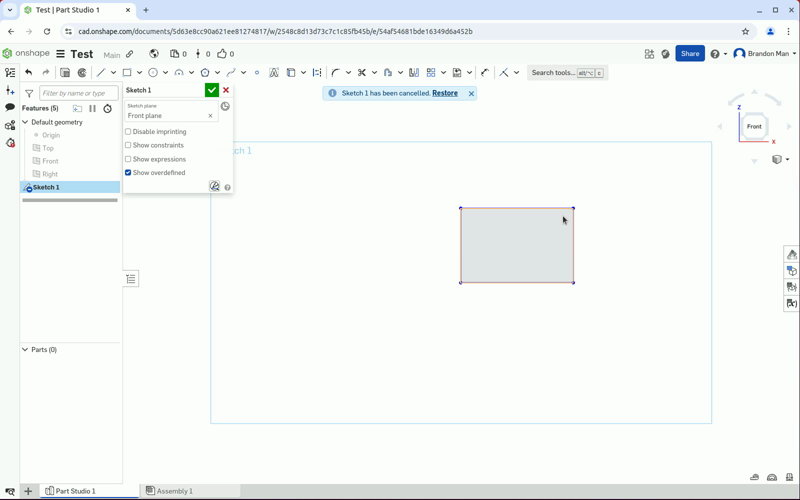
click(563, 215)
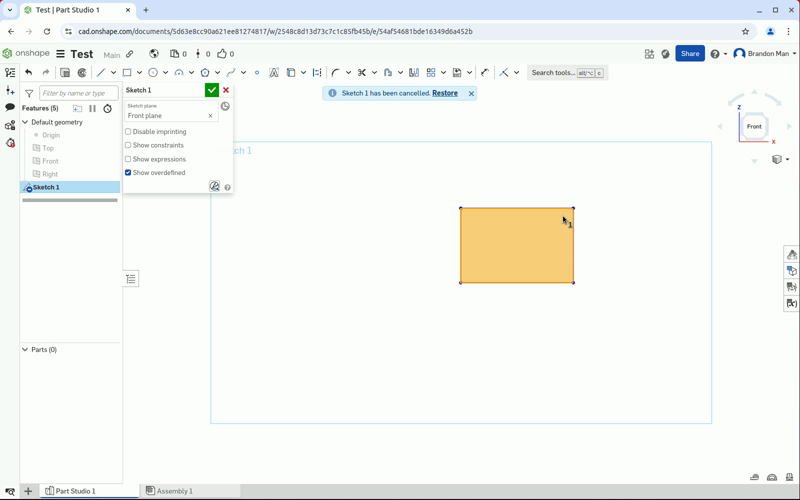
mouse_move(73, 352)
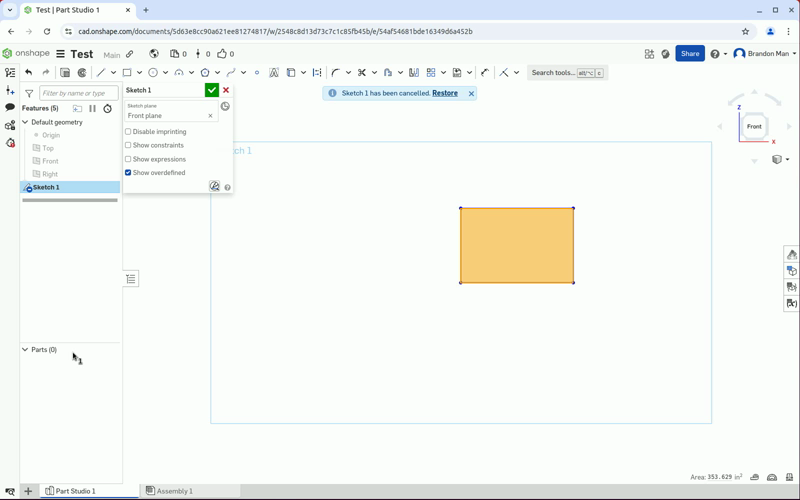
key(shift+y)
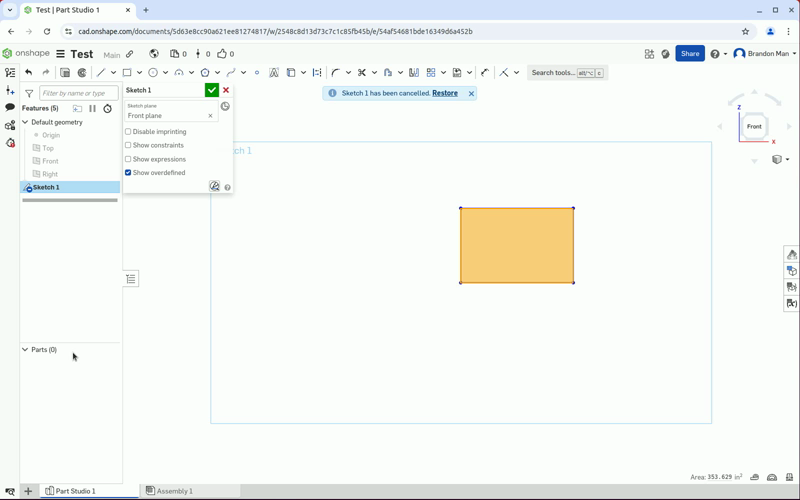
key(shift+e)
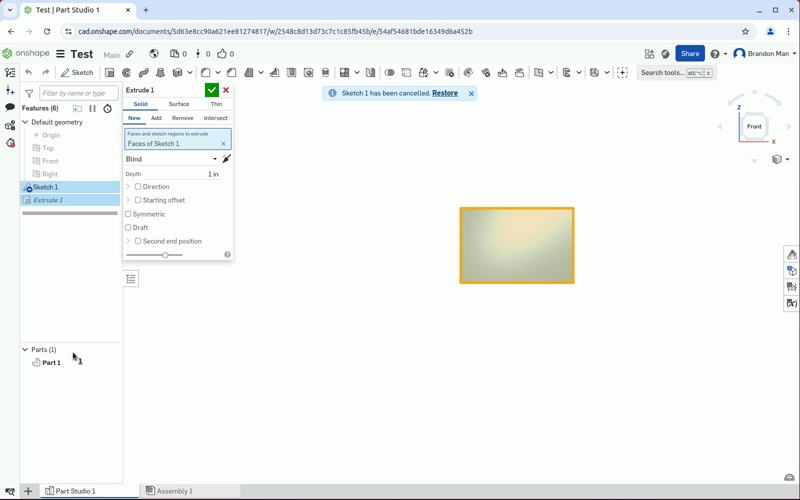
mouse_move(143, 106)
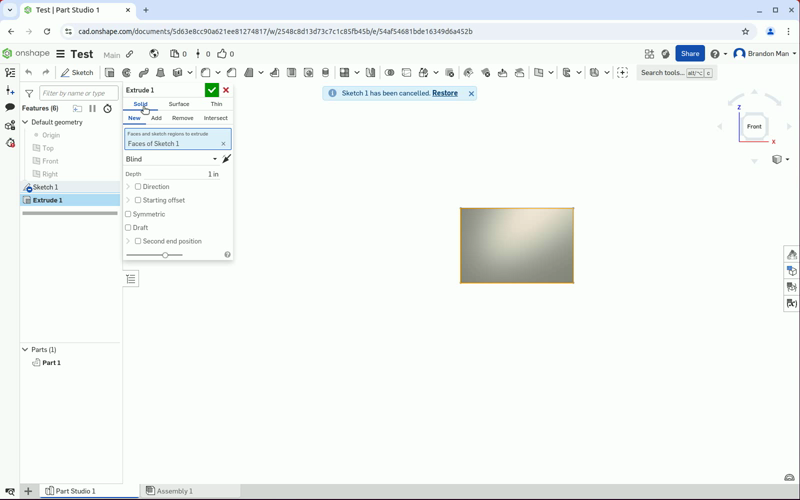
click(143, 106)
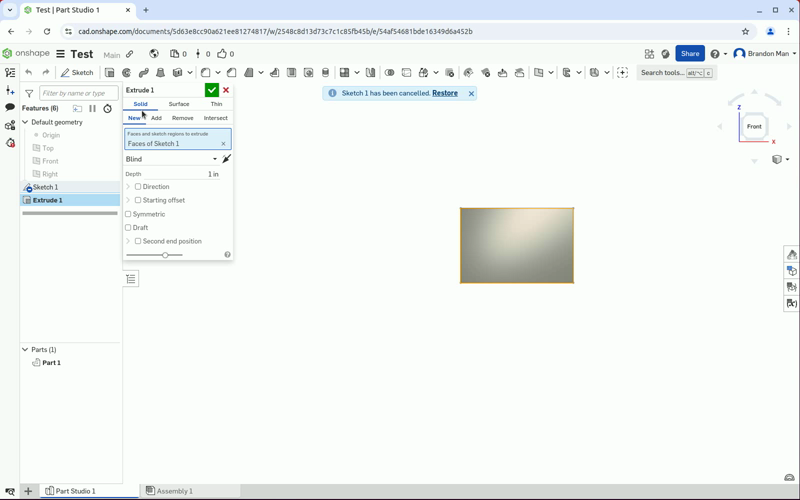
mouse_move(137, 120)
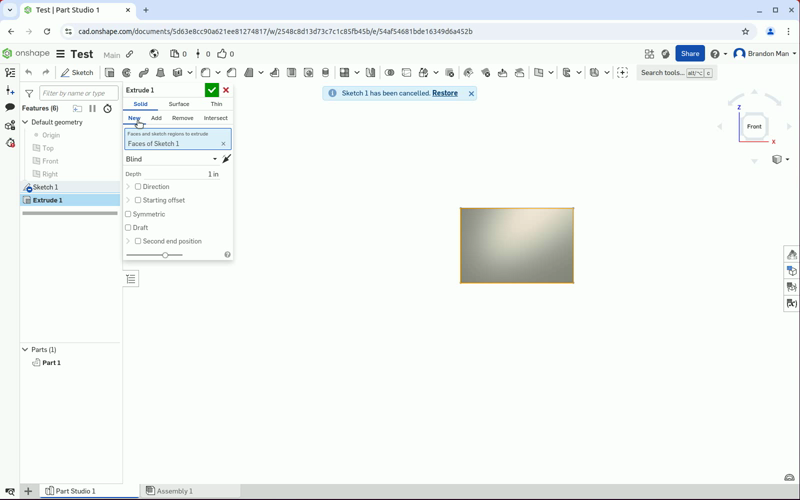
click(137, 120)
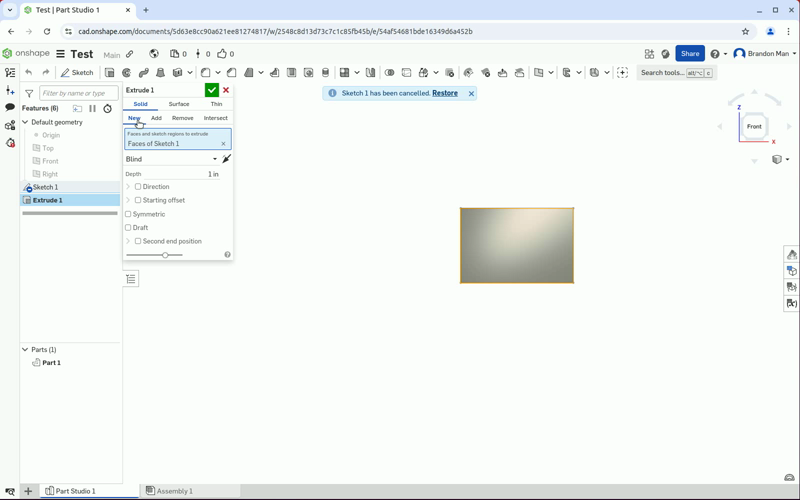
key(tab, 4)
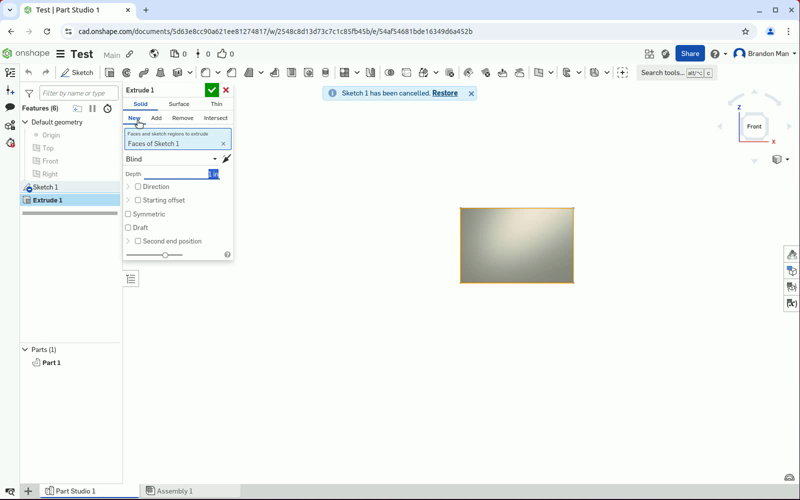
text(15.406)
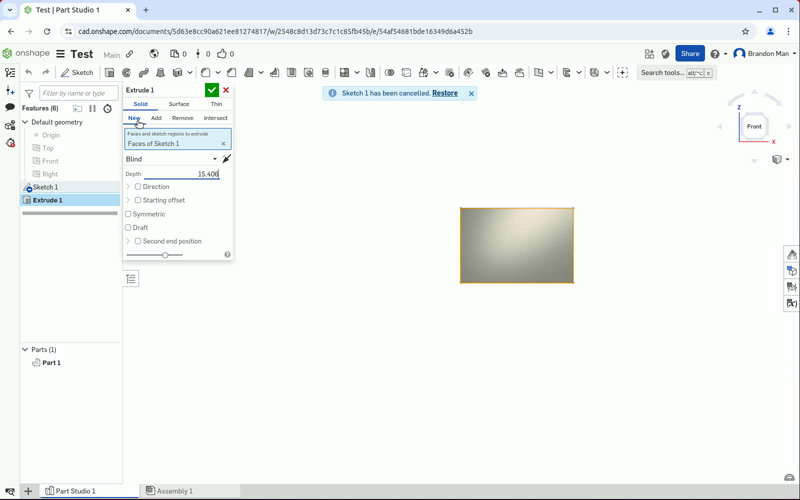
key(tab, 3)
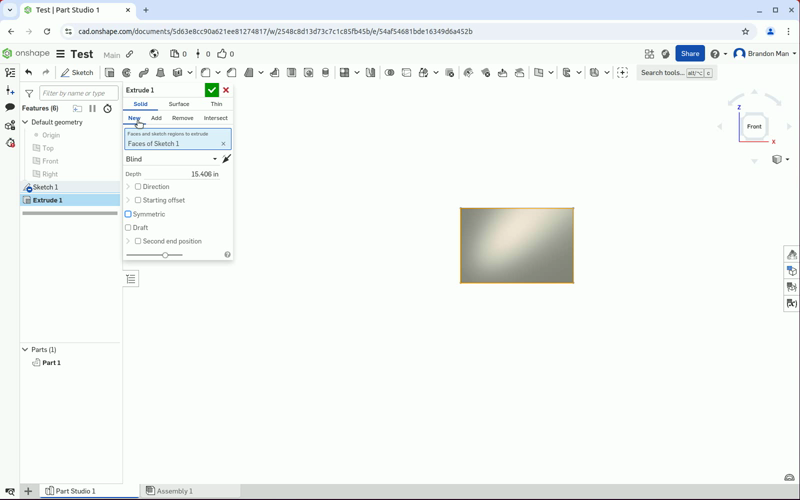
key(space)
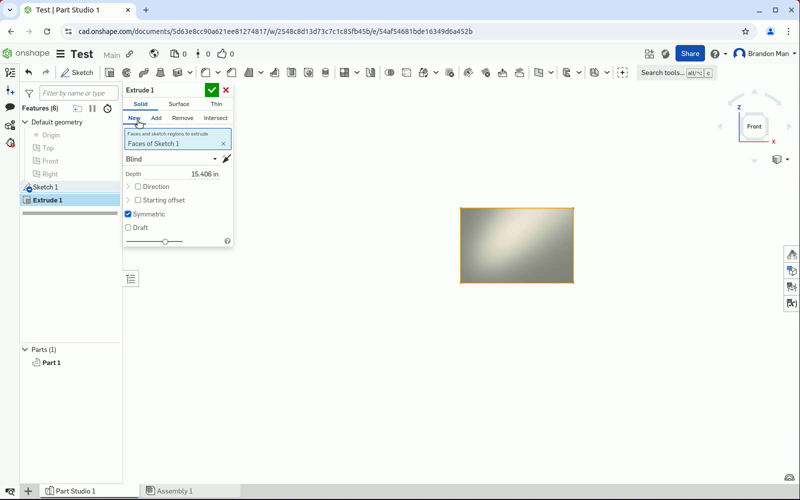
key(enter)
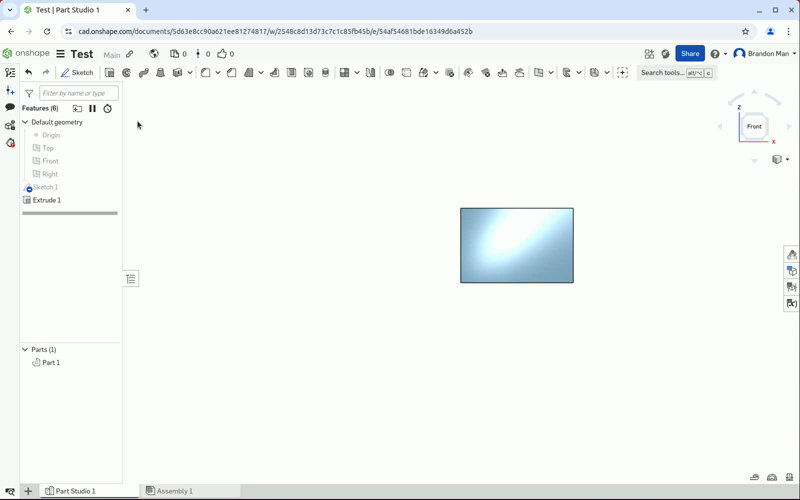
key(shift+h)
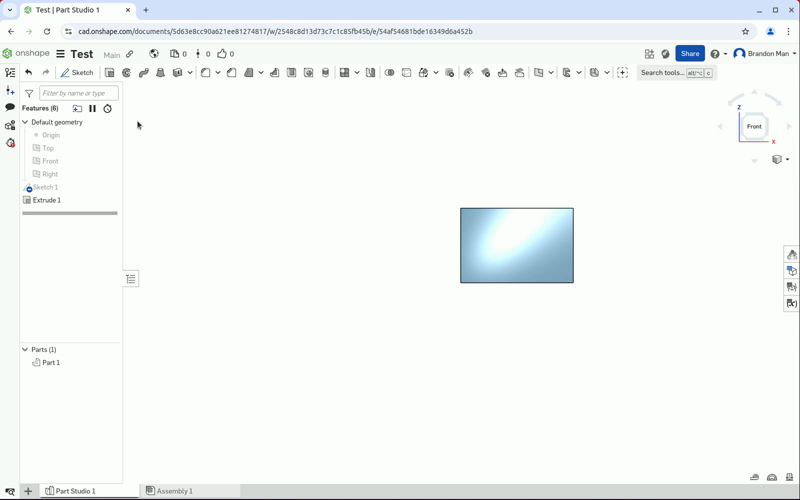
key(shift+h)
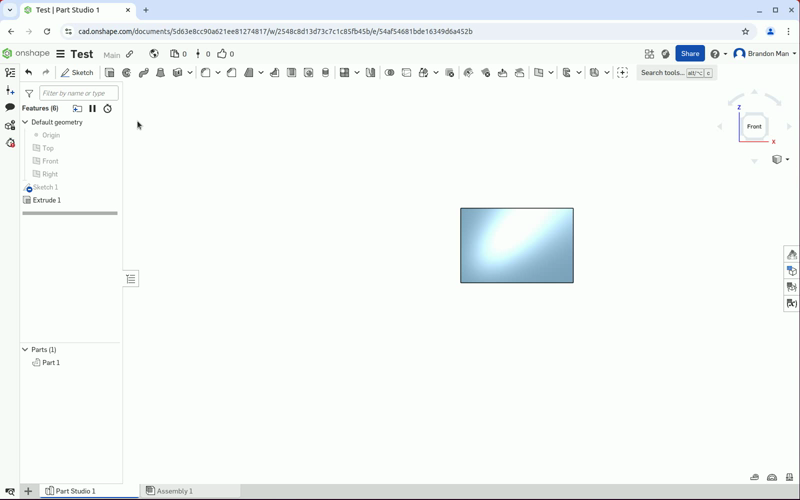
mouse_move(73, 189)
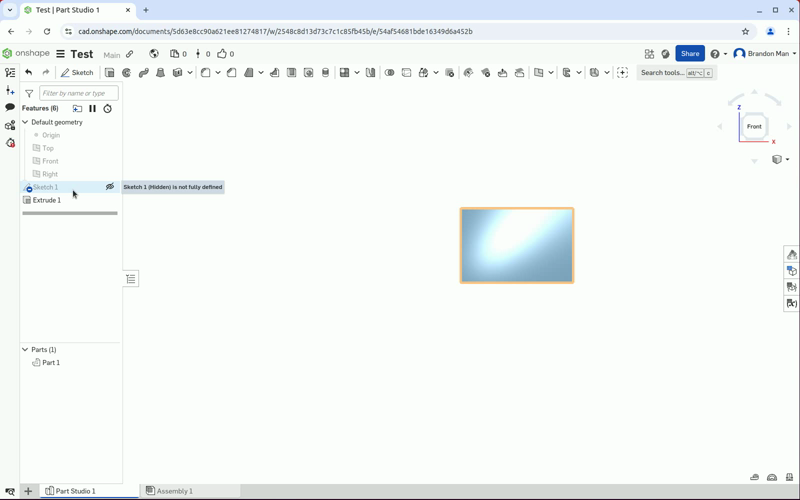
click(73, 189)
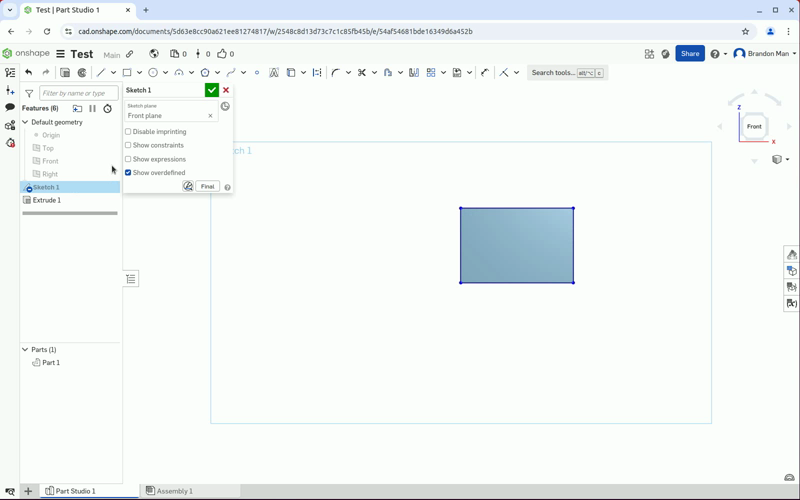
mouse_move(229, 92)
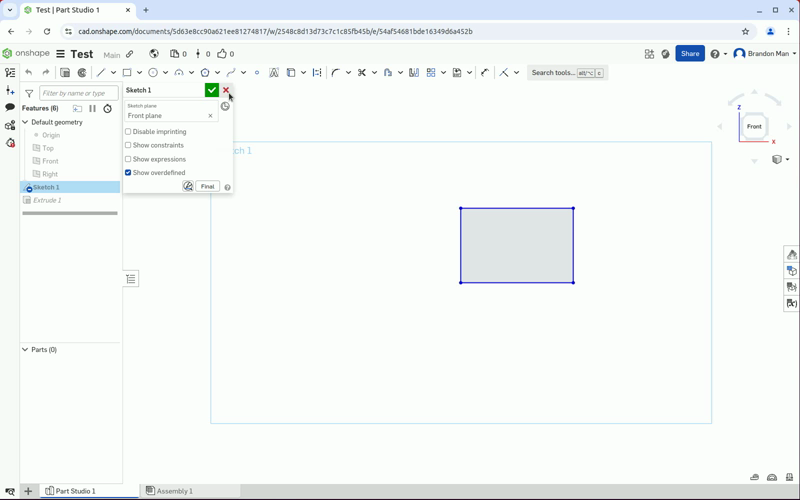
click(229, 92)
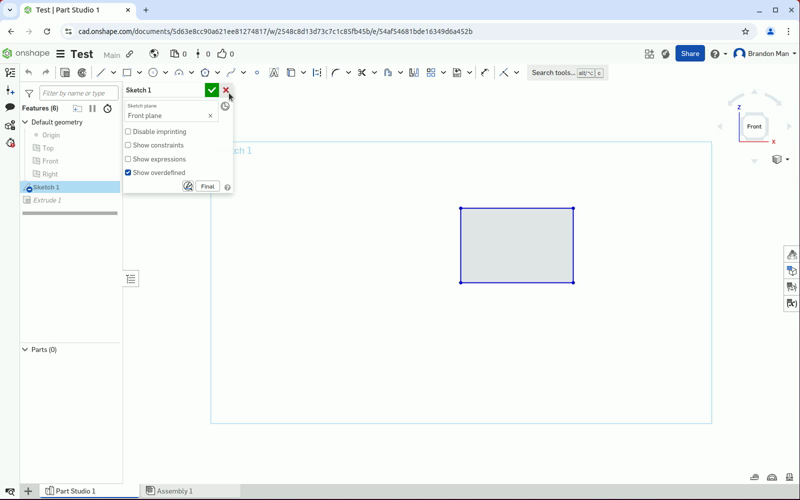
key(shift+s)
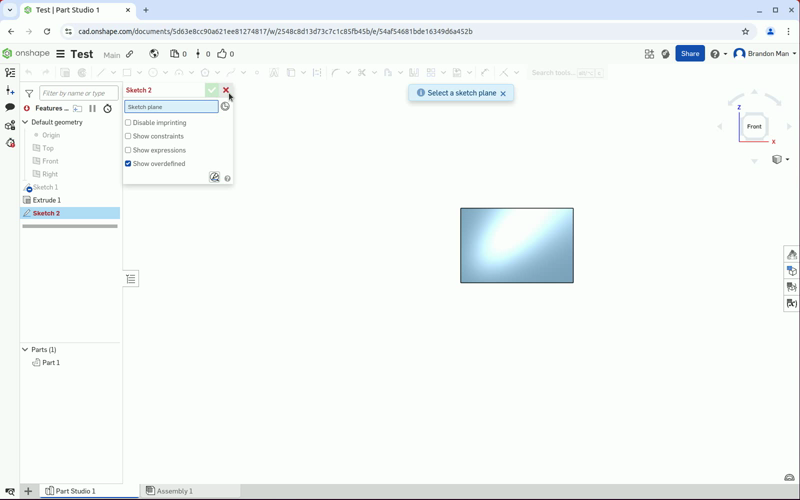
mouse_move(73, 163)
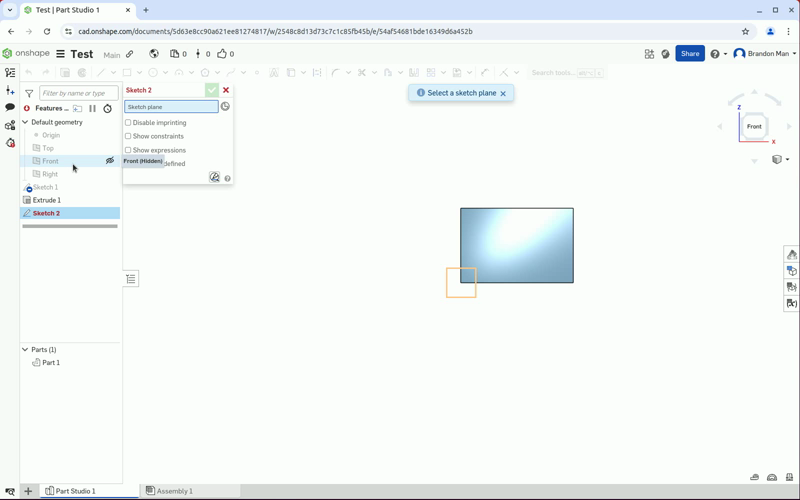
click(73, 163)
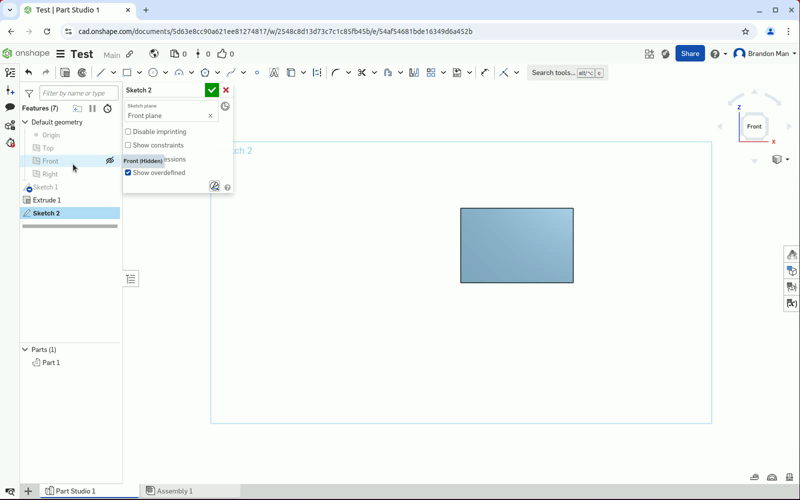
mouse_move(73, 352)
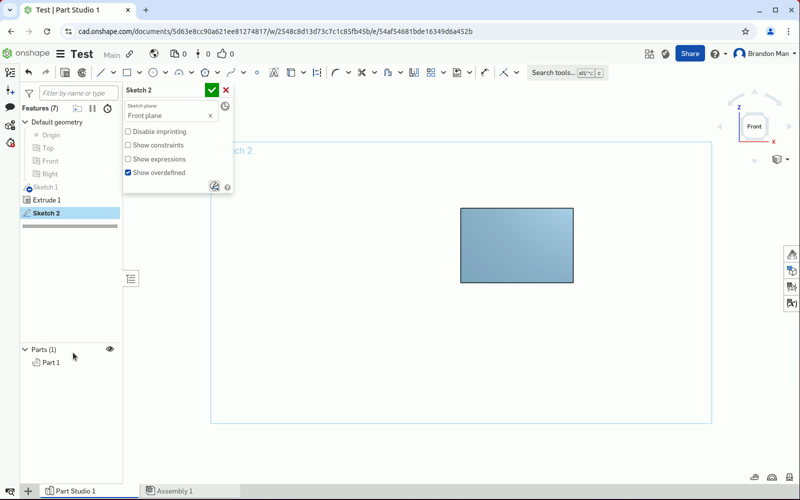
key(y)
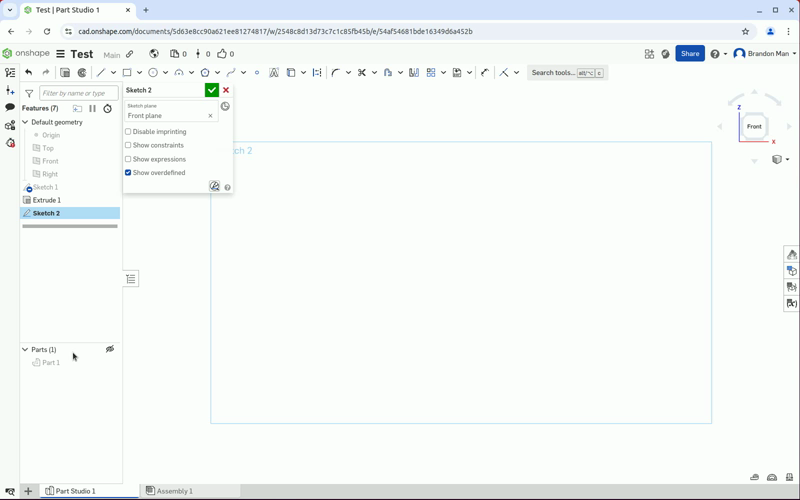
key(l)
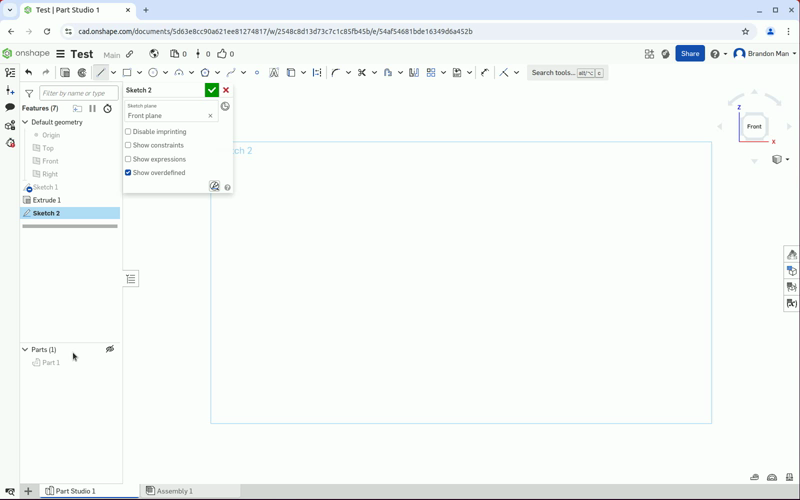
key_down(shift)
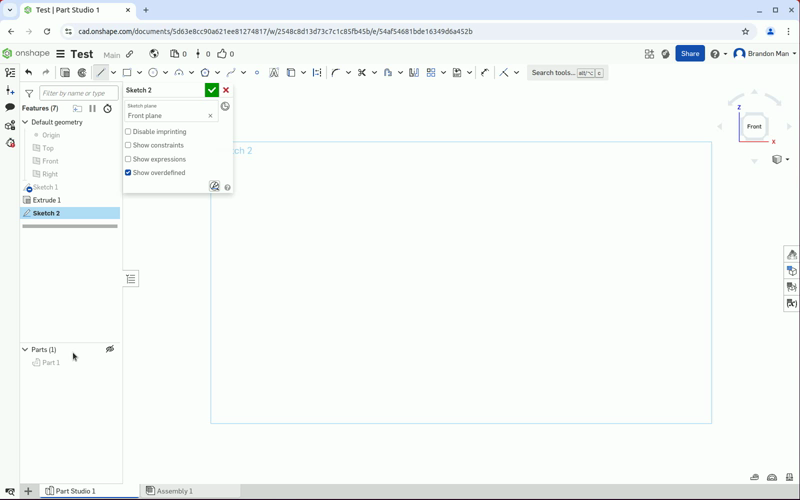
mouse_move(535, 245)
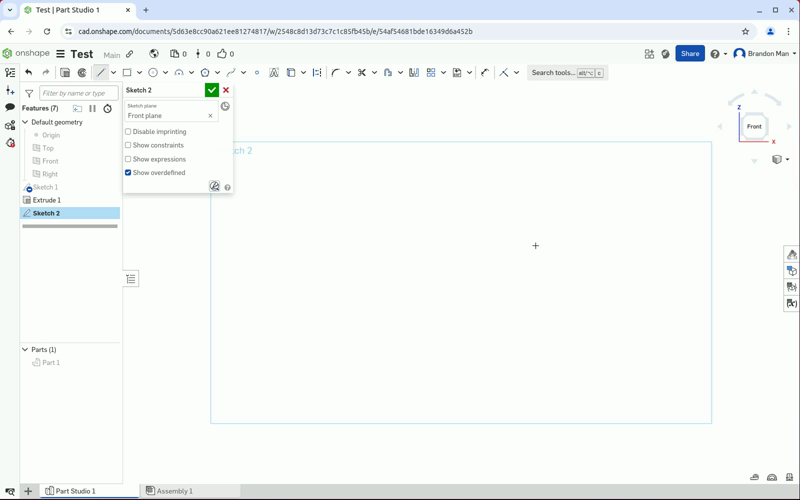
click(535, 245)
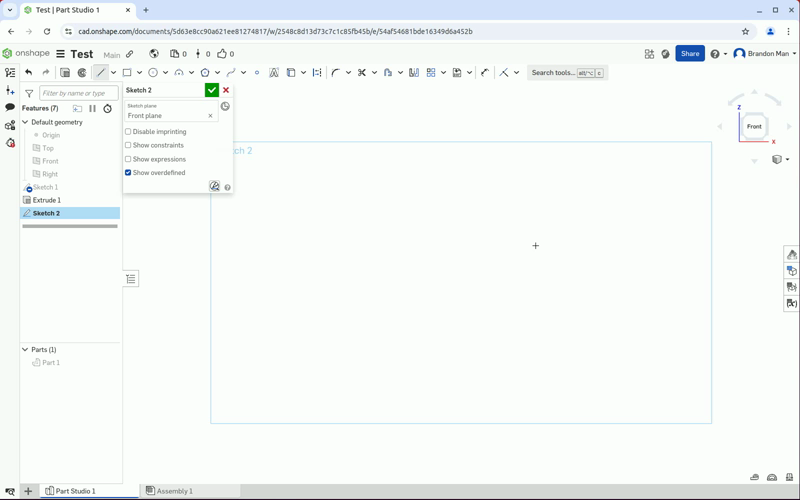
key_up(shift)
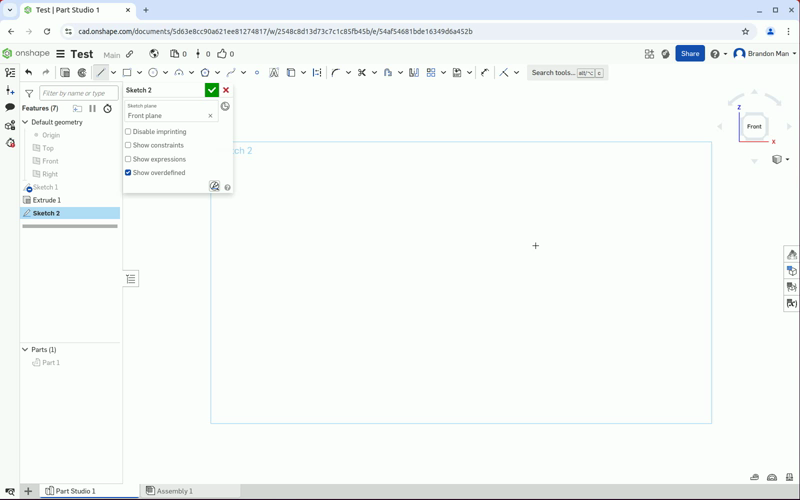
key_down(shift)
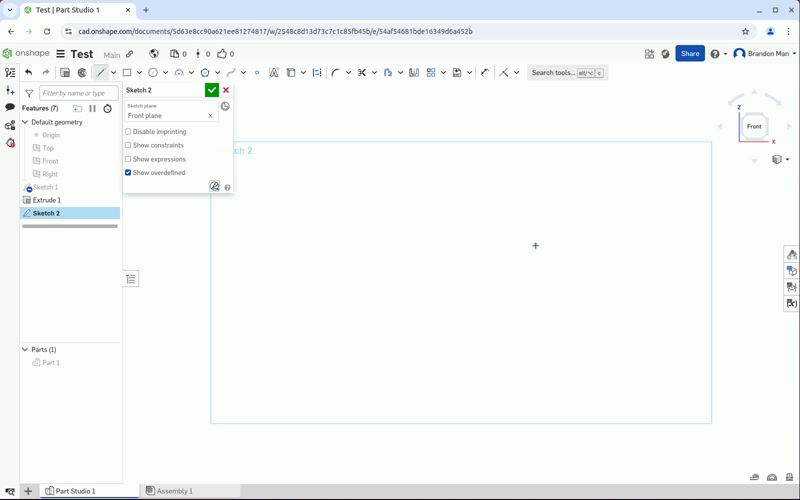
mouse_move(565, 245)
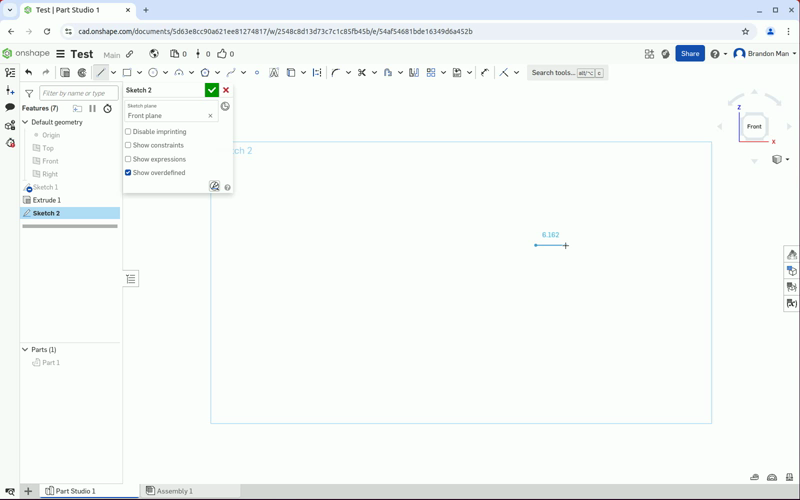
mouse_move(574, 245)
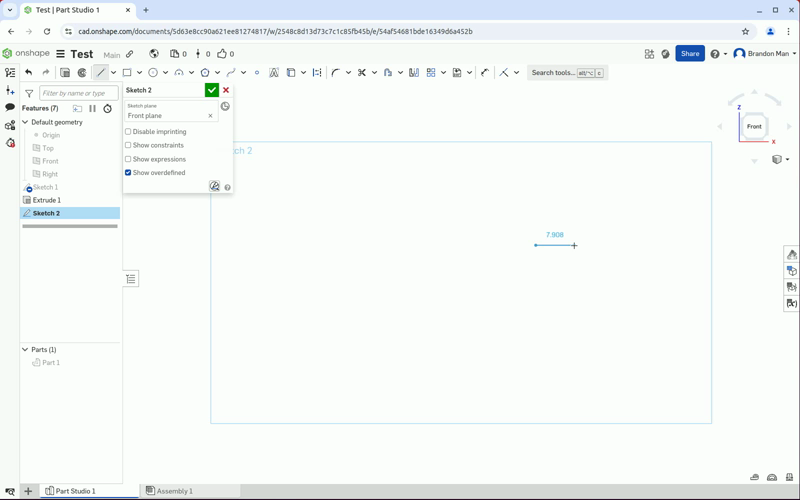
click(574, 245)
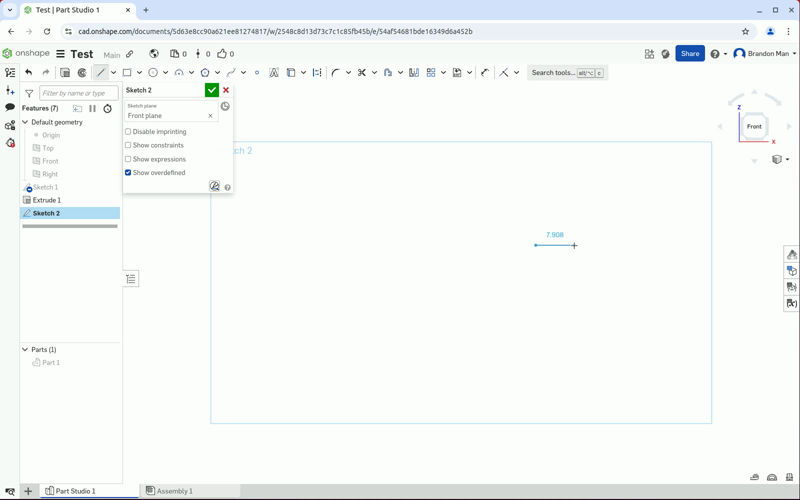
key_up(shift)
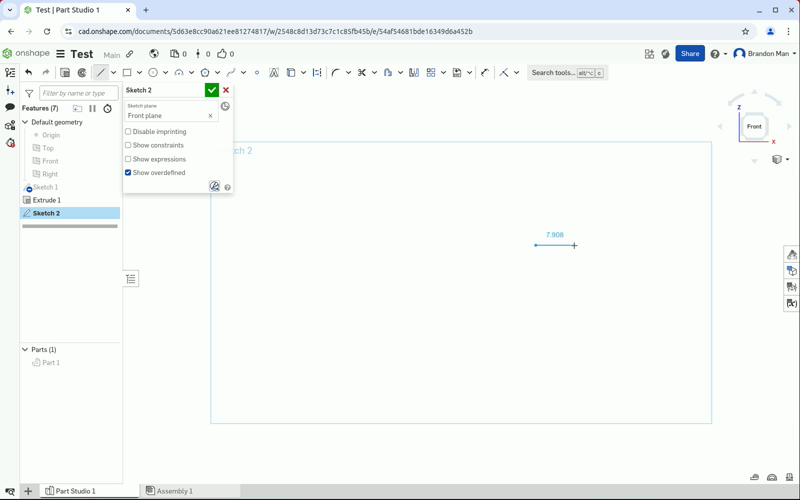
key_down(shift)
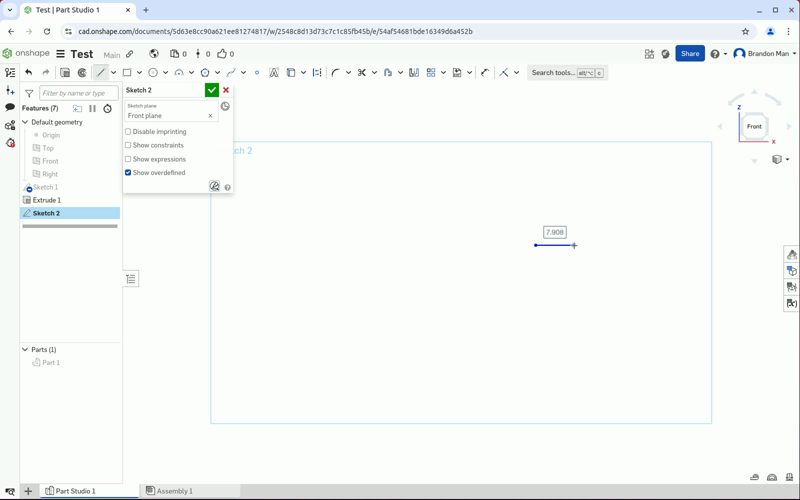
mouse_move(589, 245)
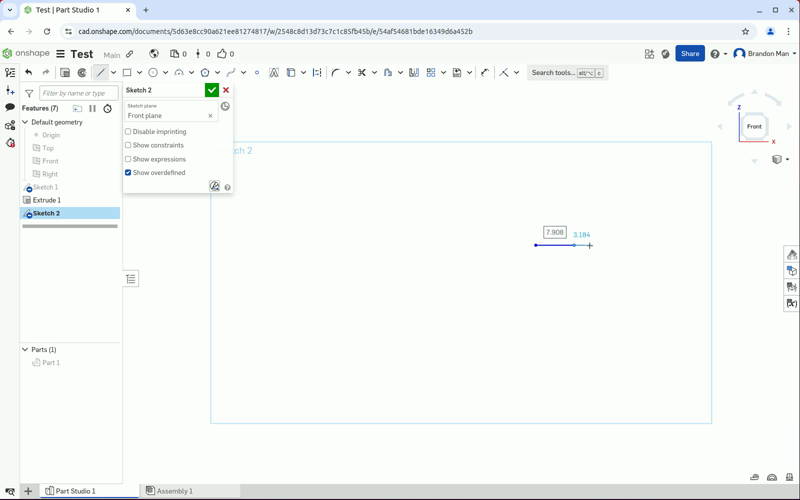
mouse_move(574, 207)
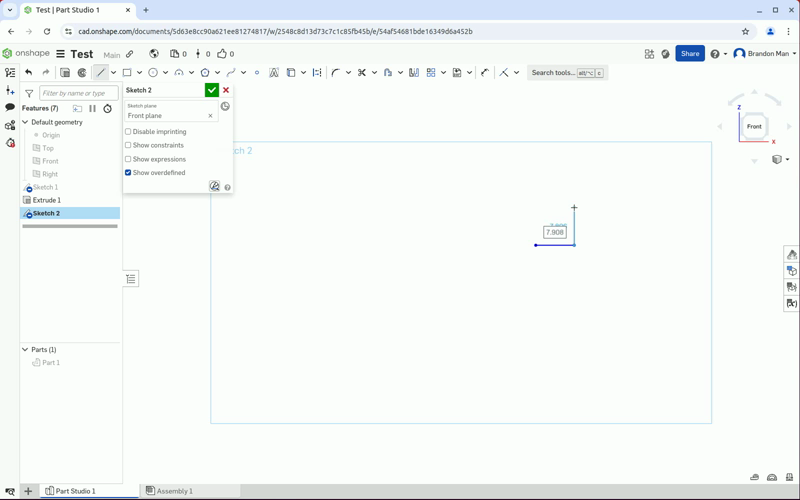
click(574, 207)
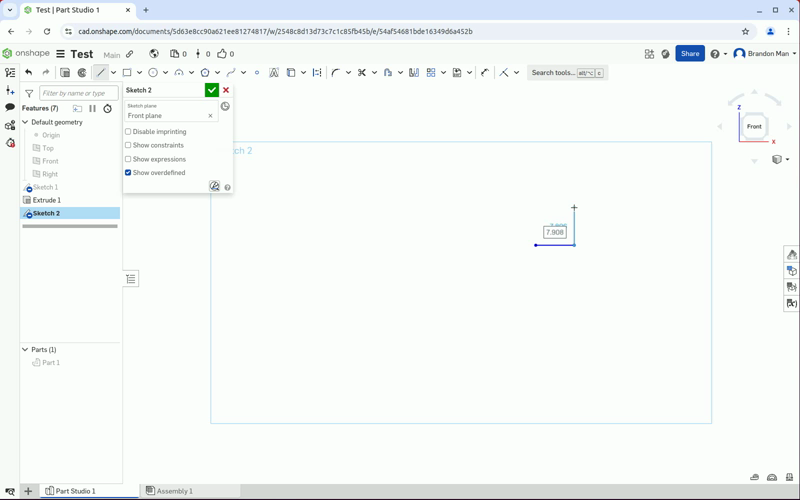
key_up(shift)
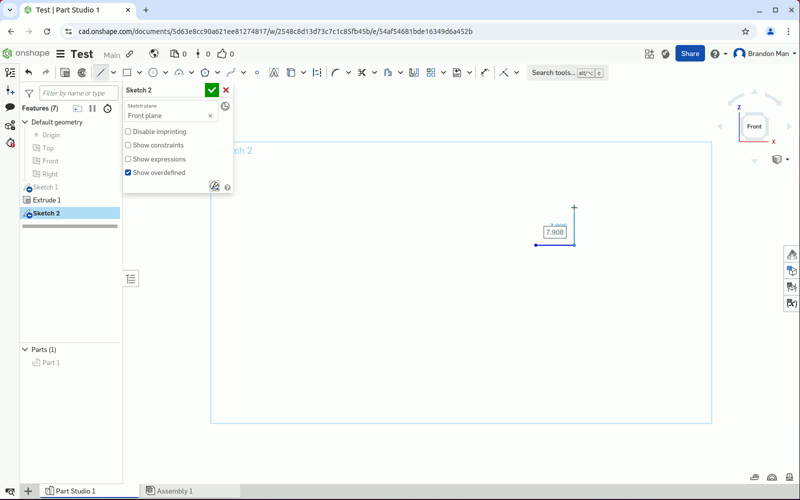
key_down(shift)
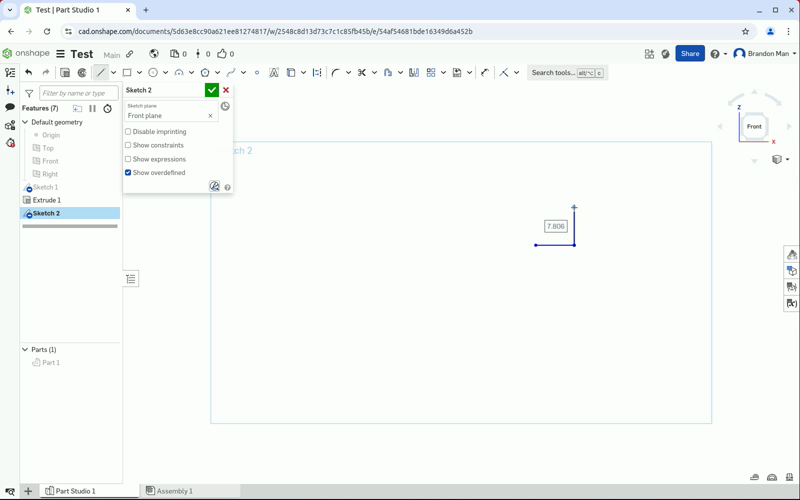
mouse_move(589, 207)
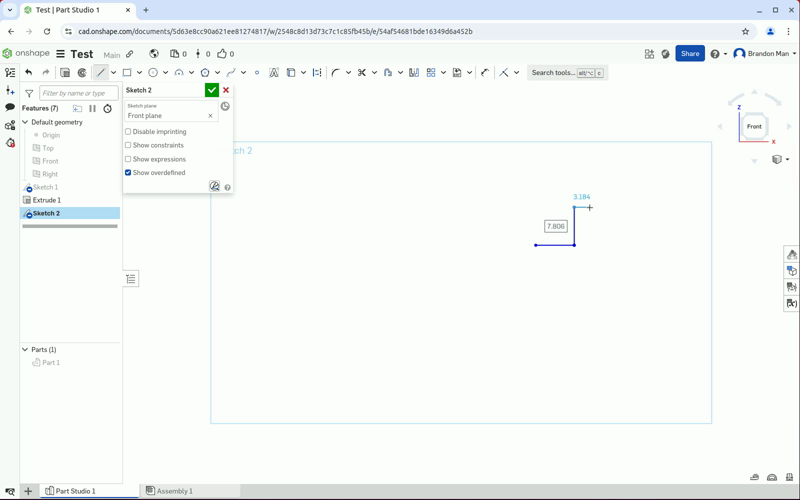
mouse_move(535, 207)
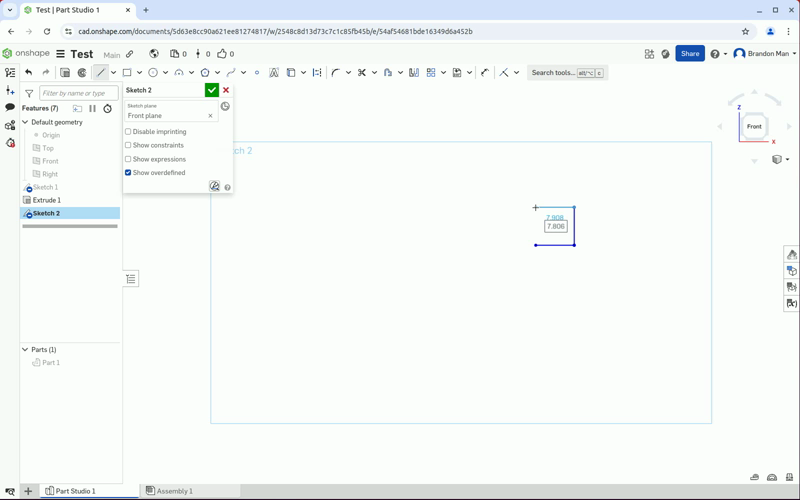
click(535, 207)
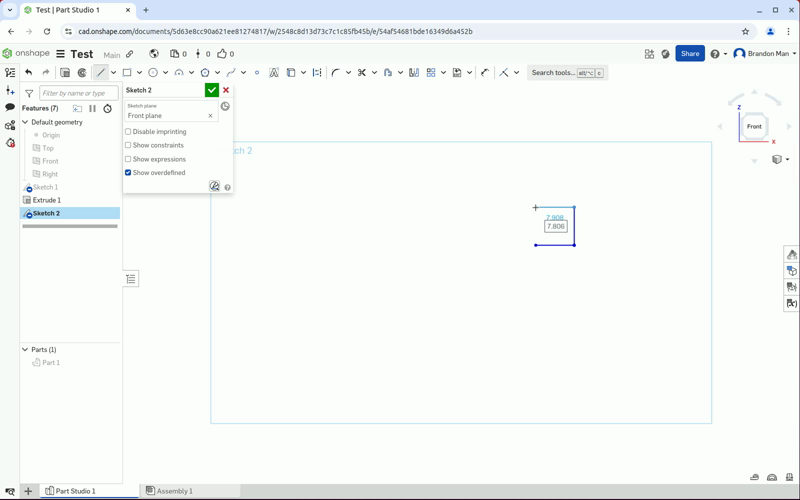
key_up(shift)
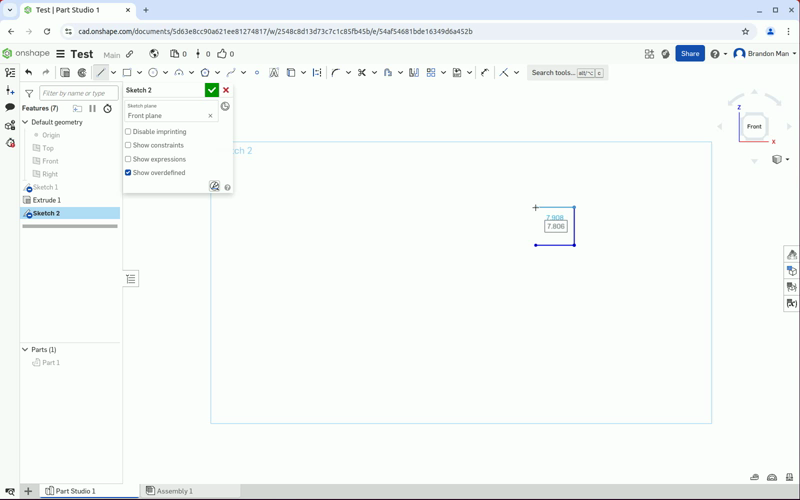
mouse_move(565, 207)
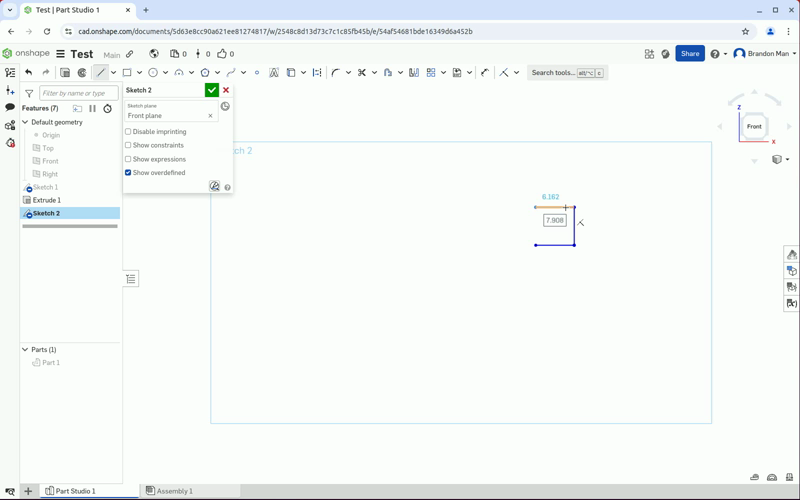
key_down(shift)
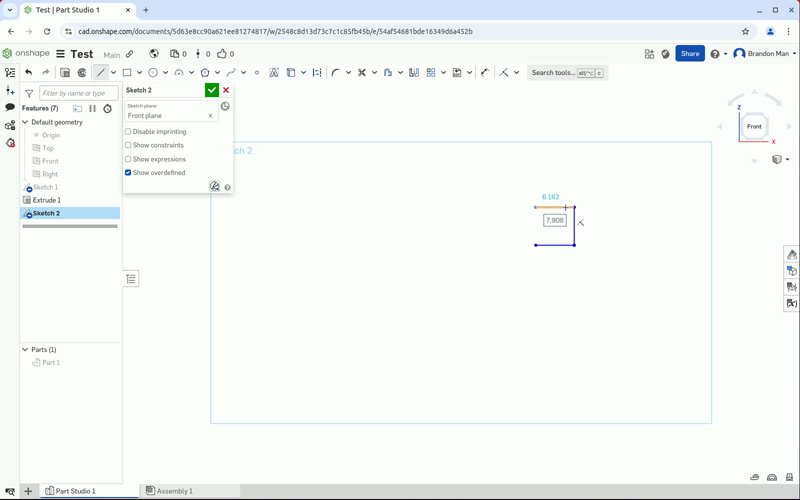
mouse_move(535, 245)
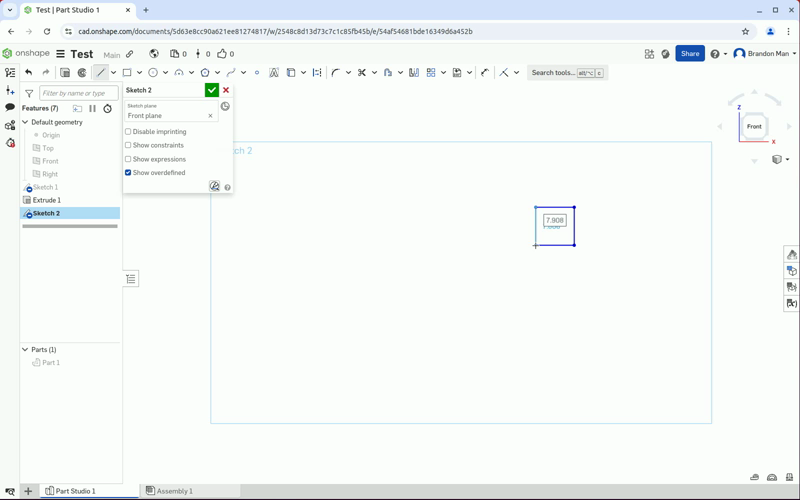
key_up(shift)
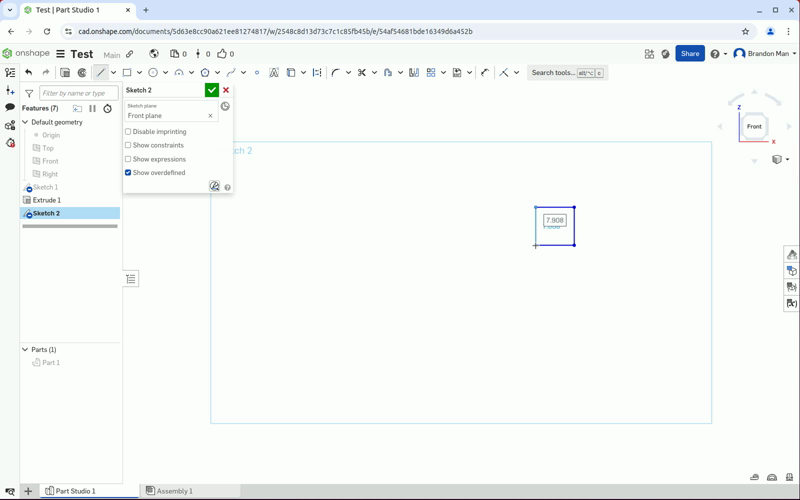
click(535, 245)
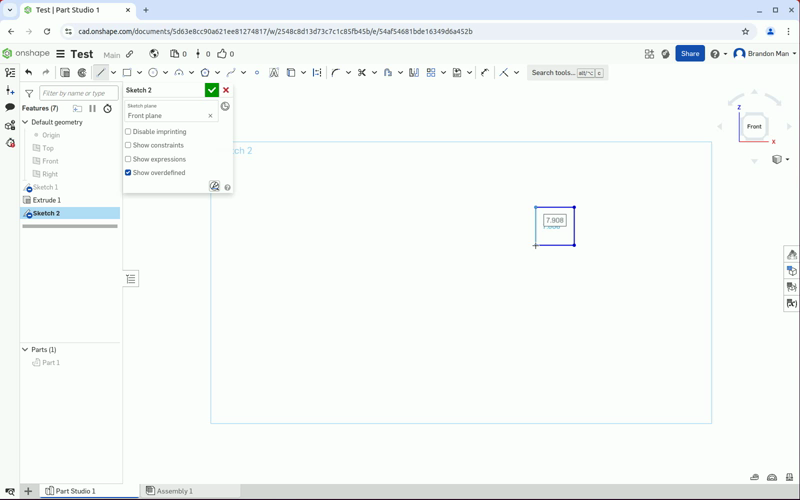
key(esc)
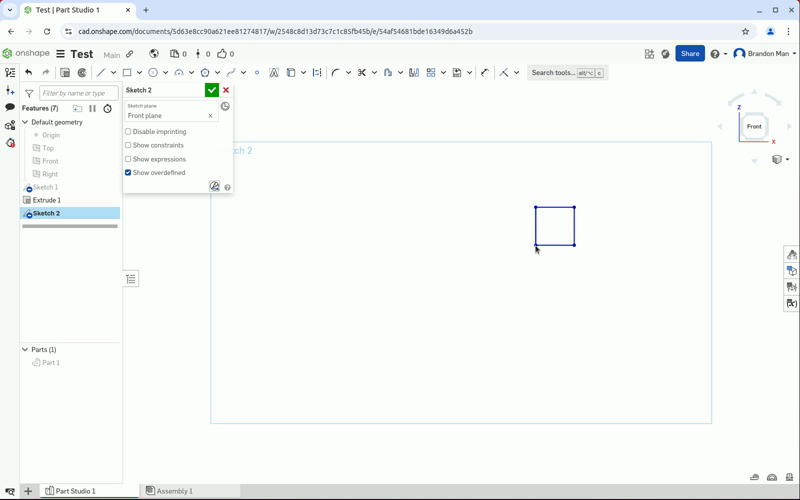
mouse_move(558, 232)
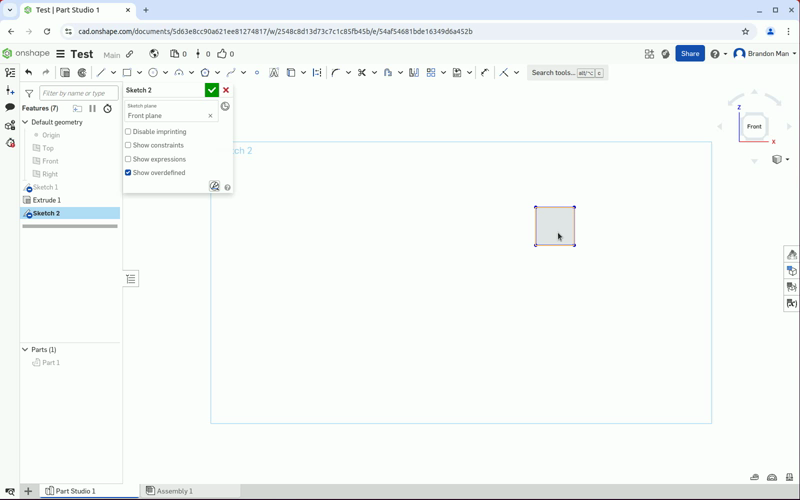
scroll(6)
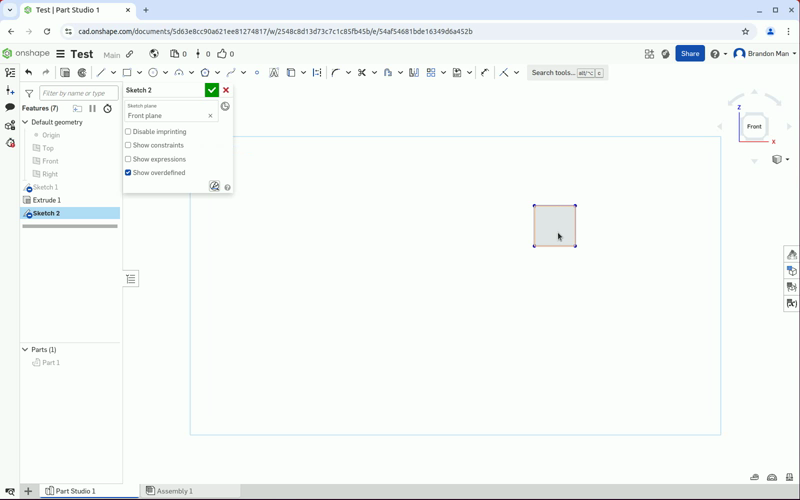
scroll(6)
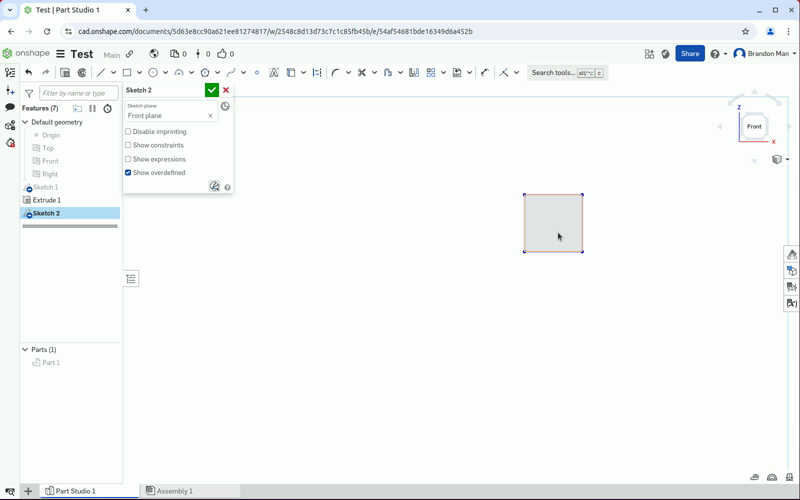
scroll(6)
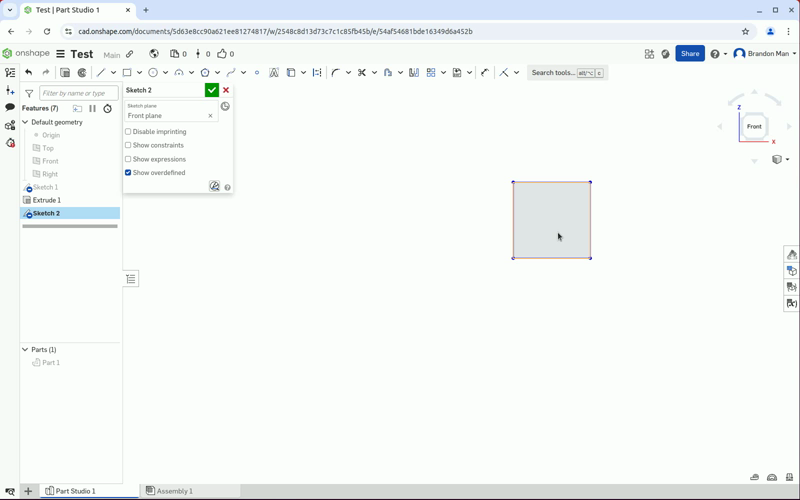
scroll(6)
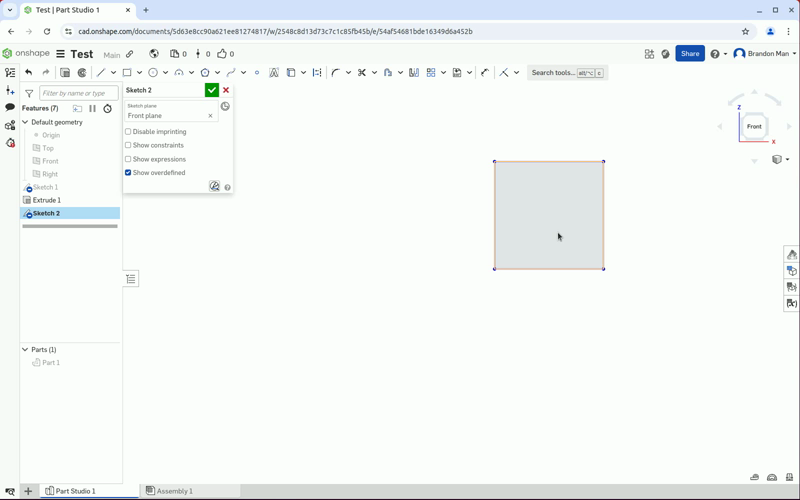
scroll(6)
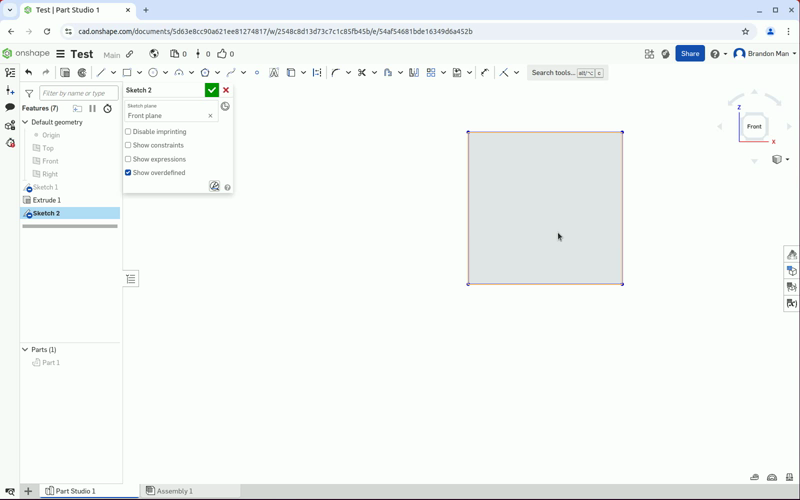
scroll(6)
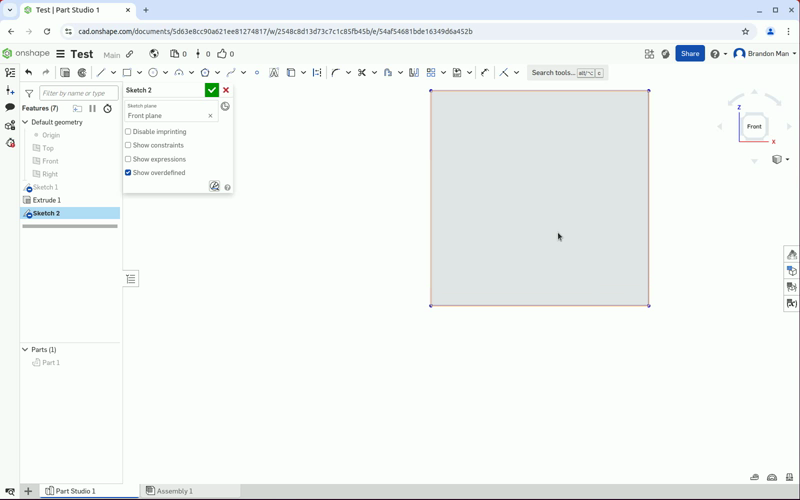
scroll(6)
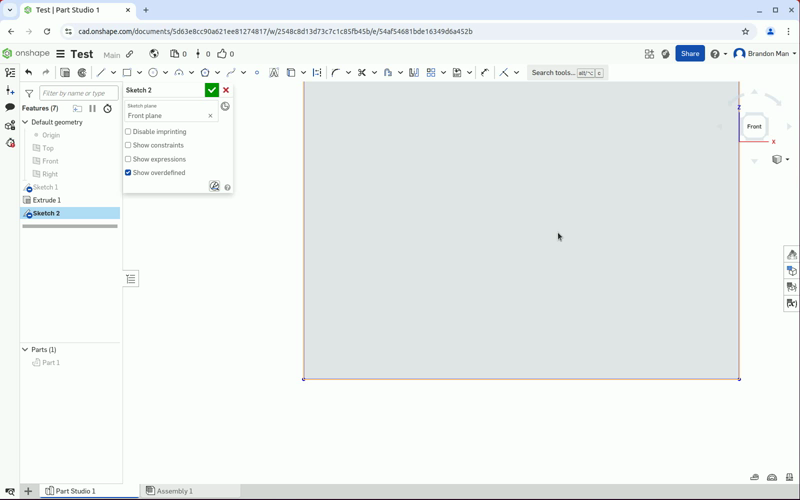
click(558, 232)
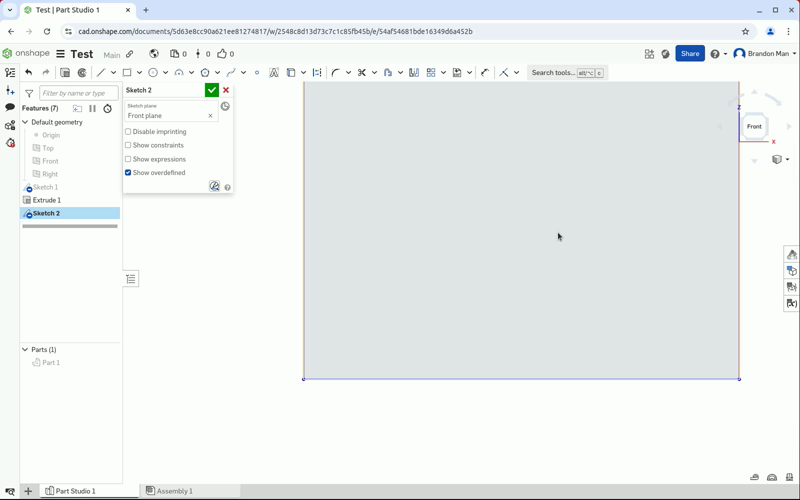
scroll(-6)
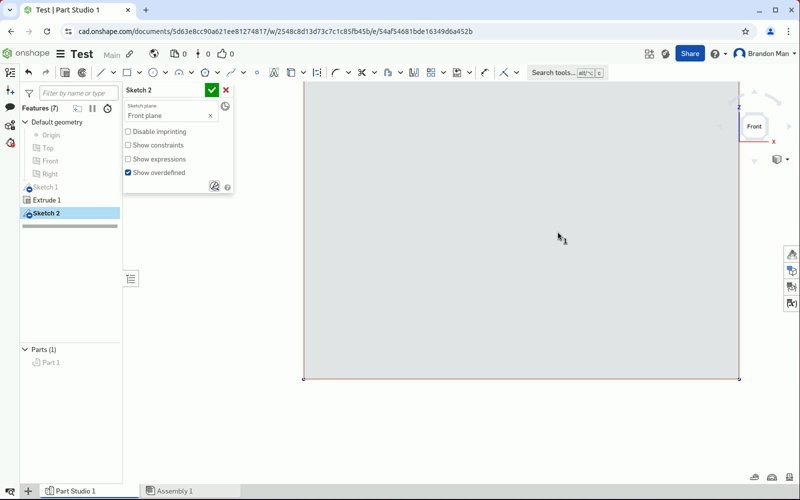
scroll(-6)
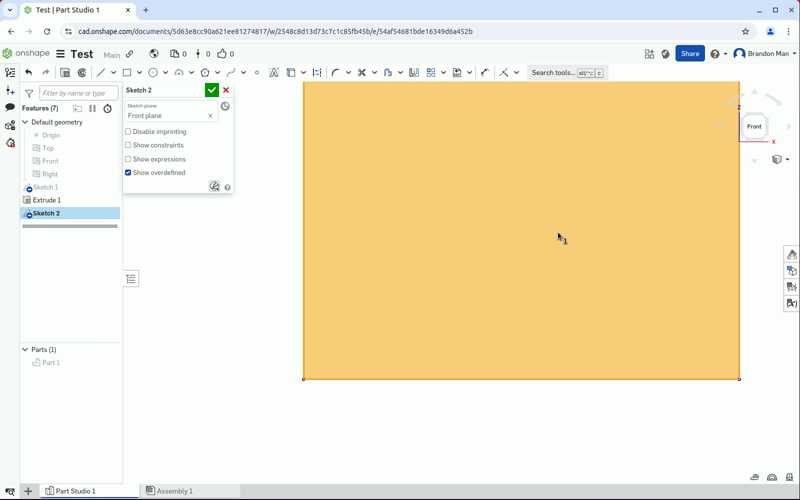
scroll(-6)
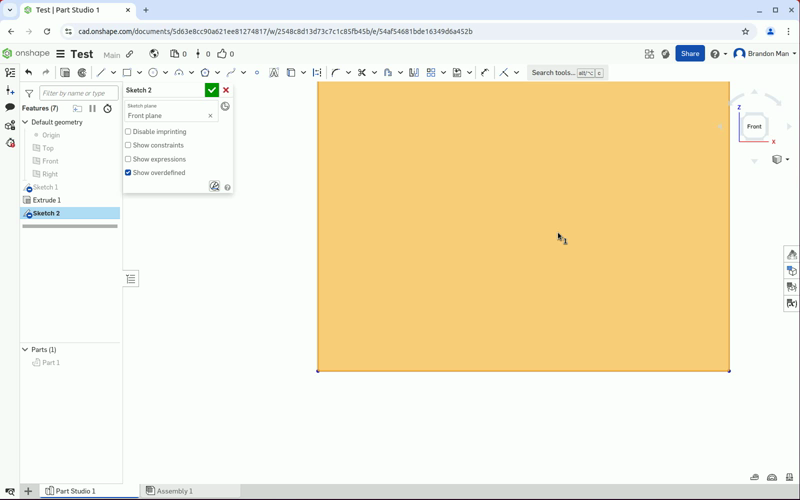
scroll(-6)
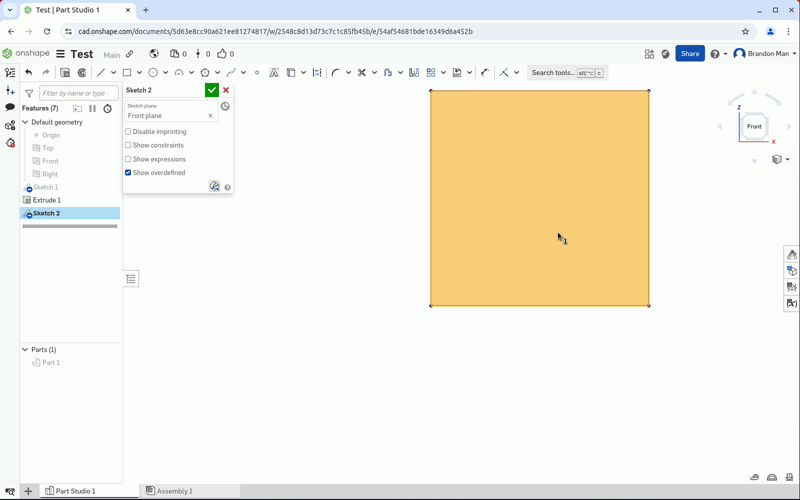
scroll(-6)
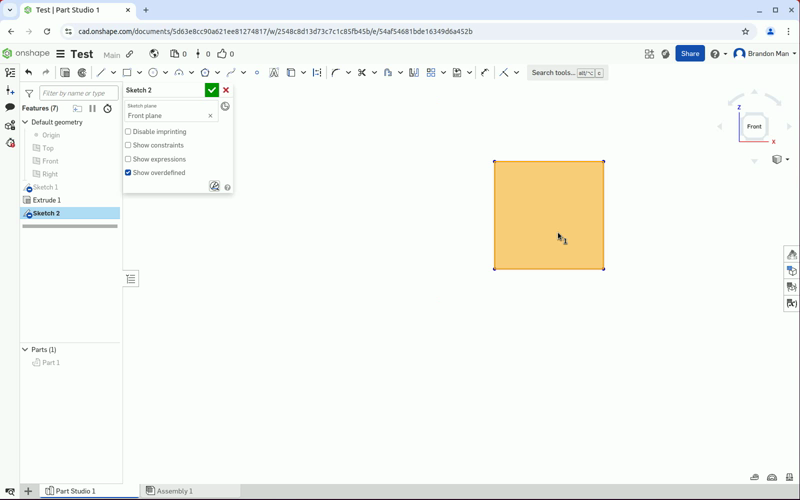
scroll(-6)
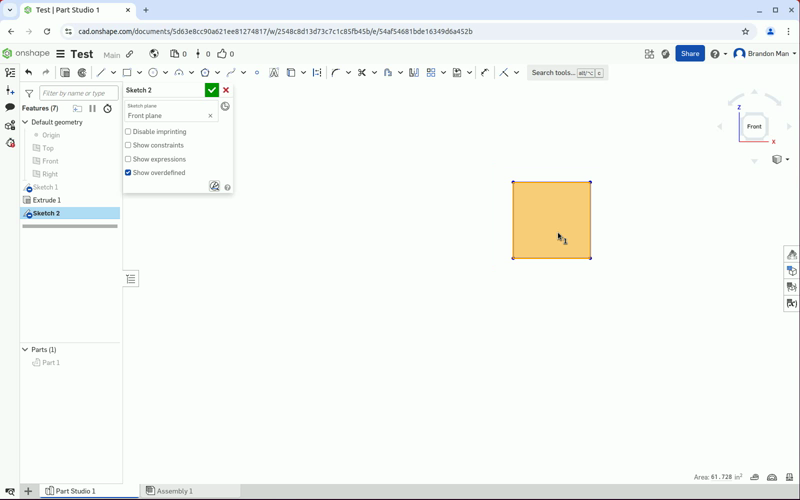
scroll(-6)
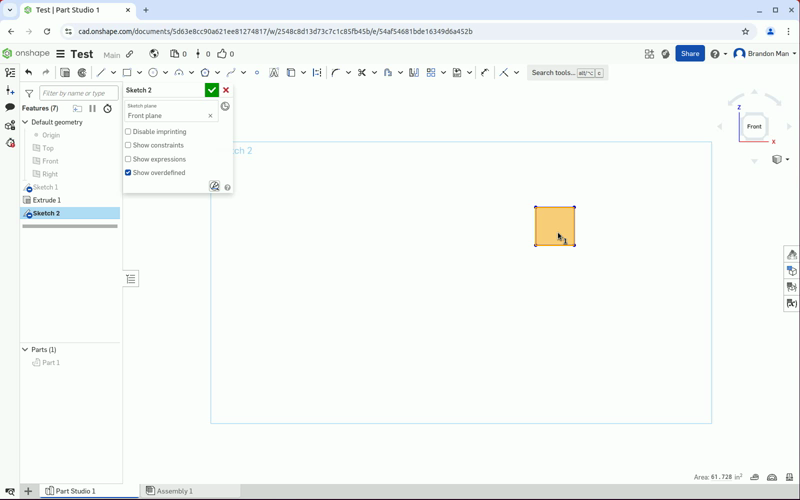
mouse_move(73, 352)
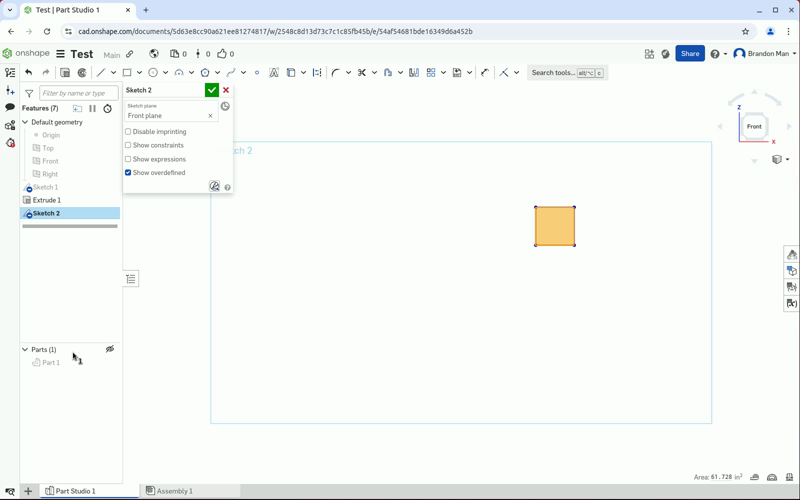
key(shift+y)
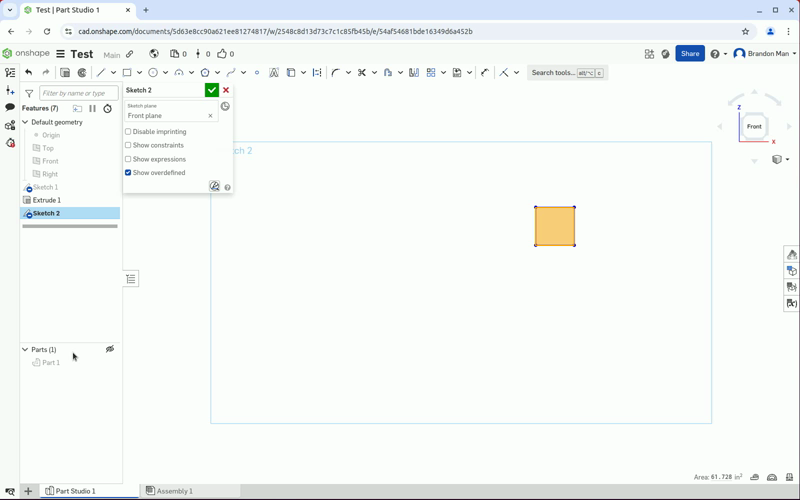
key(shift+e)
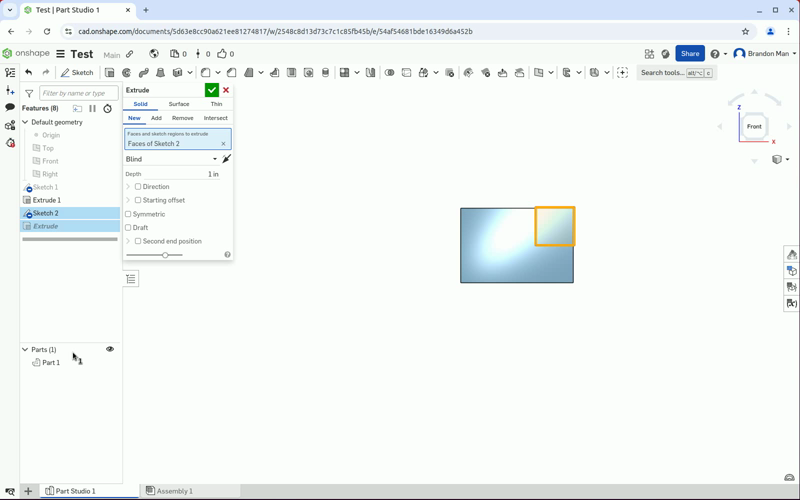
mouse_move(143, 106)
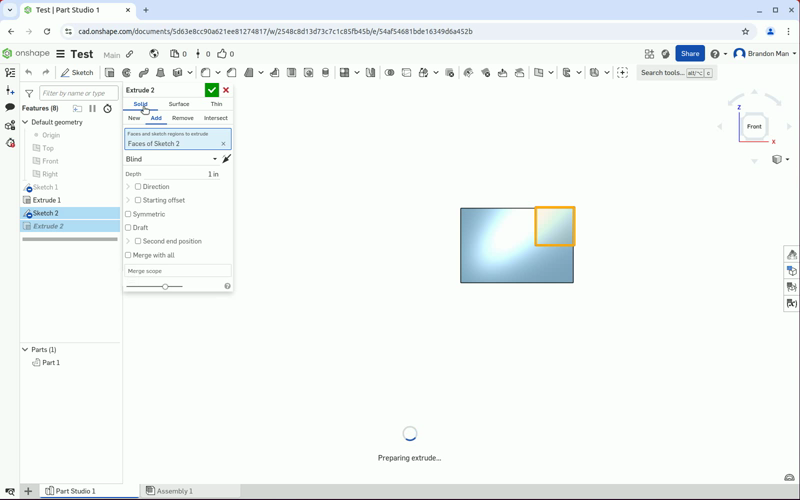
click(143, 106)
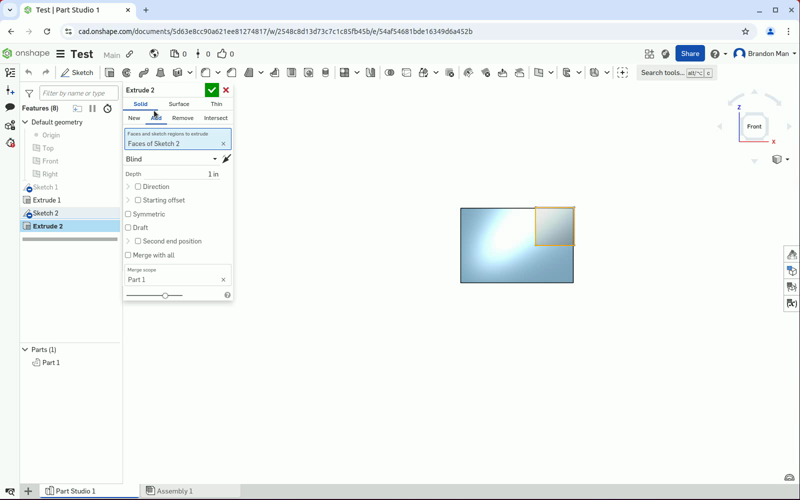
mouse_move(186, 120)
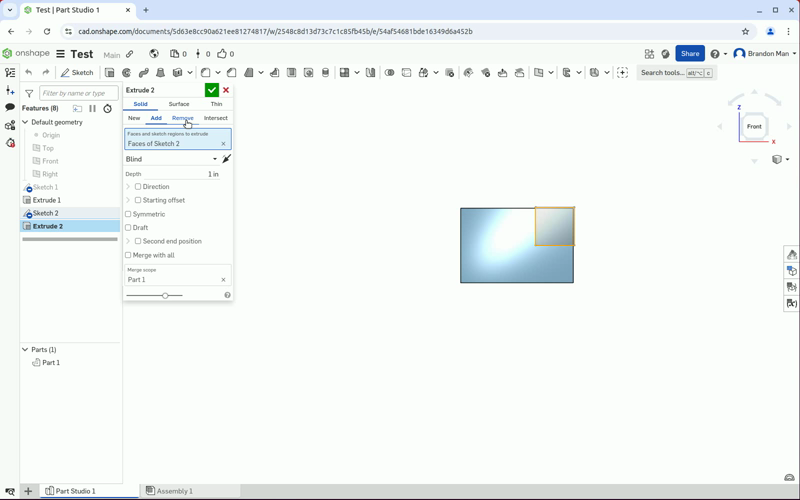
click(186, 120)
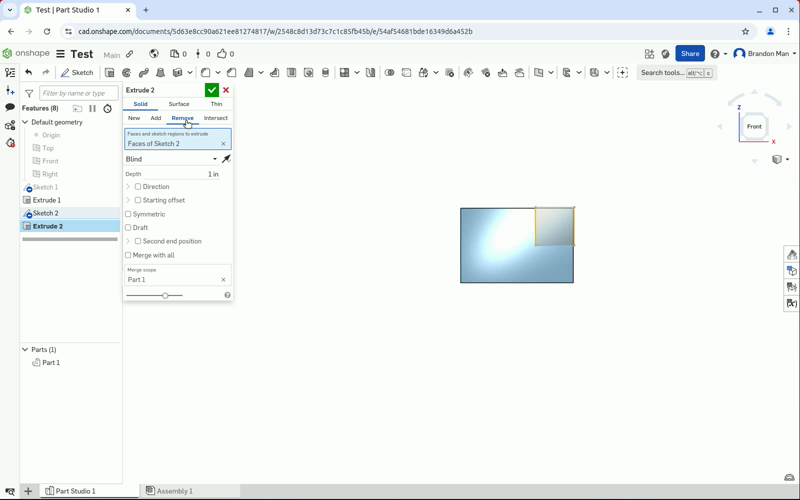
key(tab, 4)
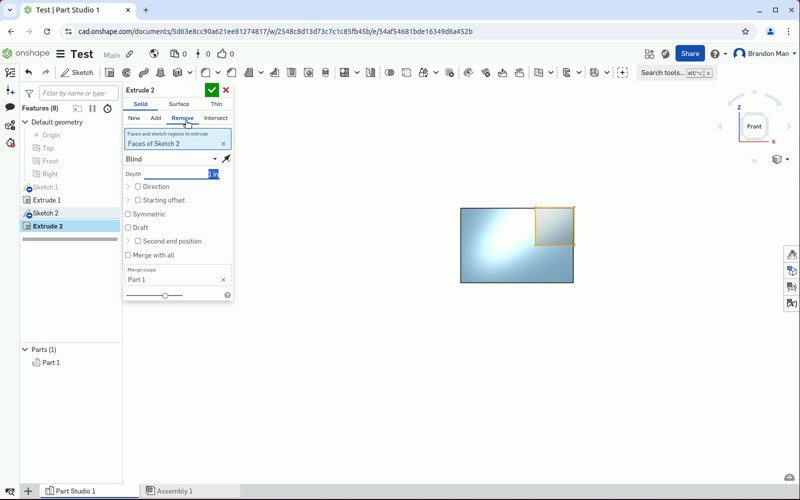
text(-15.405)
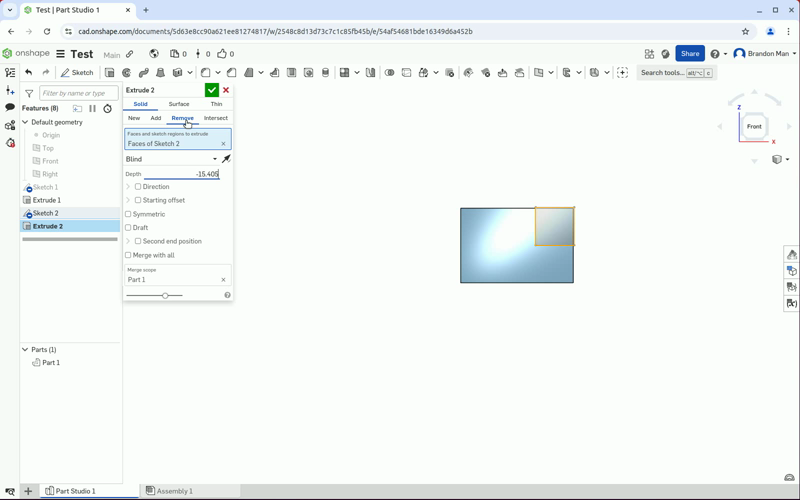
key(tab, 3)
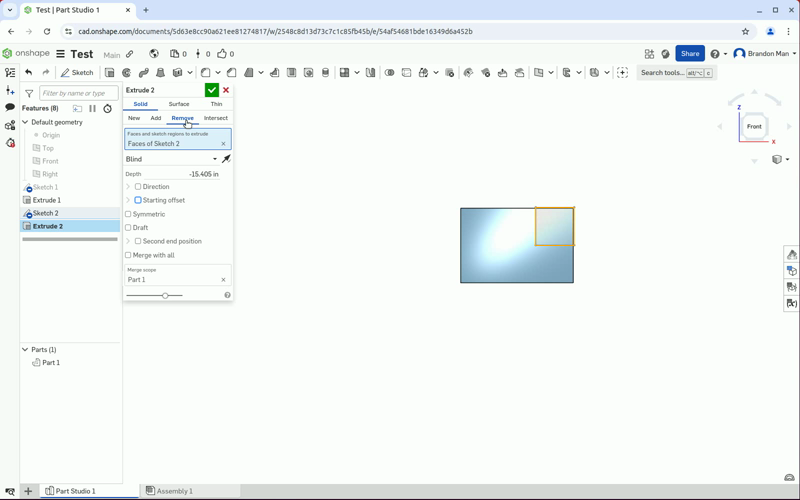
key(tab, 2)
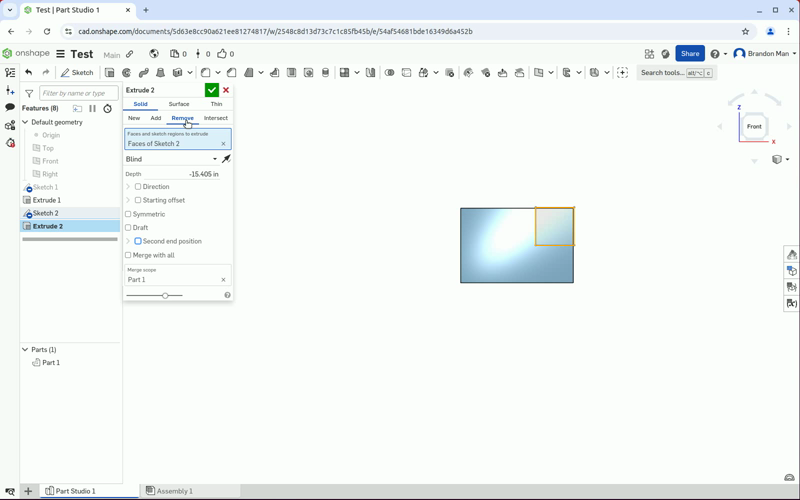
key(space)
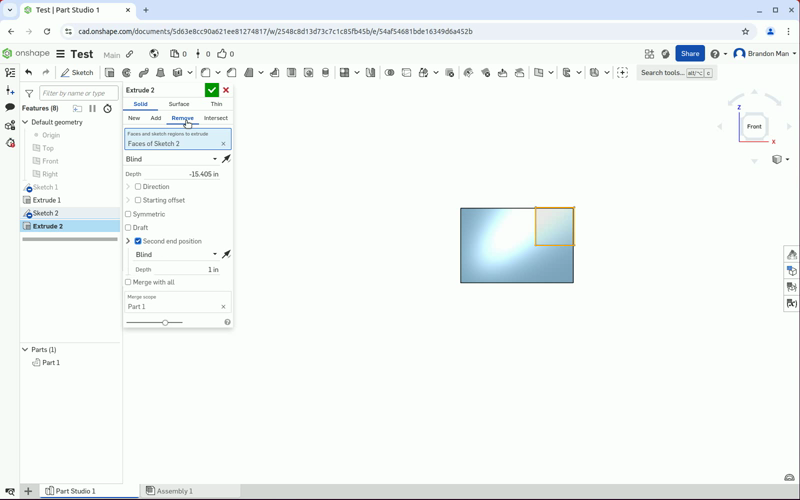
key(tab, 3)
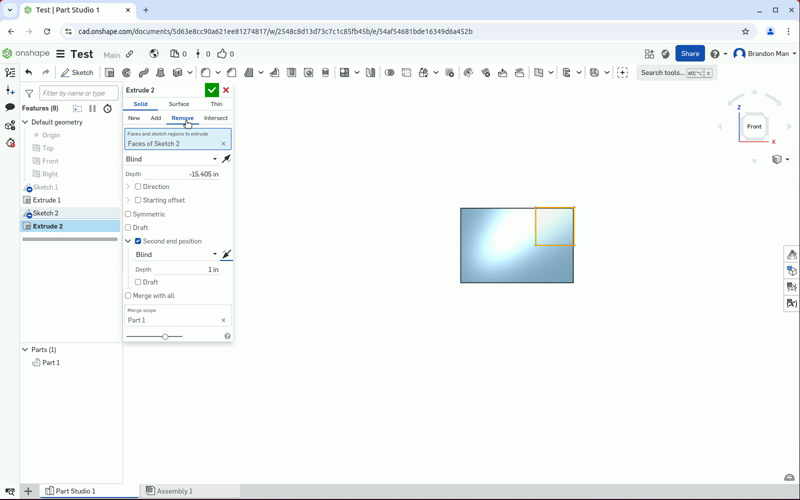
text(3.851)
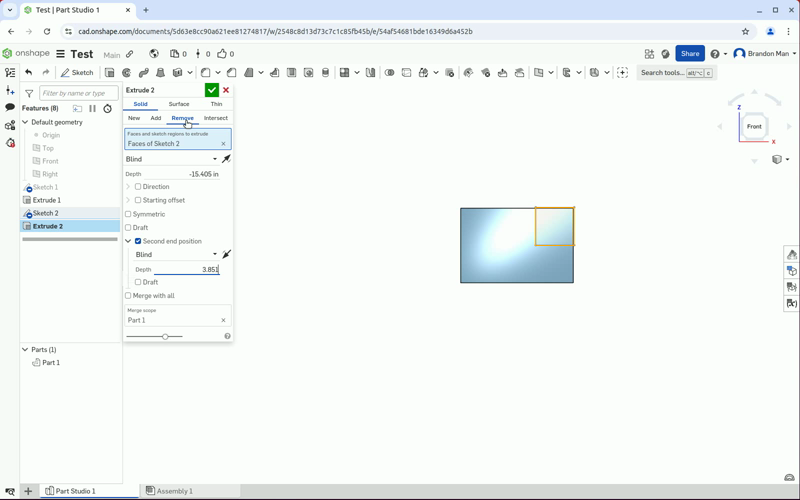
key(tab, 2)
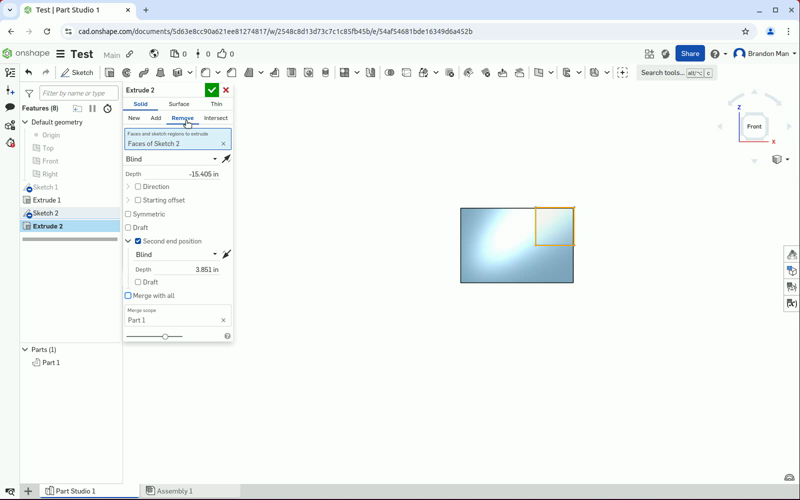
key(space)
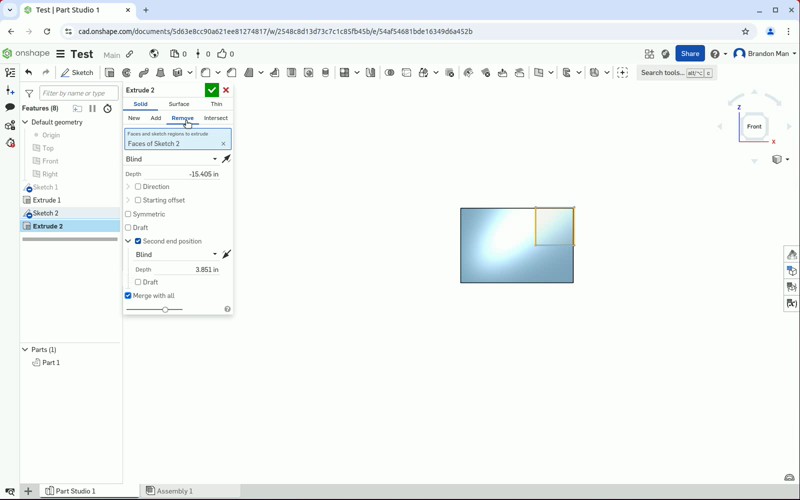
key(enter)
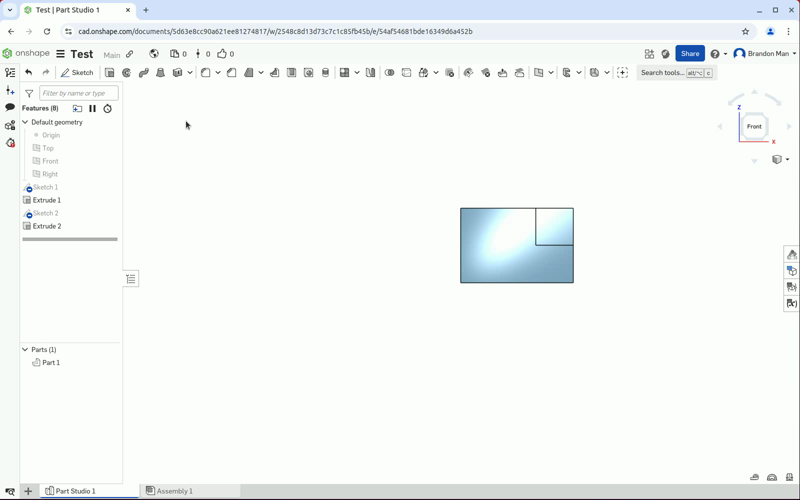
key(shift+h)
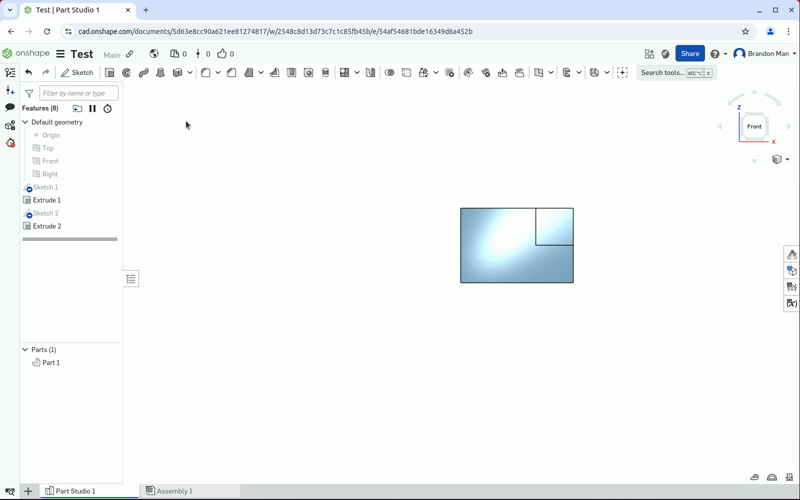
key(shift+h)
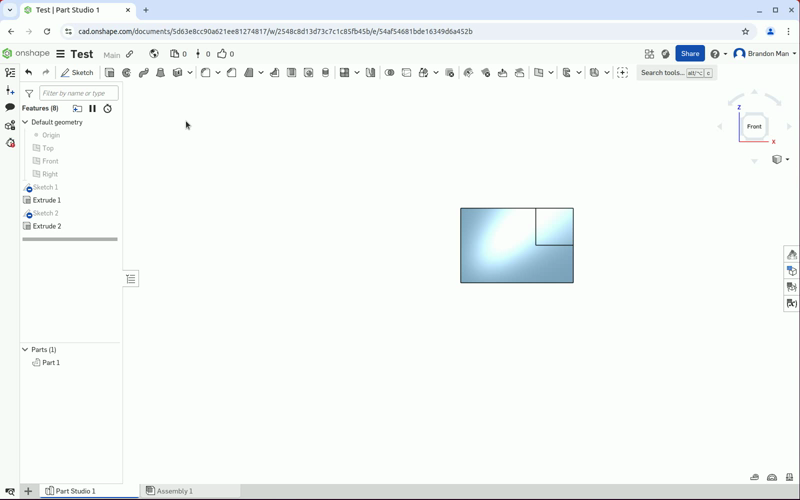
mouse_move(73, 189)
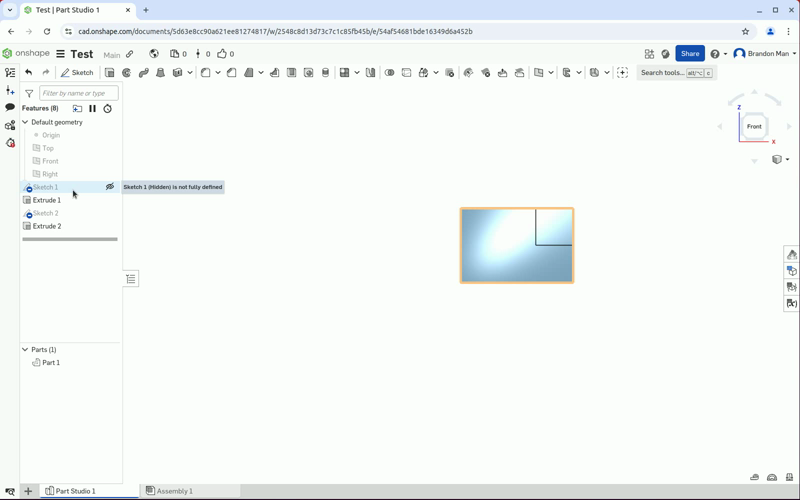
click(73, 189)
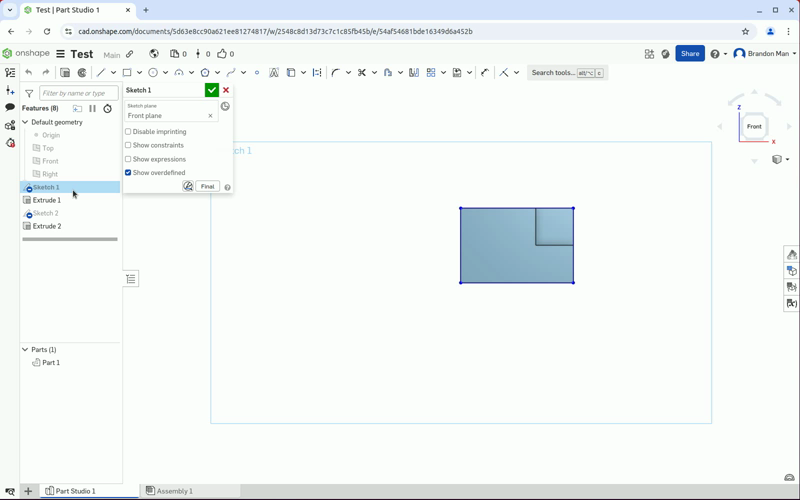
mouse_move(229, 92)
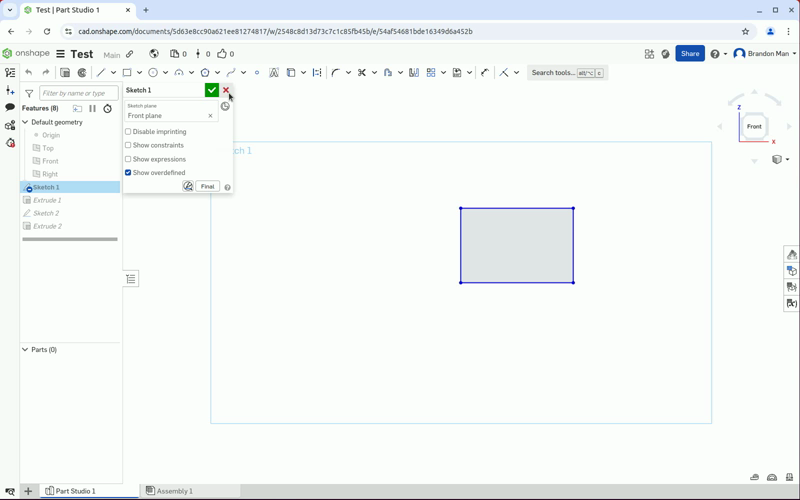
click(229, 92)
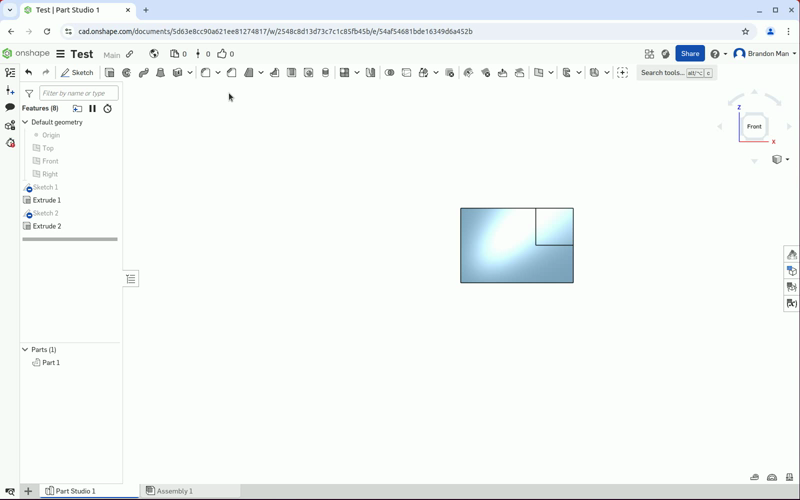
mouse_move(73, 352)
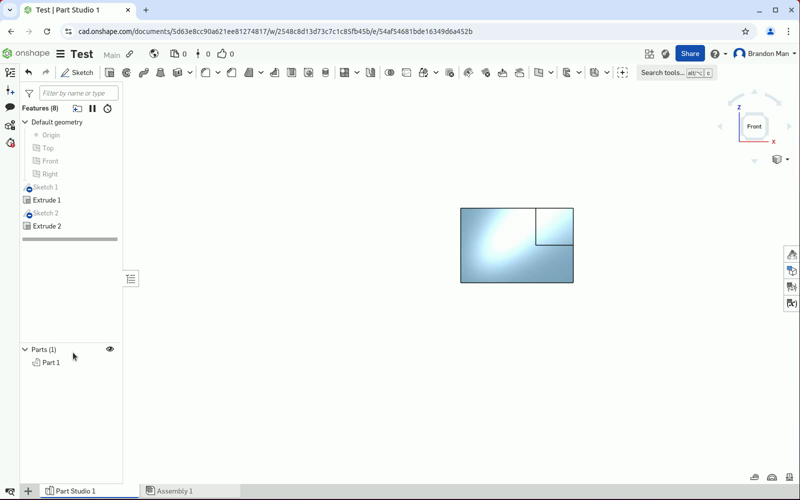
key(y)
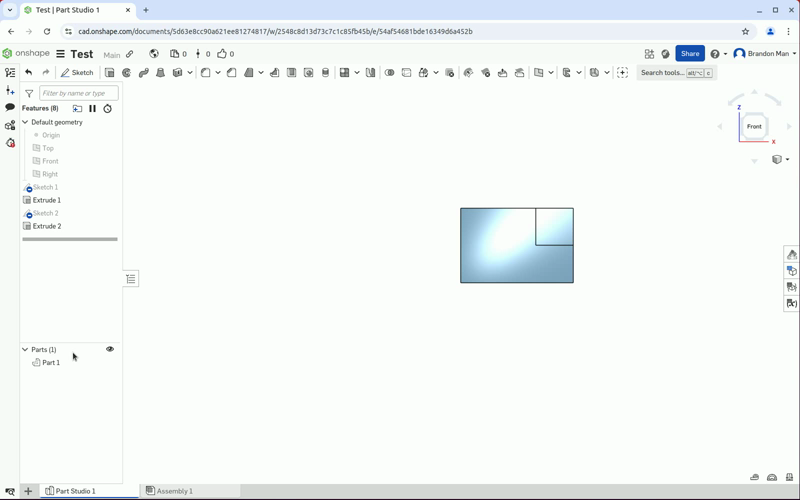
key(shift+p)
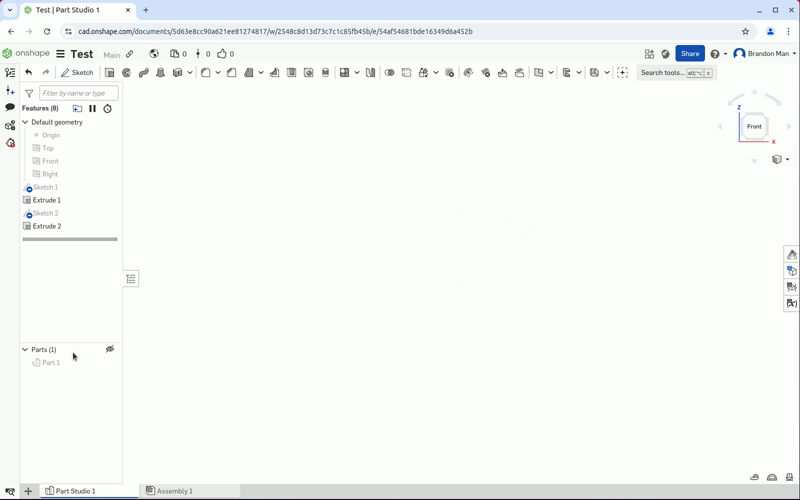
key(space)
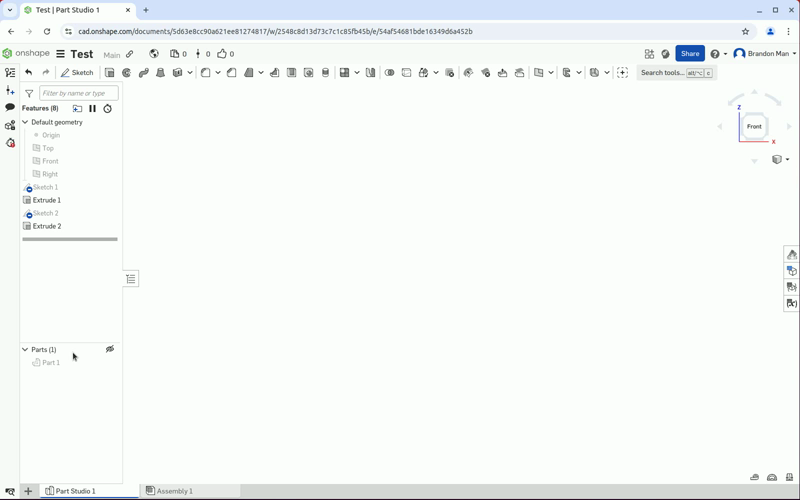
key_down(shift)
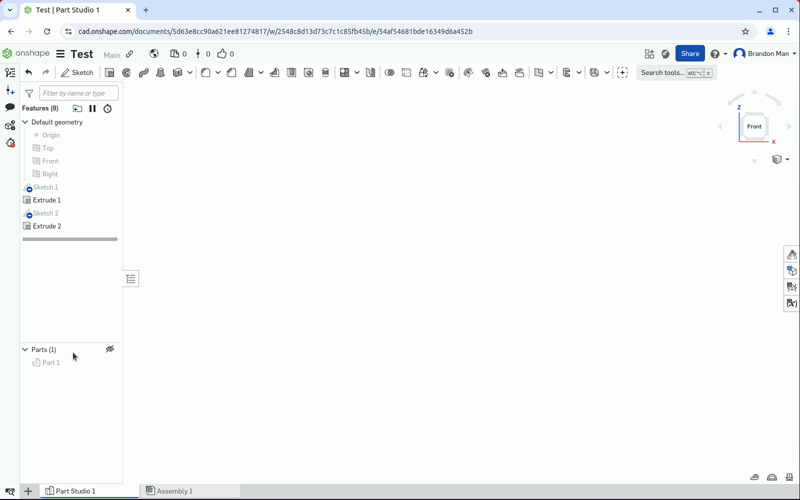
key(down)
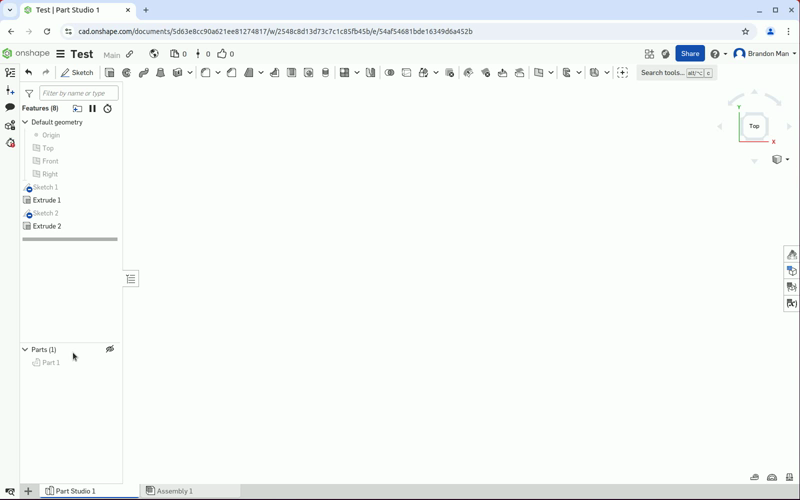
key_up(shift)
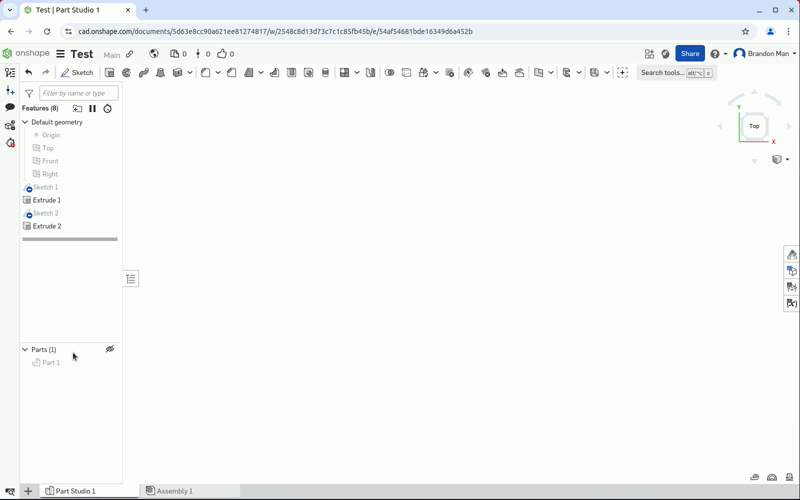
mouse_move(73, 352)
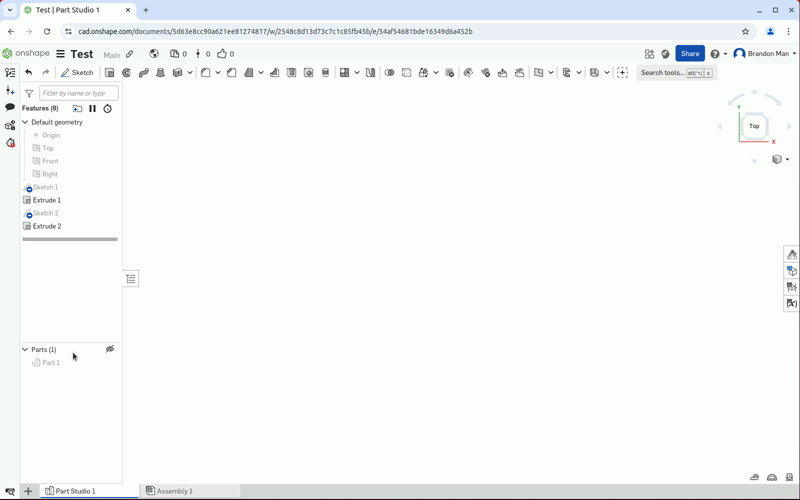
key(shift+y)
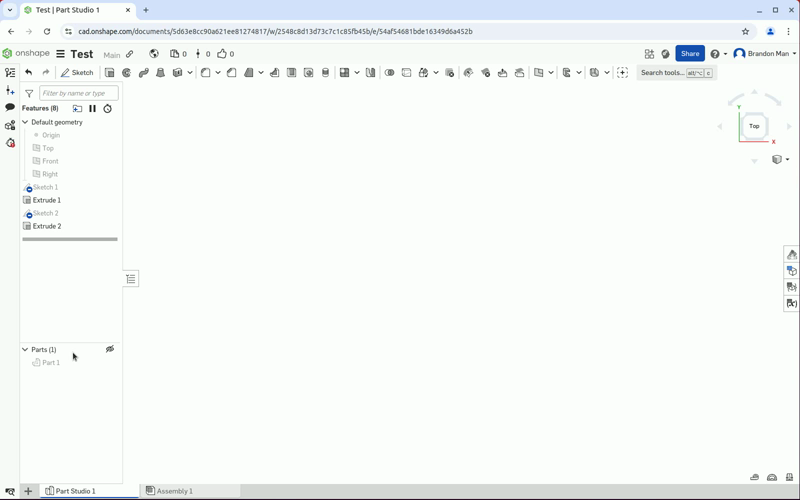
key(shift+s)
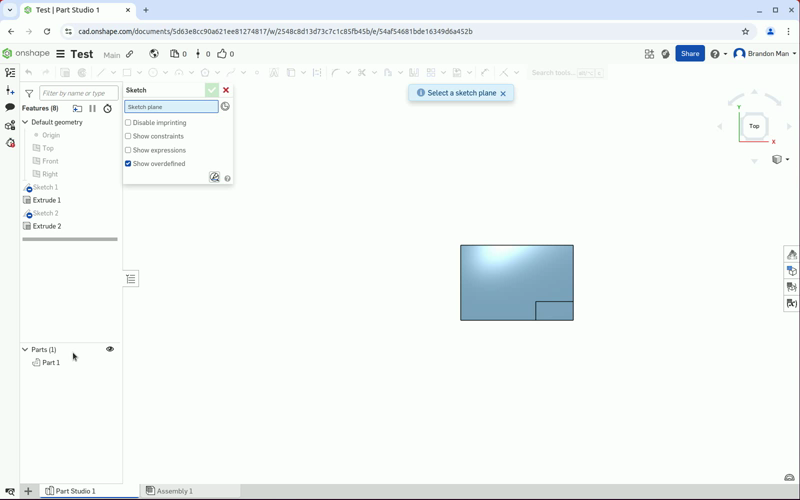
mouse_move(73, 150)
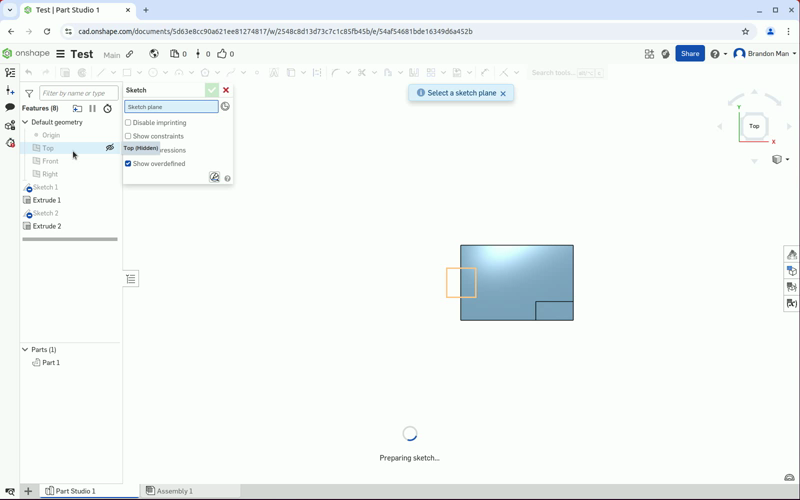
click(73, 150)
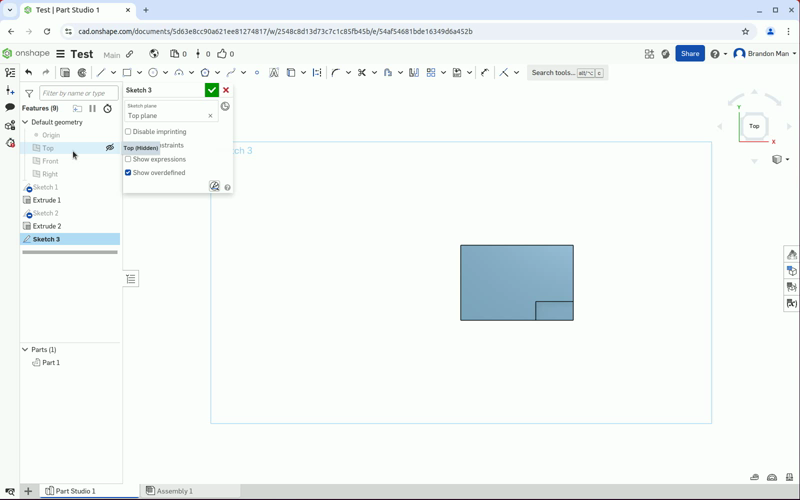
mouse_move(73, 352)
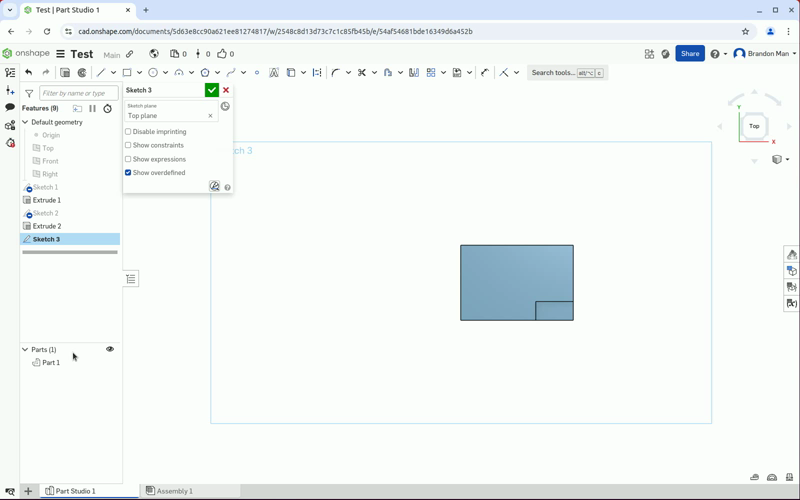
key(y)
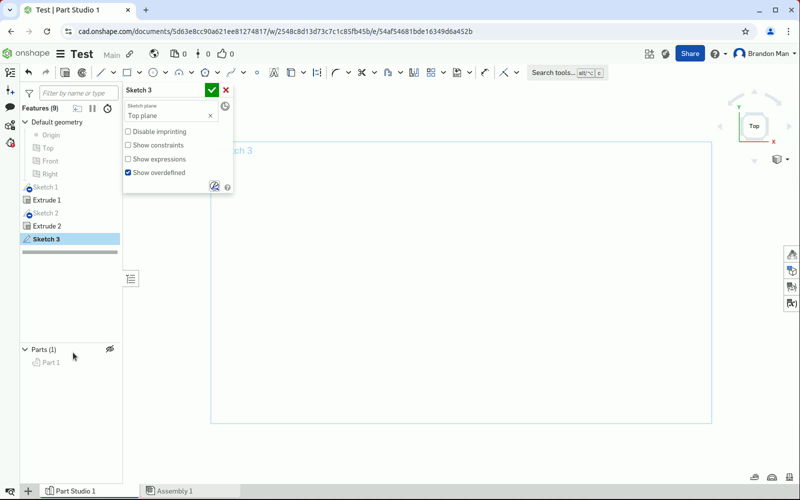
key(l)
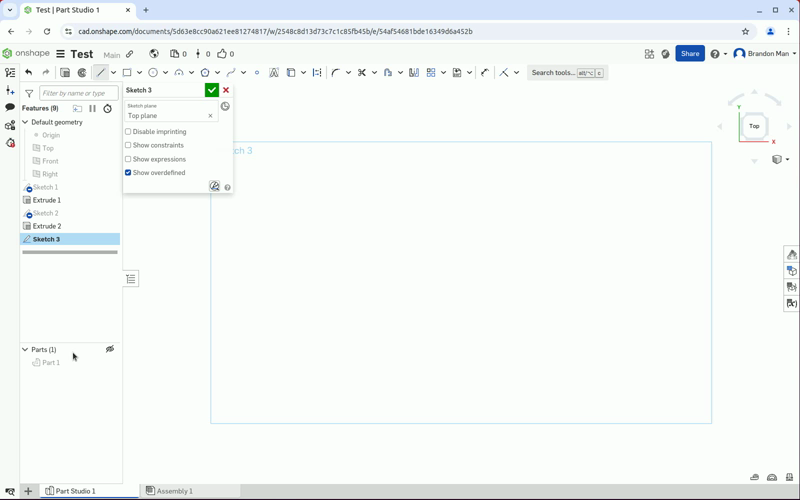
key_down(shift)
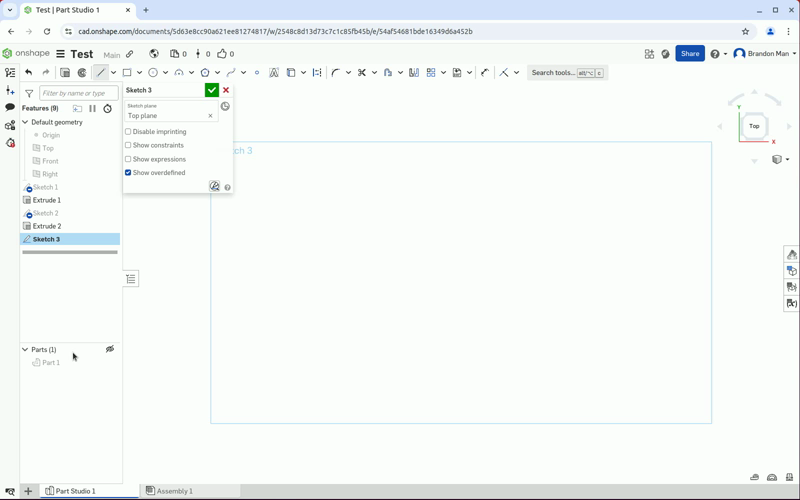
mouse_move(460, 264)
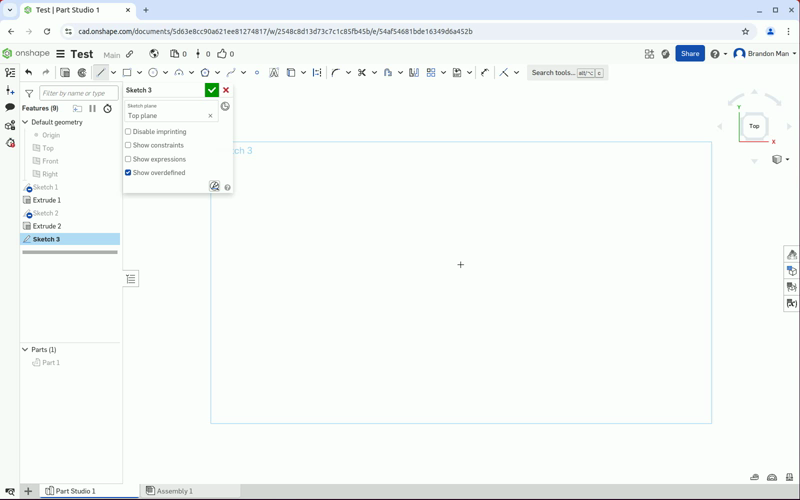
click(460, 264)
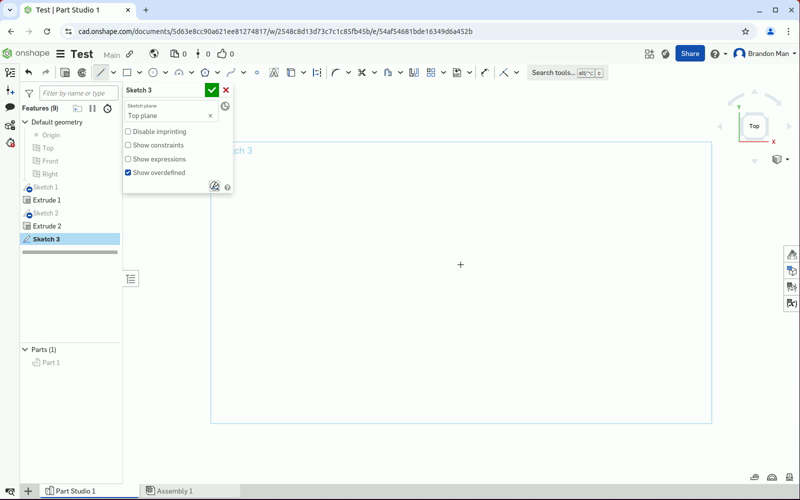
key_up(shift)
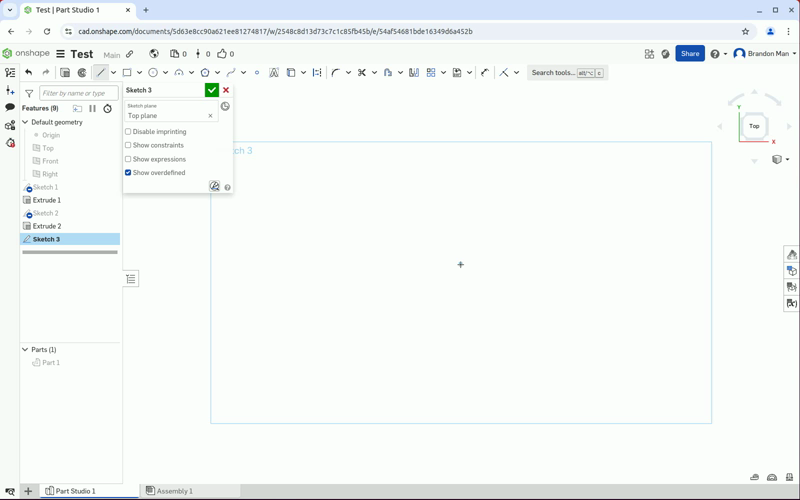
key_down(shift)
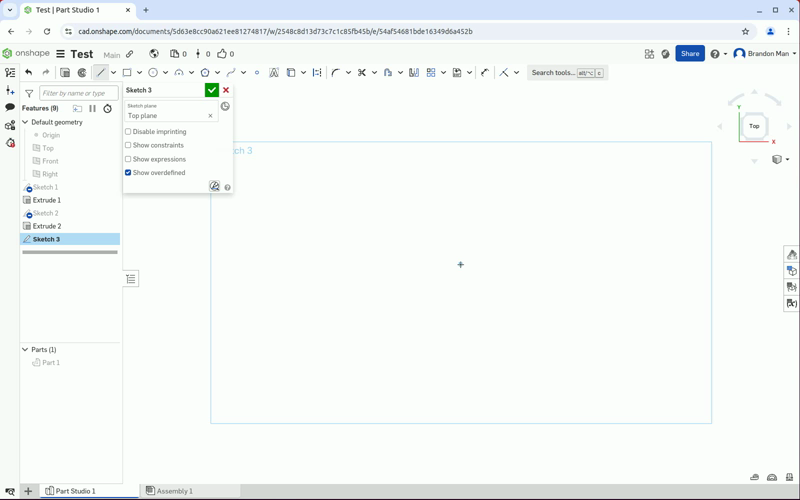
mouse_move(490, 264)
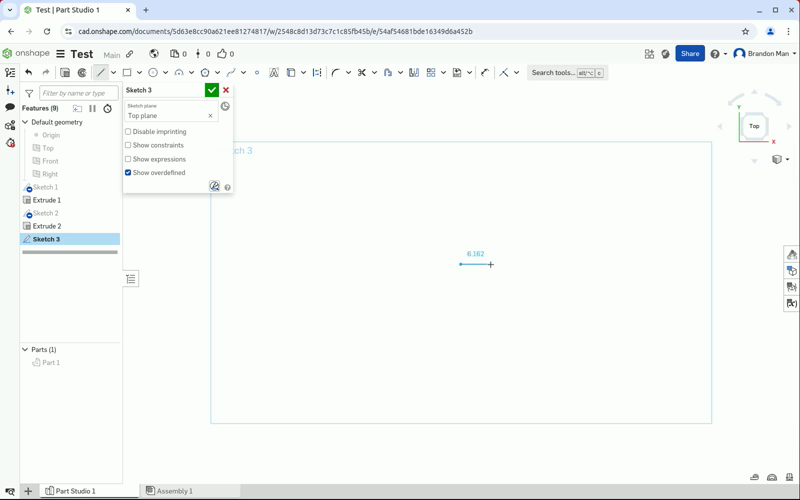
mouse_move(499, 264)
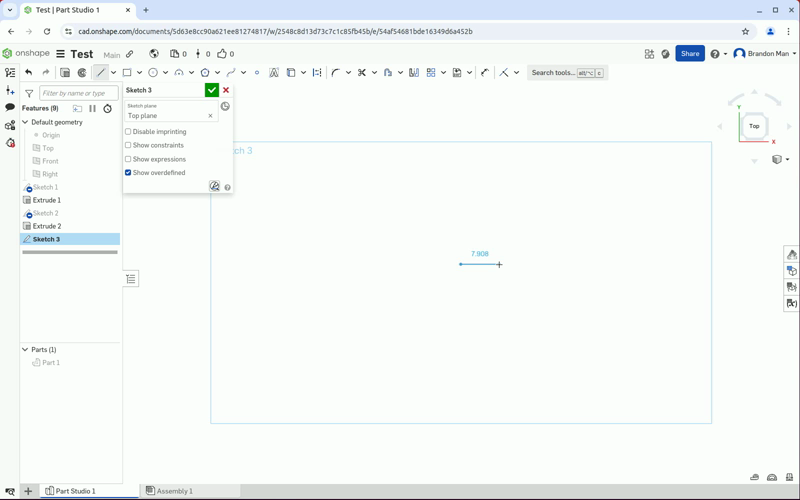
click(499, 264)
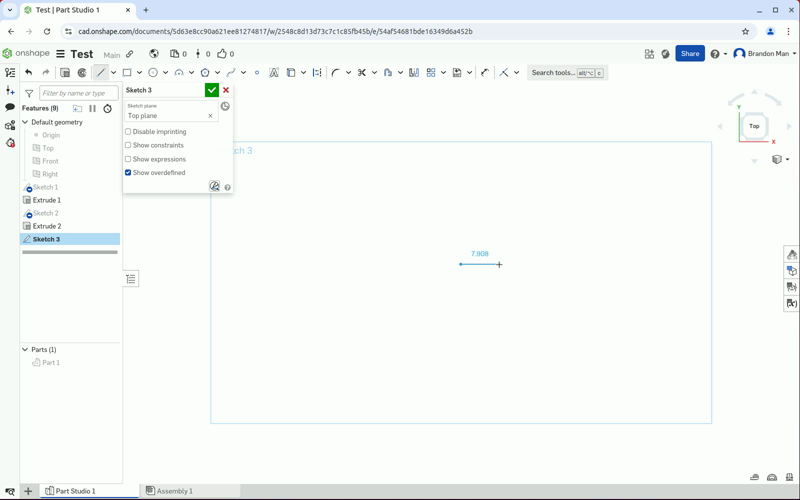
key_up(shift)
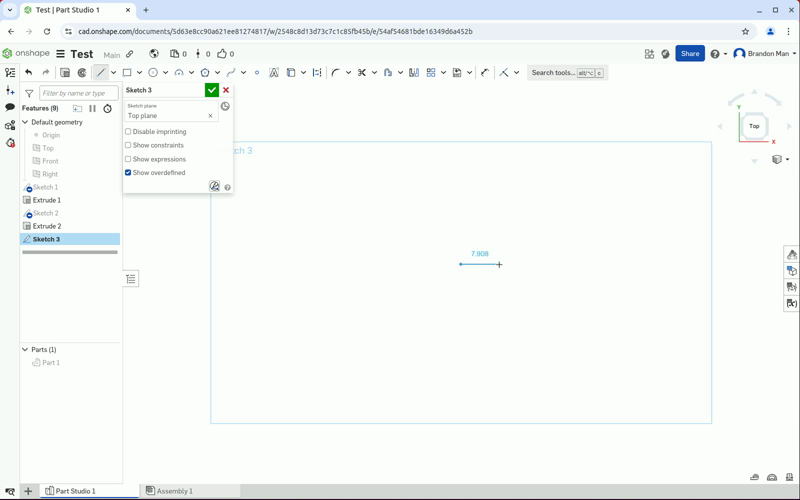
key_down(shift)
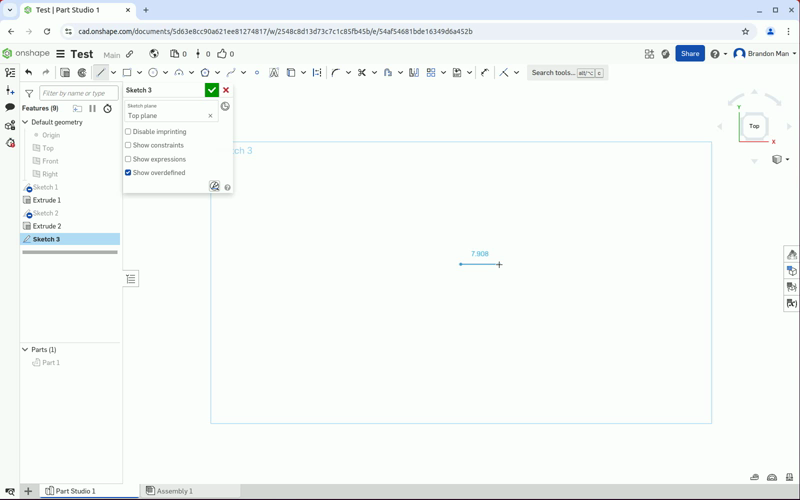
mouse_move(529, 264)
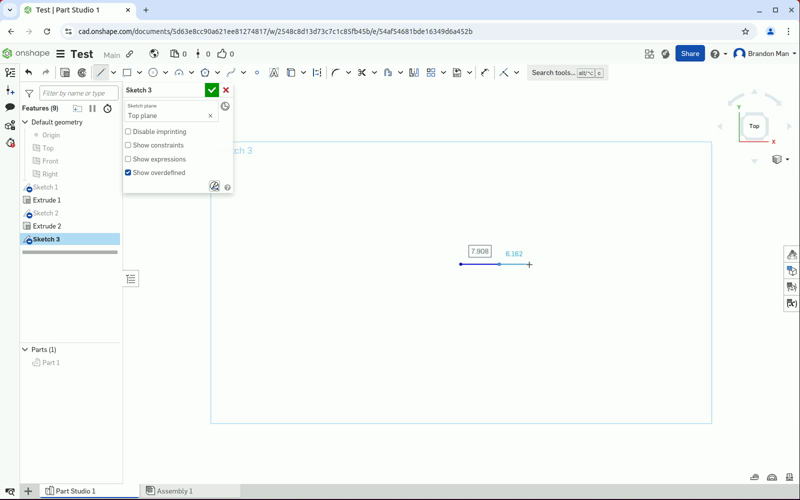
mouse_move(499, 244)
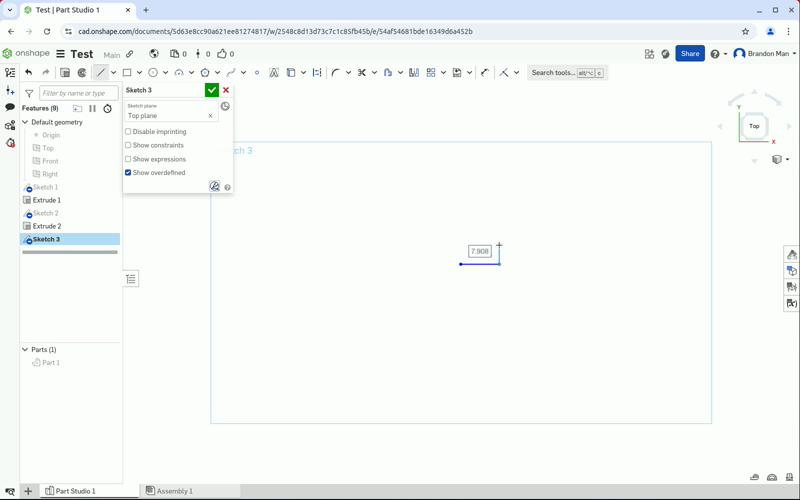
click(499, 244)
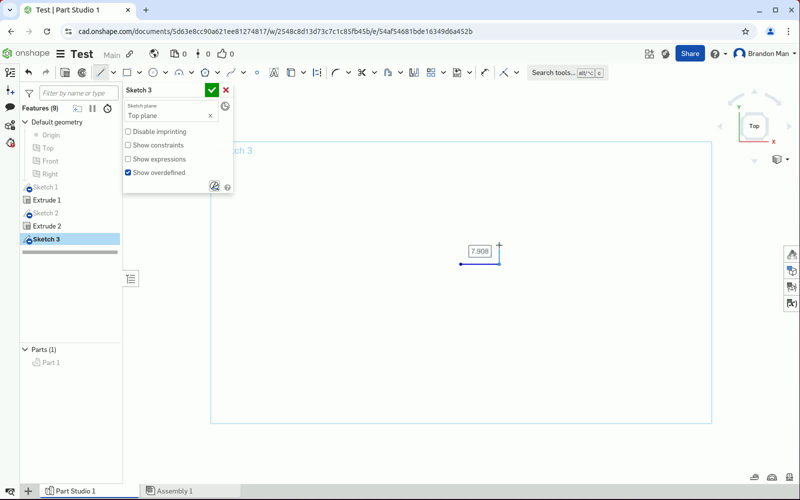
key_up(shift)
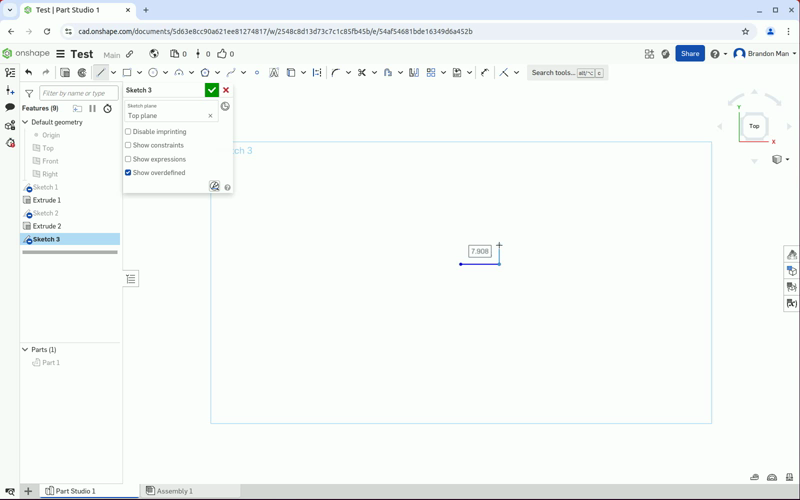
key_down(shift)
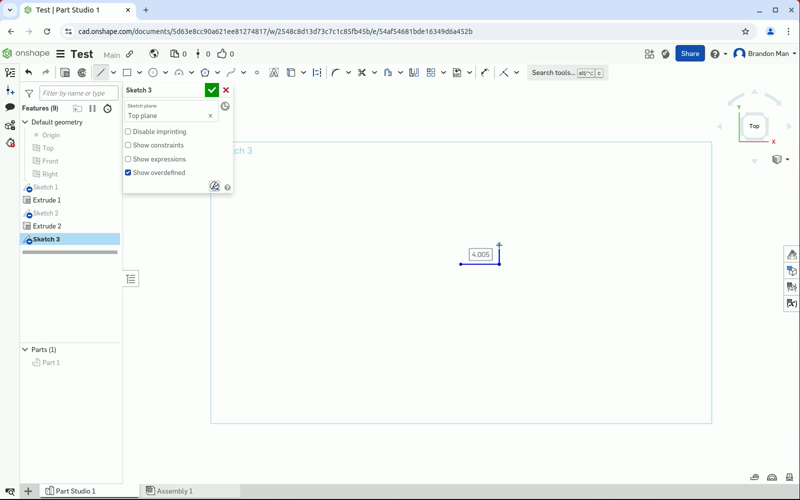
mouse_move(529, 244)
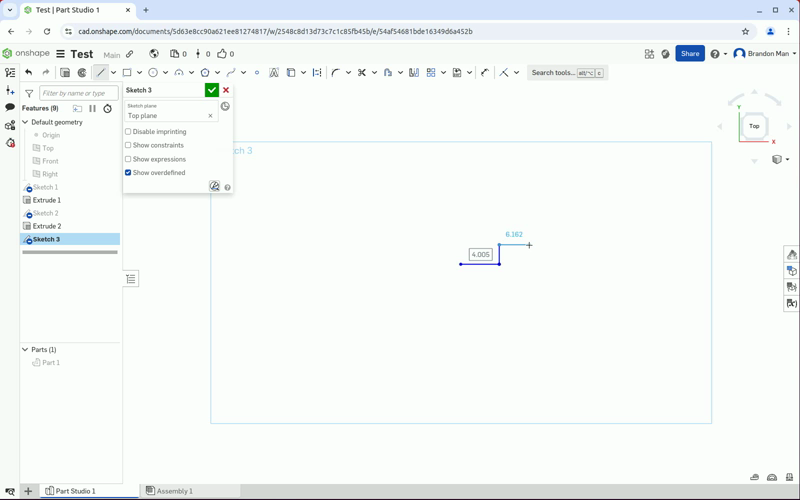
mouse_move(460, 244)
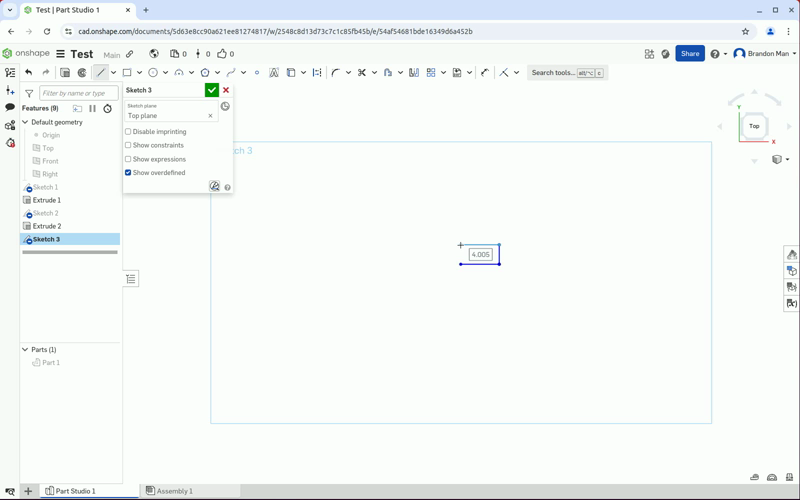
click(460, 244)
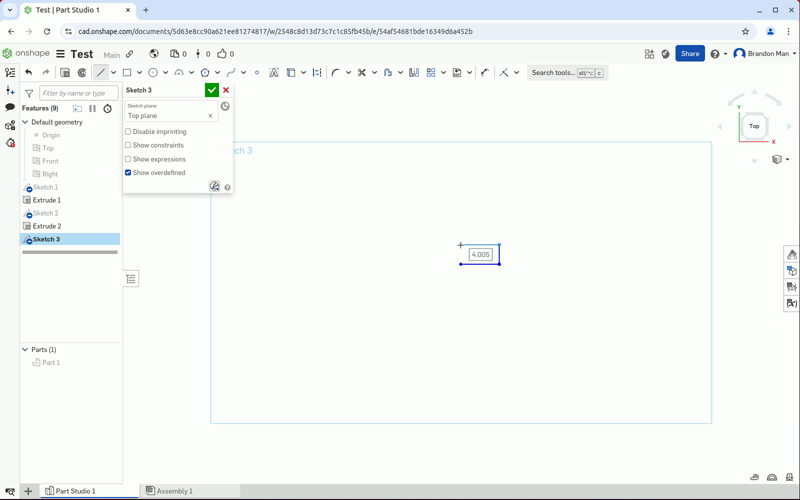
key_up(shift)
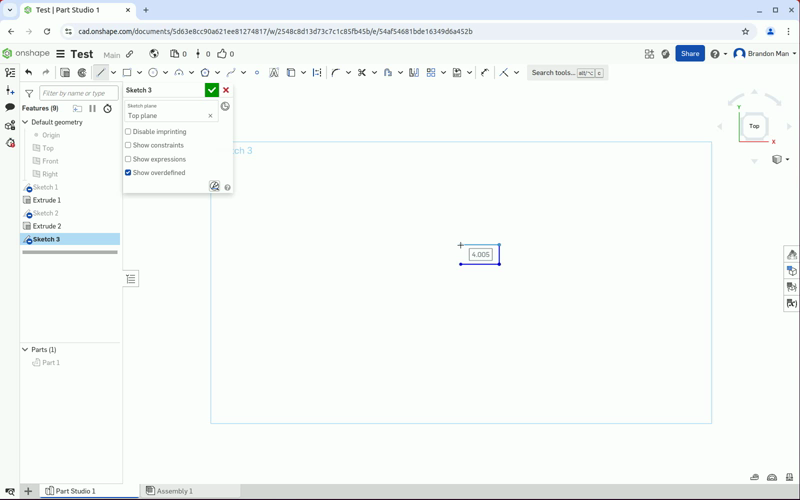
mouse_move(490, 244)
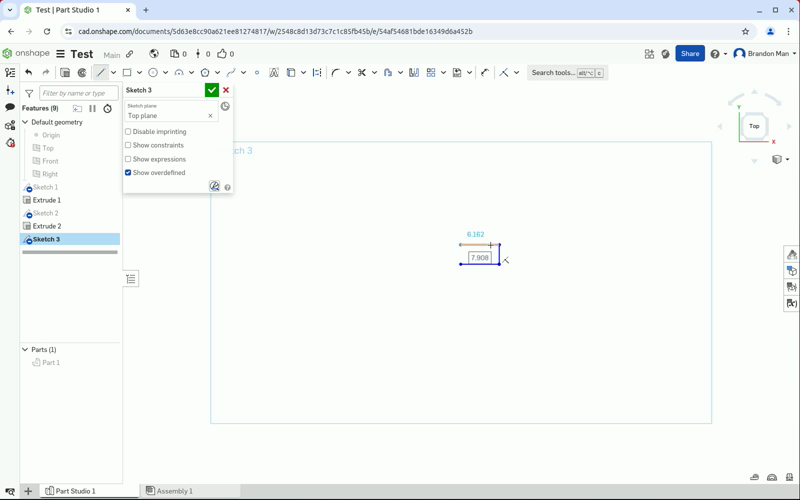
key_down(shift)
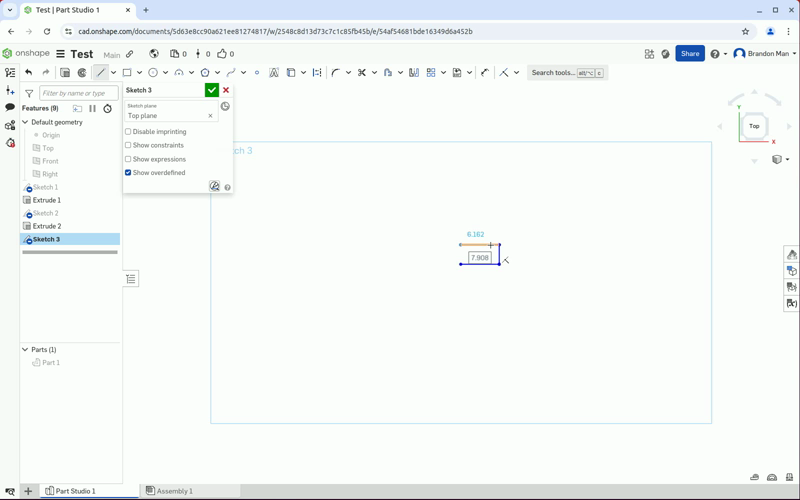
mouse_move(460, 264)
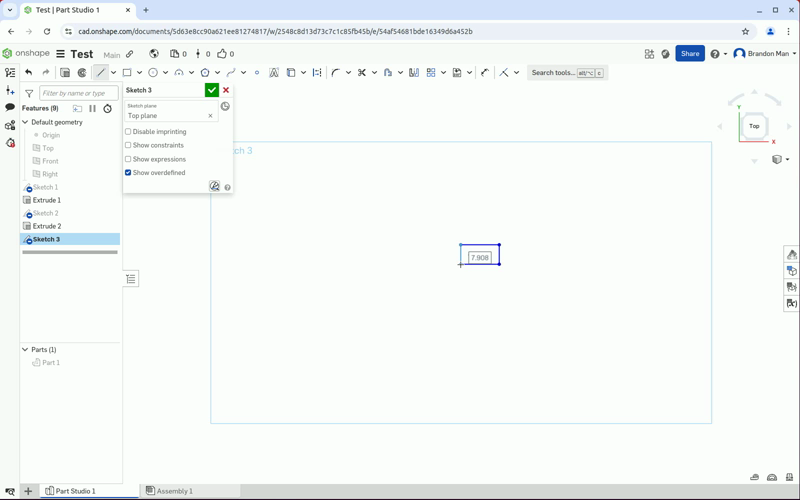
key_up(shift)
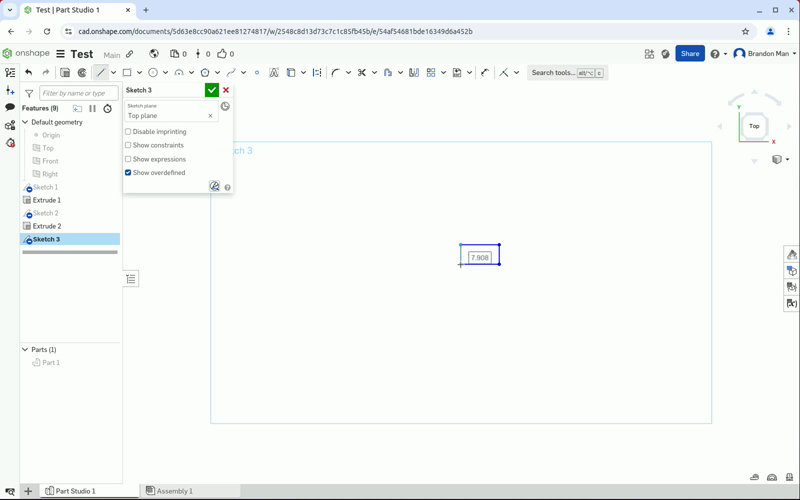
click(460, 264)
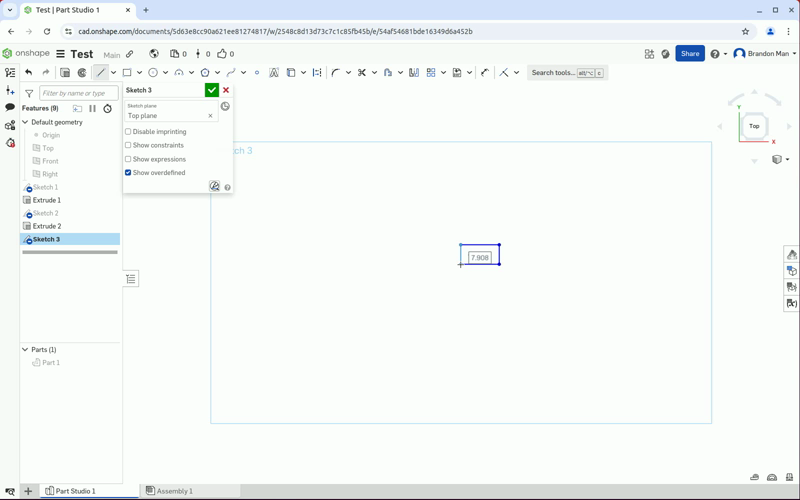
key(esc)
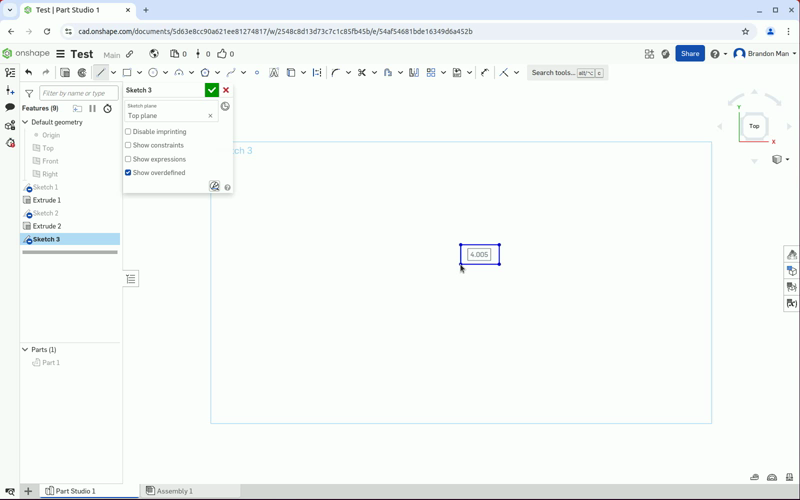
mouse_move(472, 263)
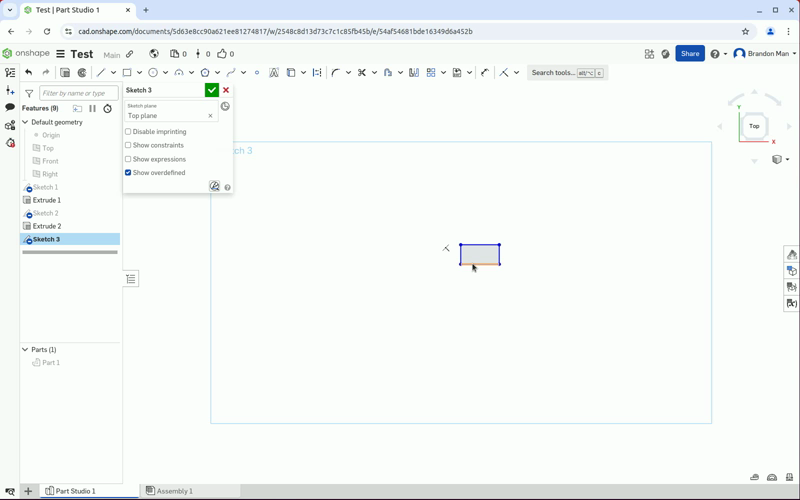
scroll(6)
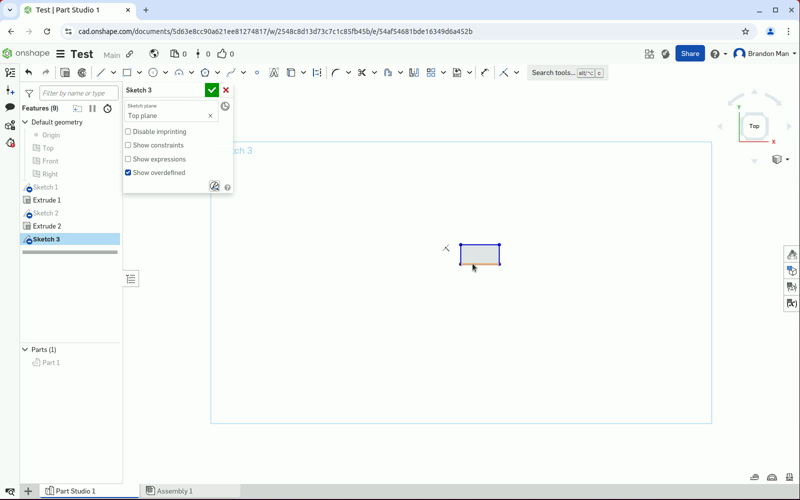
scroll(6)
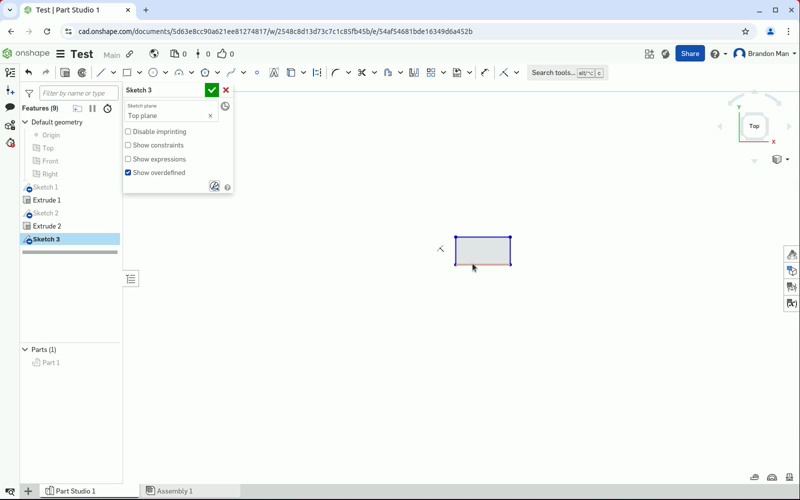
scroll(6)
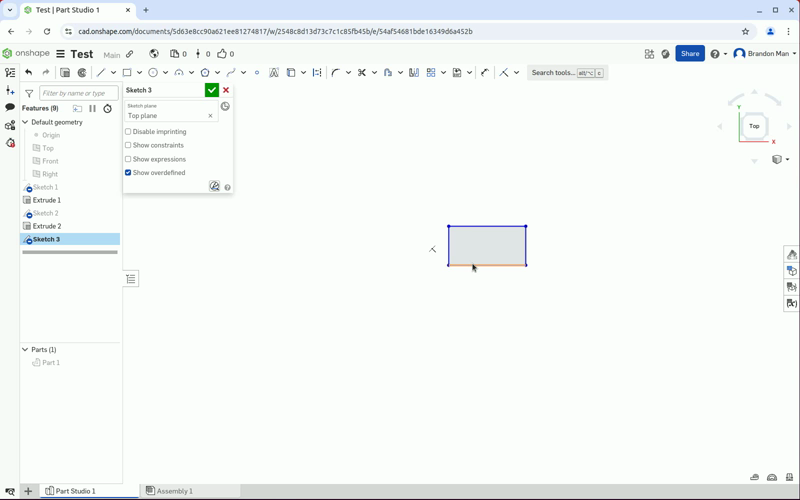
scroll(6)
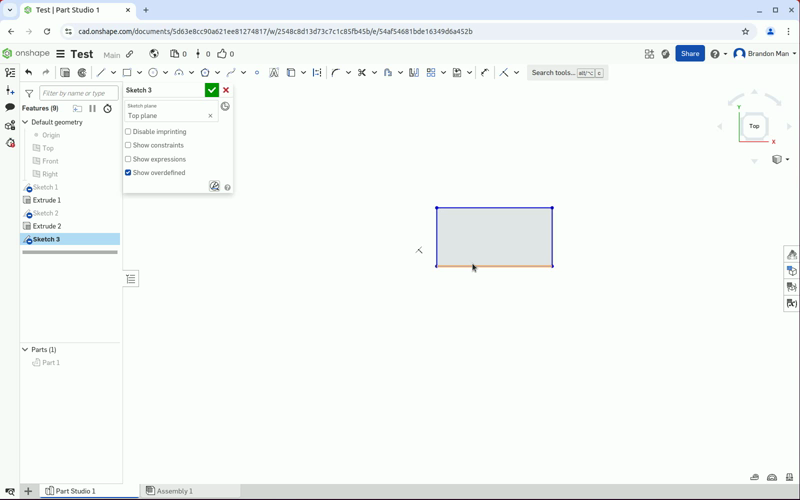
scroll(6)
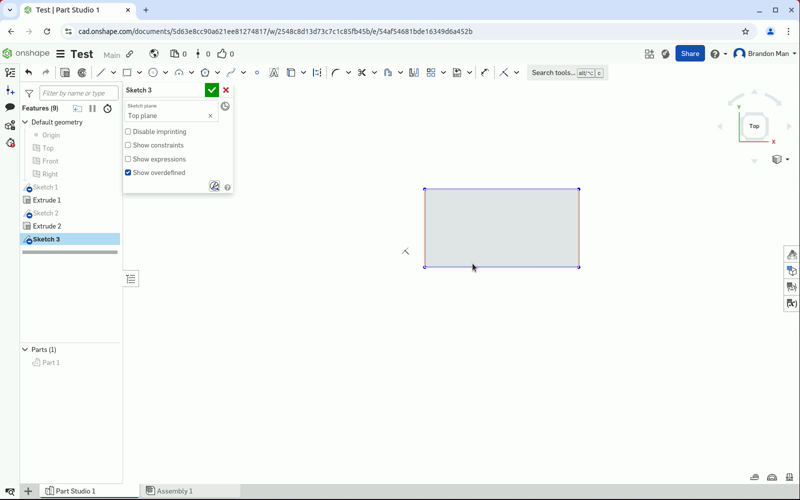
scroll(6)
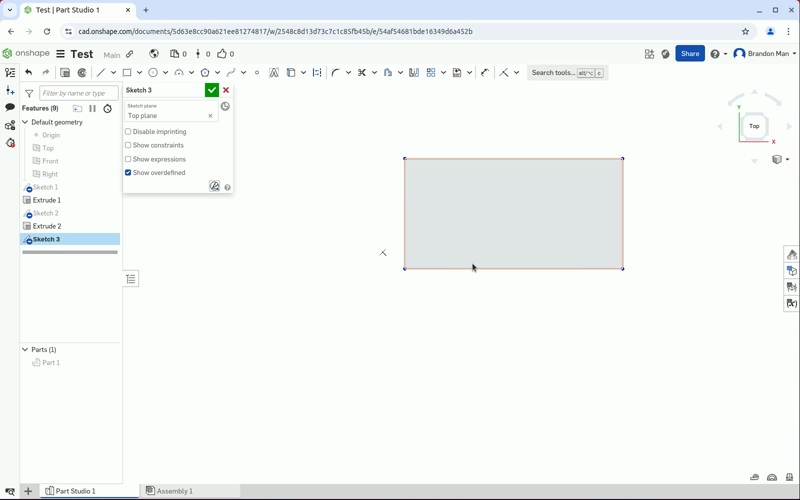
scroll(6)
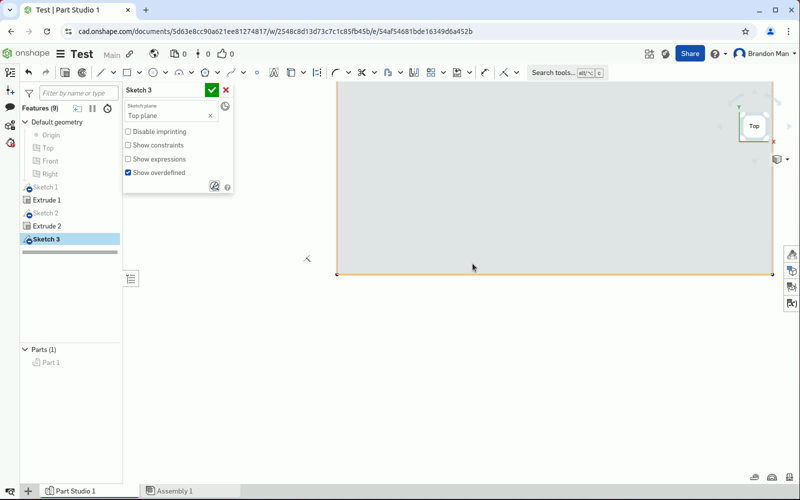
click(472, 263)
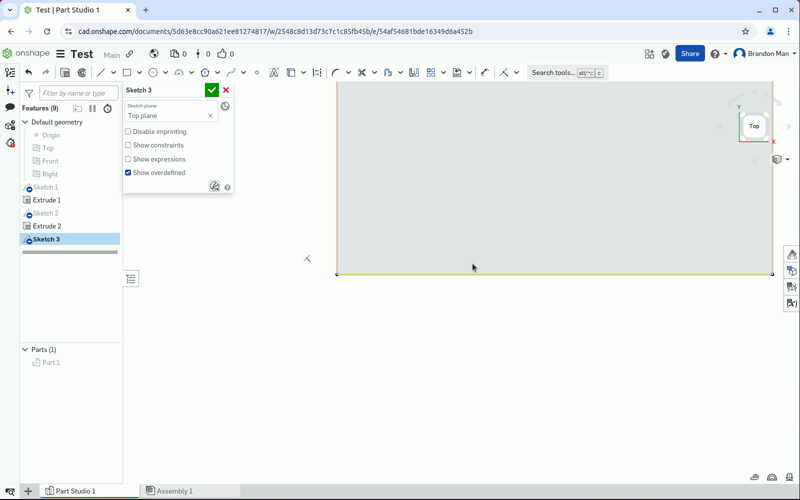
scroll(-6)
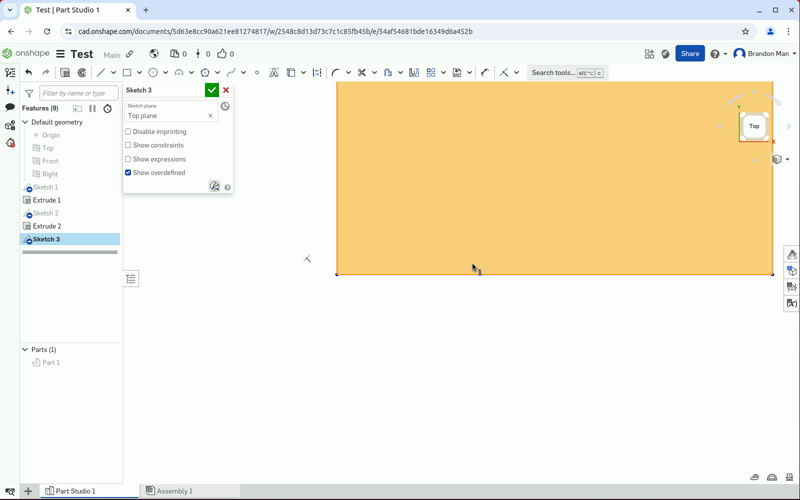
scroll(-6)
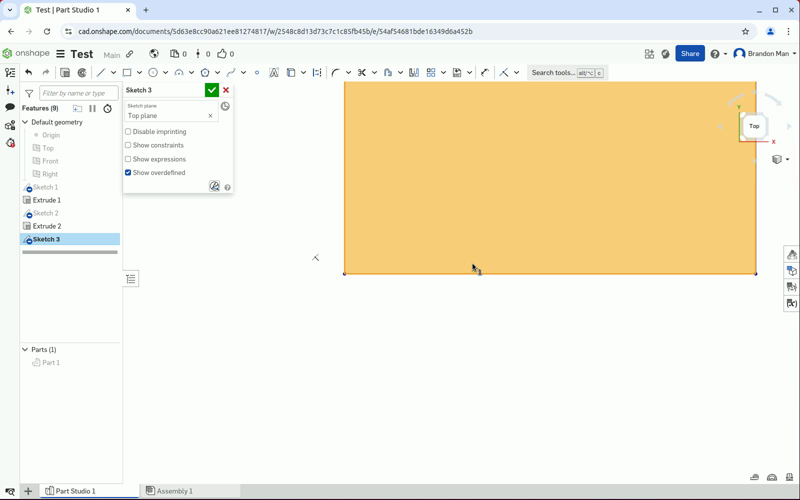
scroll(-6)
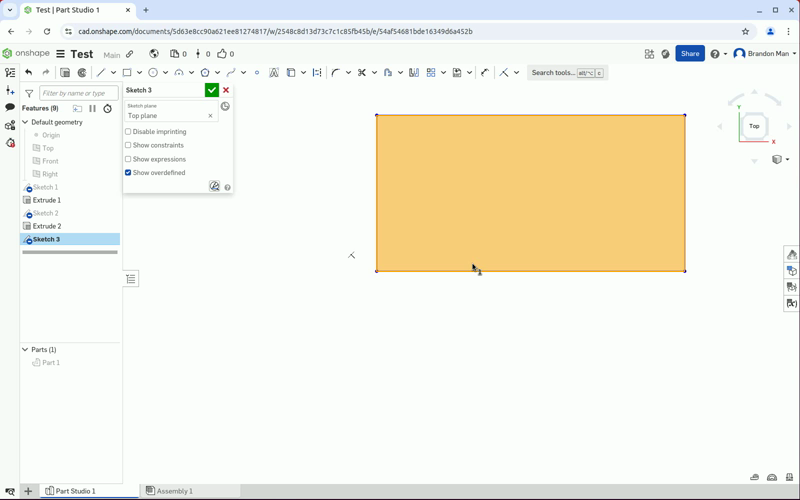
scroll(-6)
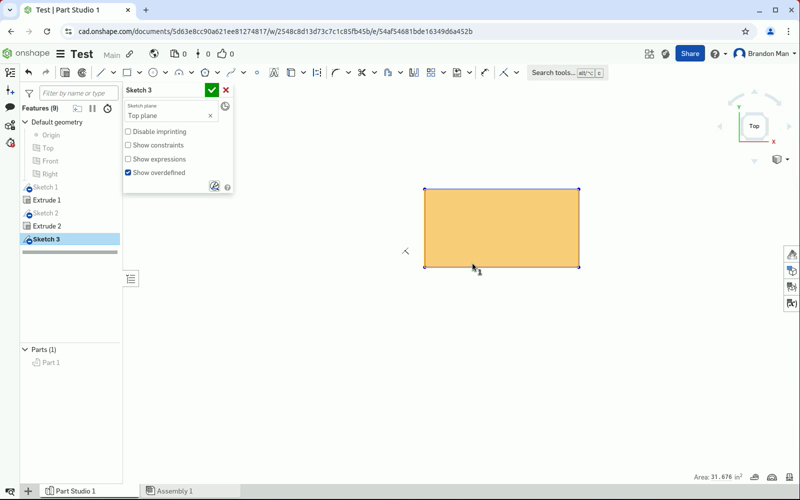
scroll(-6)
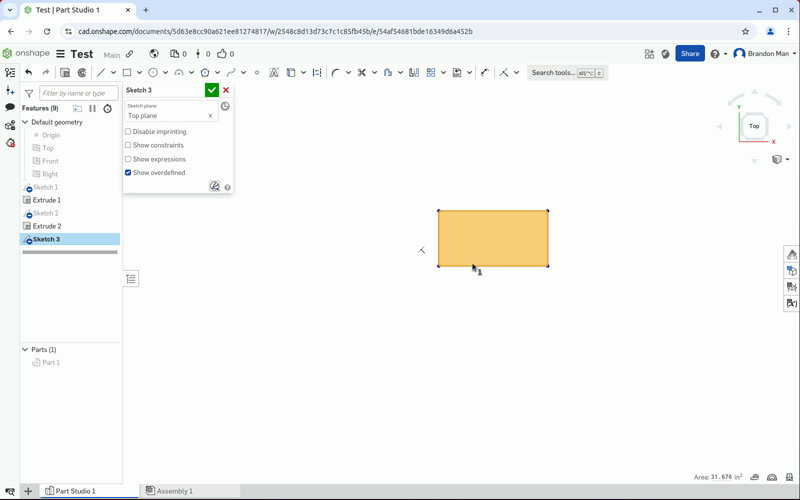
scroll(-6)
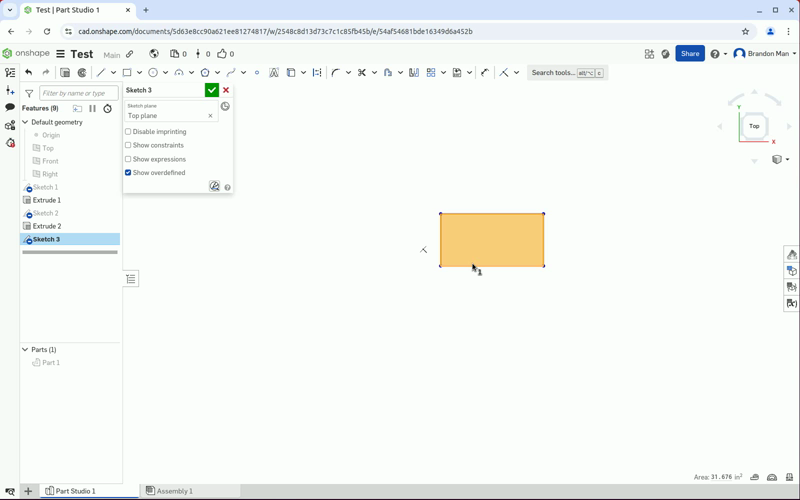
scroll(-6)
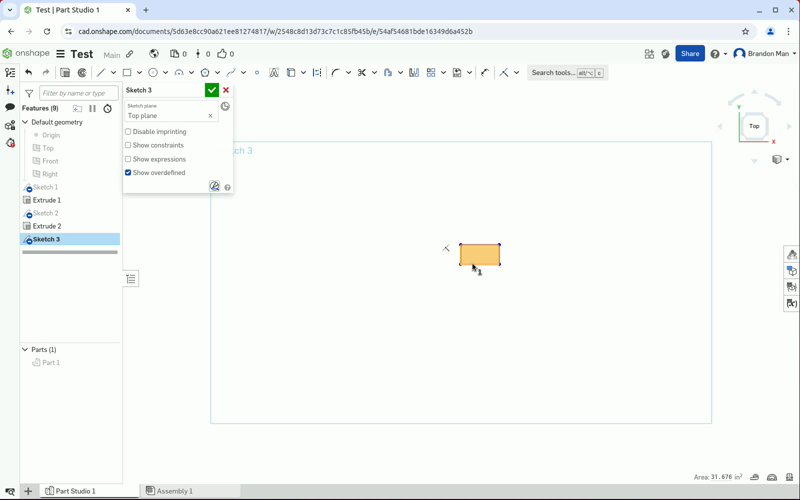
mouse_move(73, 352)
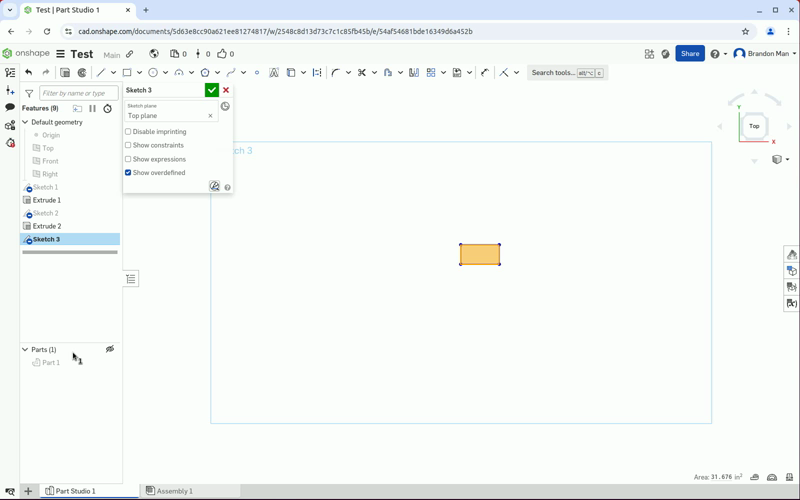
key(shift+y)
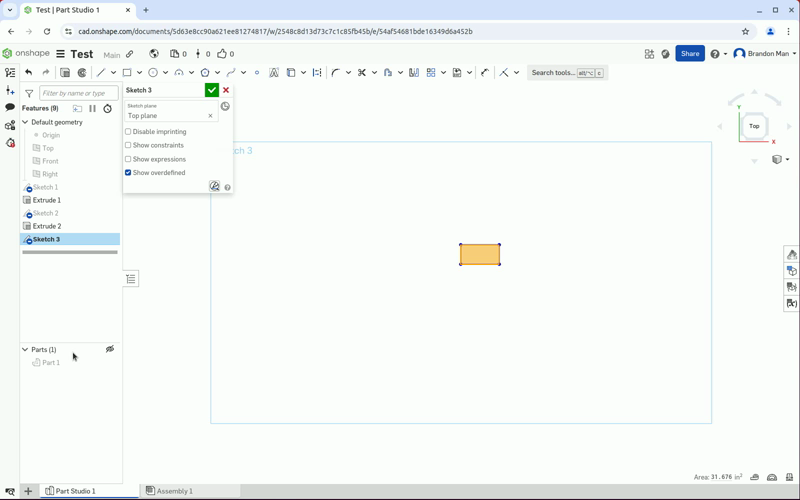
key(shift+e)
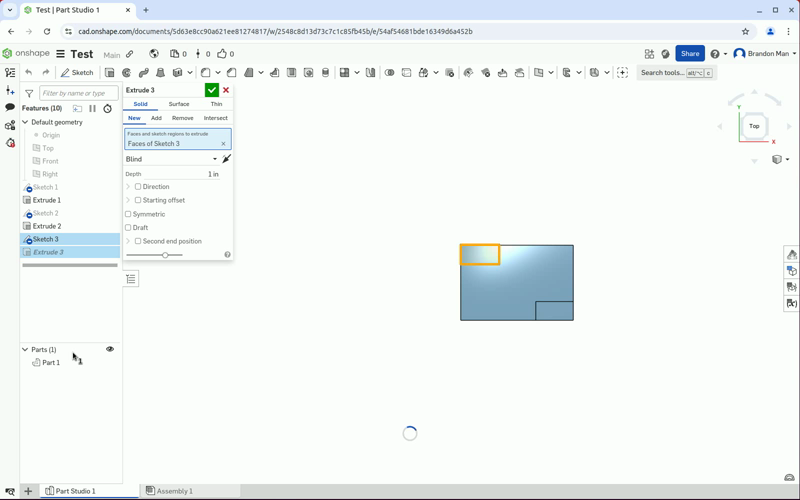
mouse_move(143, 106)
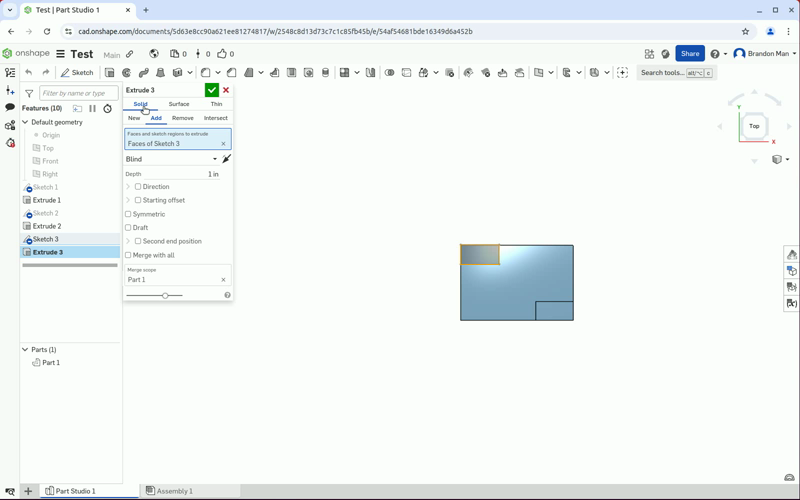
click(143, 106)
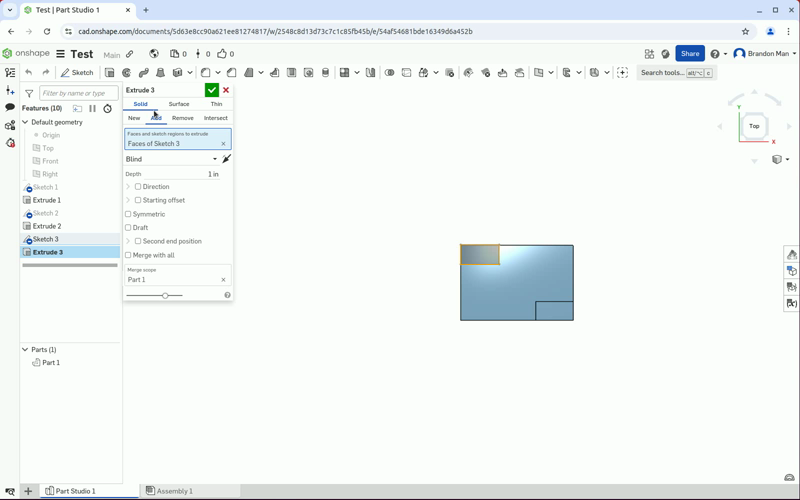
mouse_move(186, 120)
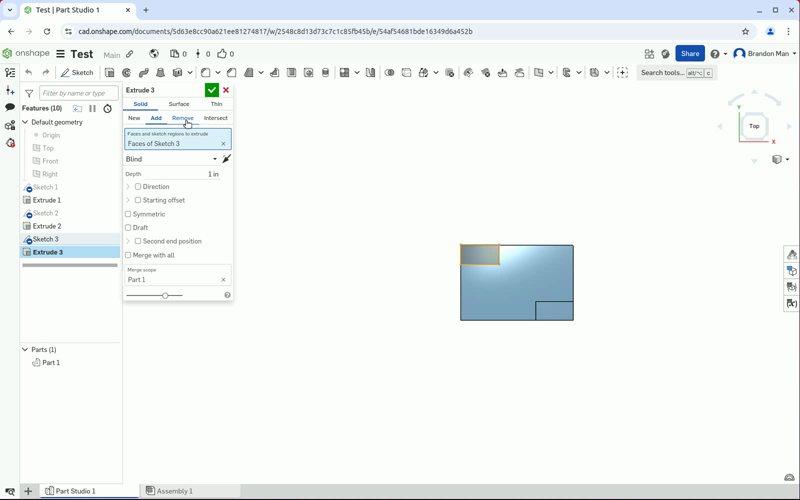
click(186, 120)
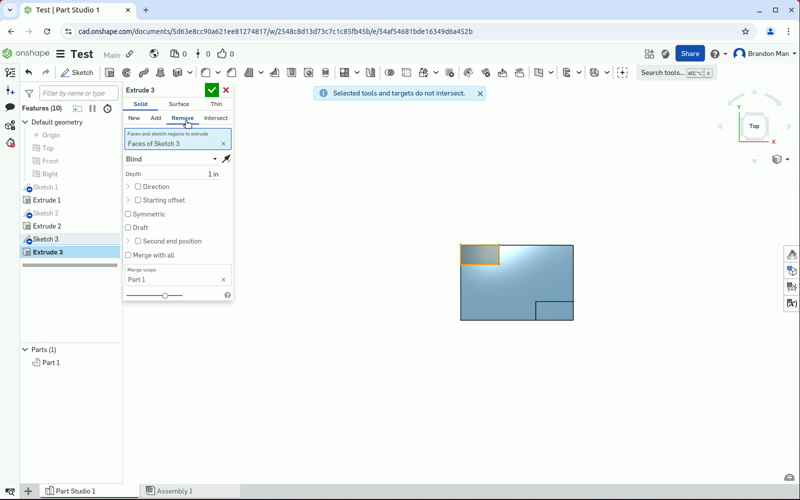
key(tab, 4)
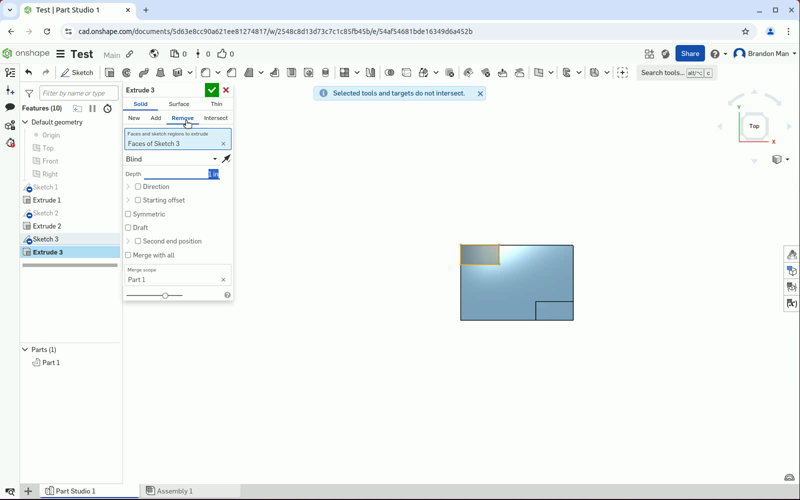
text(15.405)
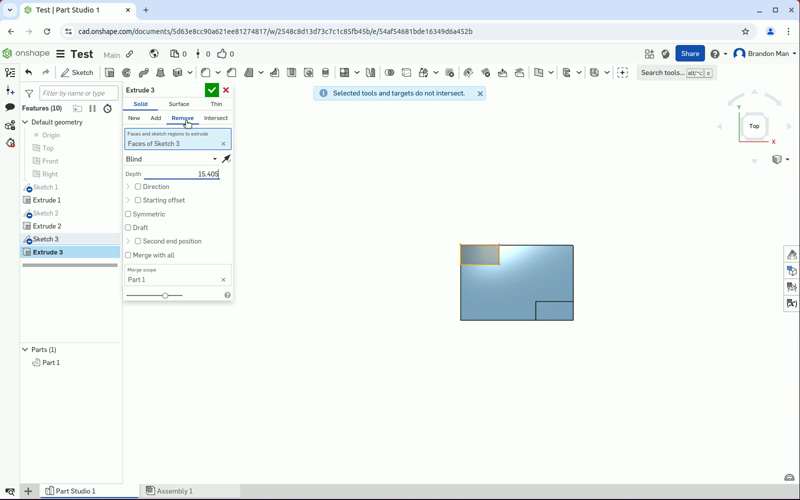
key(tab, 6)
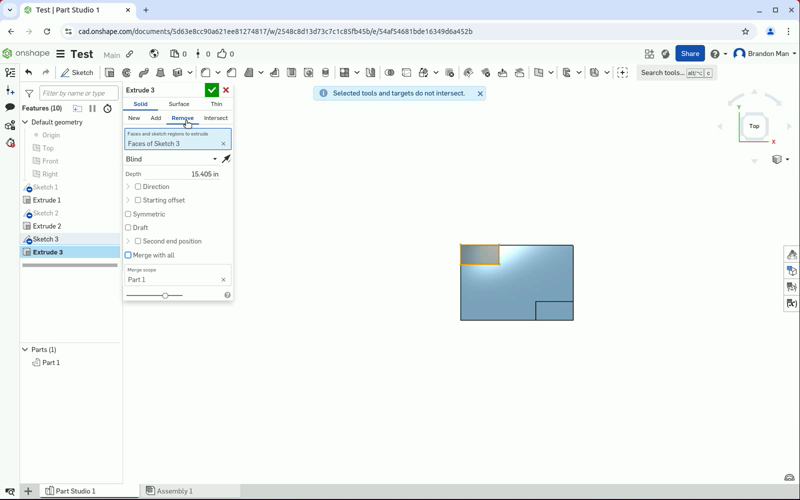
key(space)
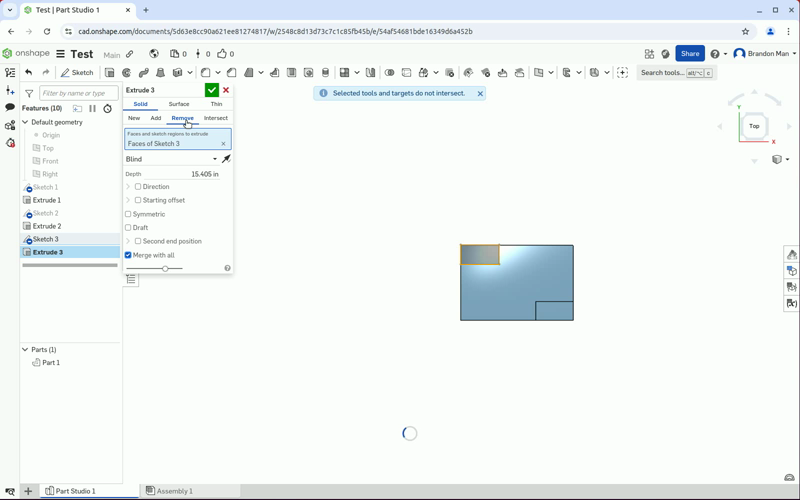
key(enter)
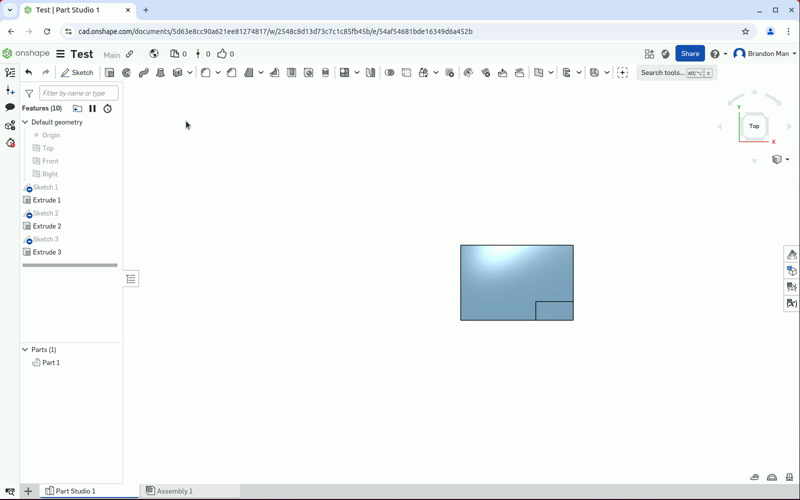
key(shift+h)
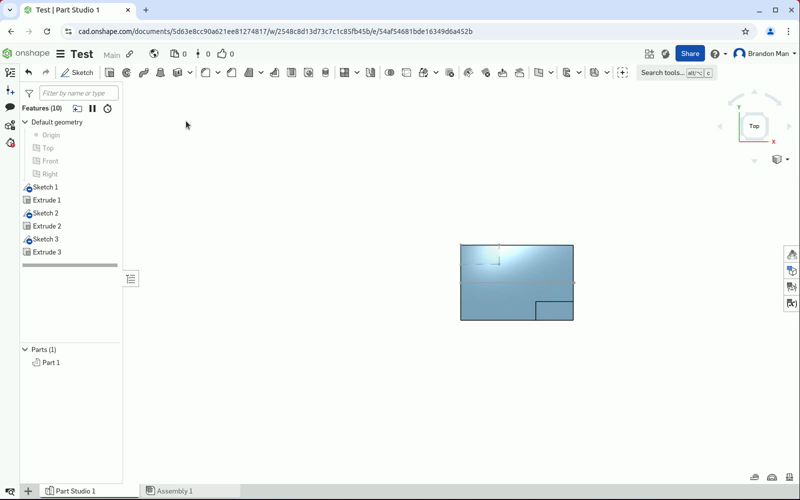
key(shift+h)
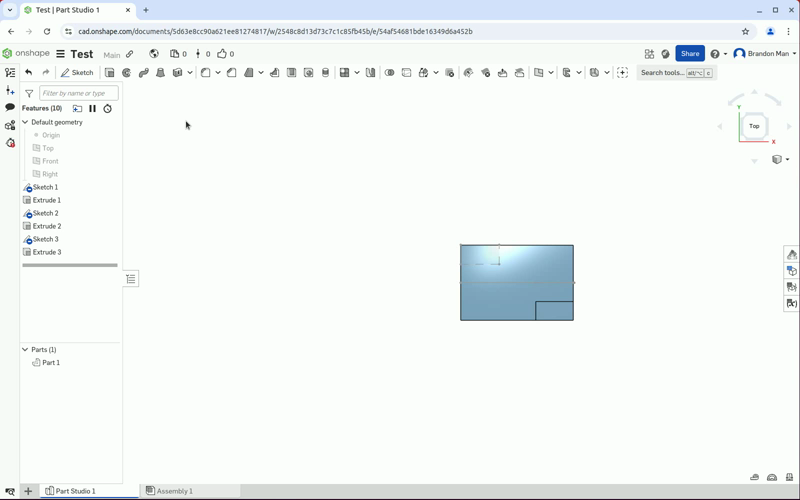
key(shift+7)
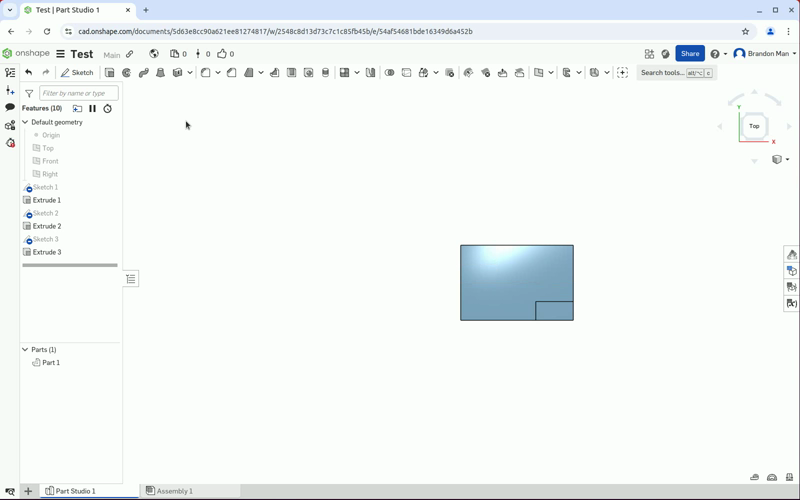
key(up, 3)
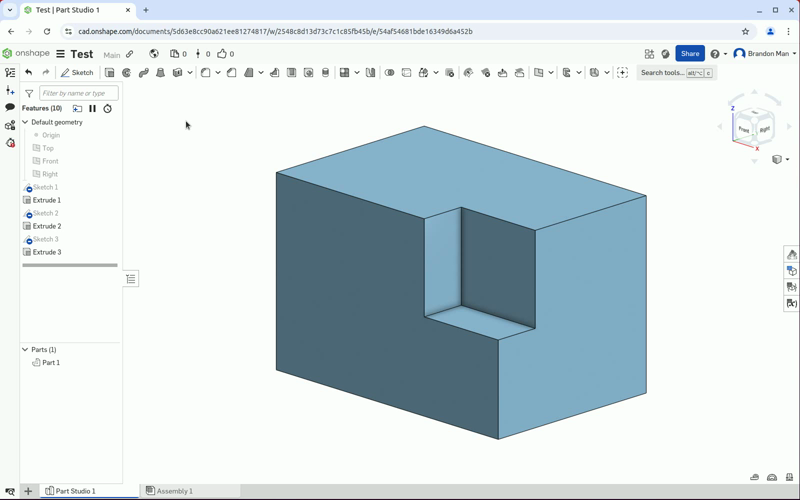
key(left, 3)
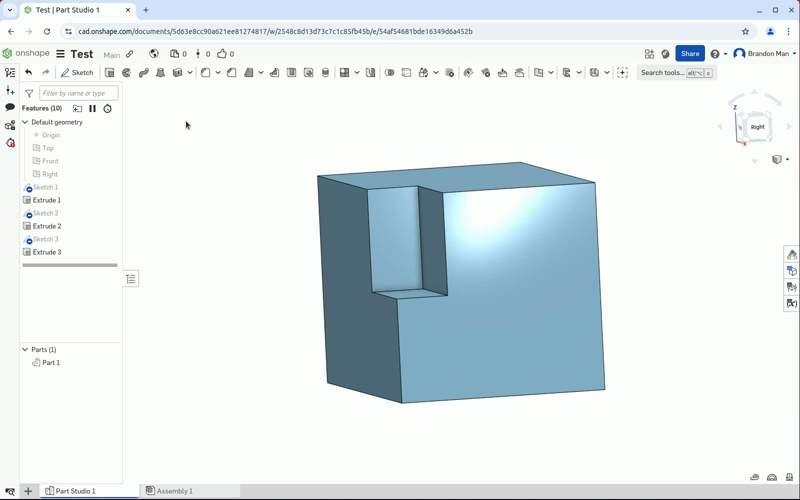
key(right, 3)
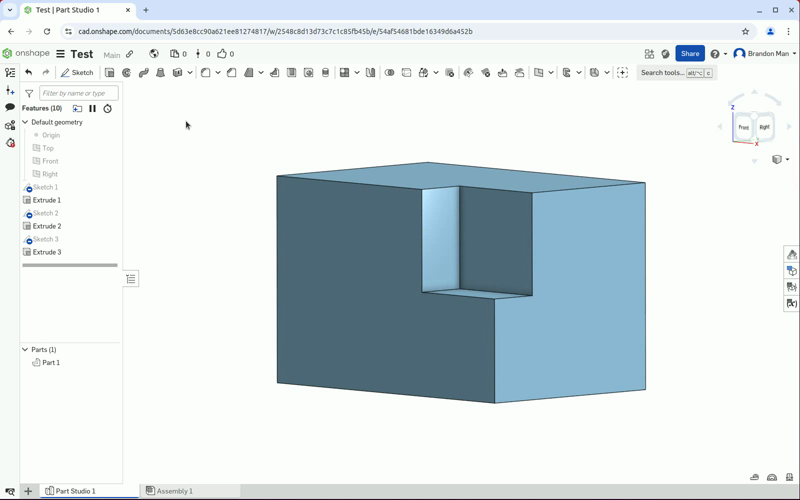
key(down, 3)
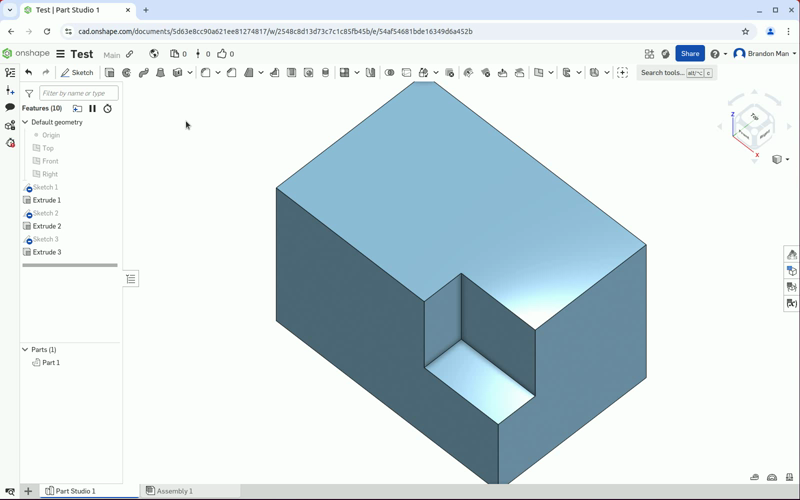
mouse_move(73, 189)
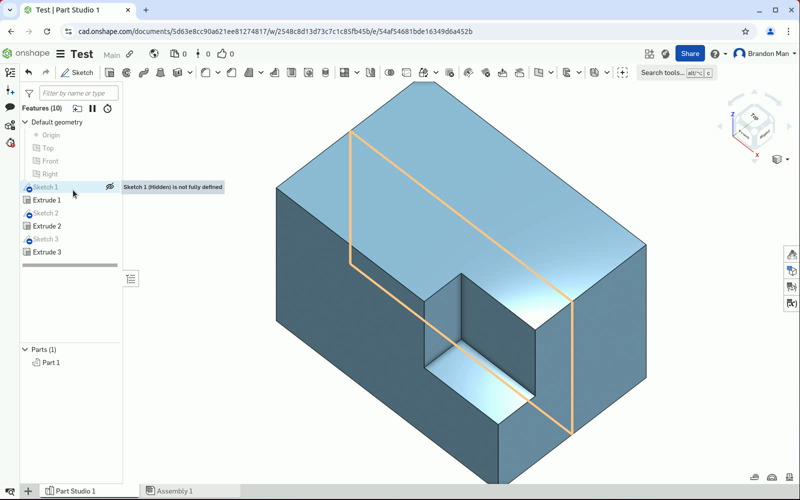
click(73, 189)